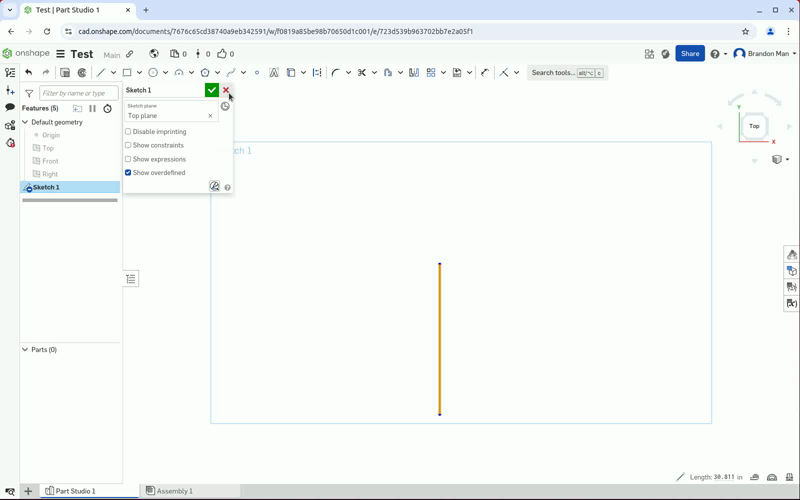
key(shift+h)
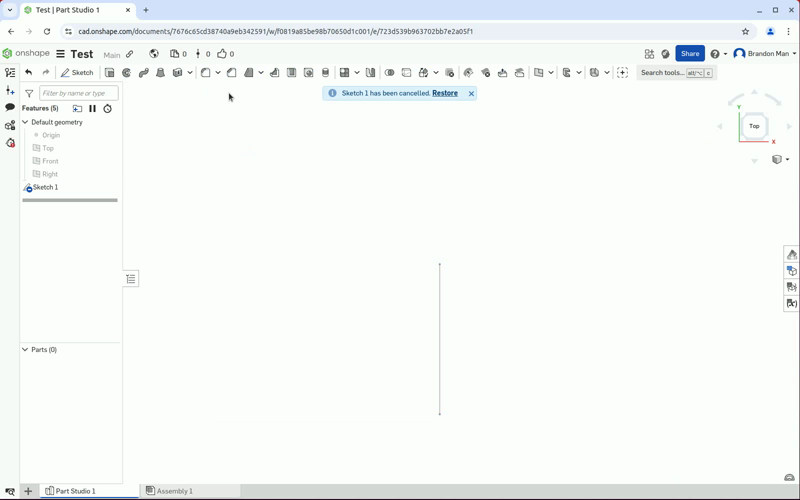
key(shift+s)
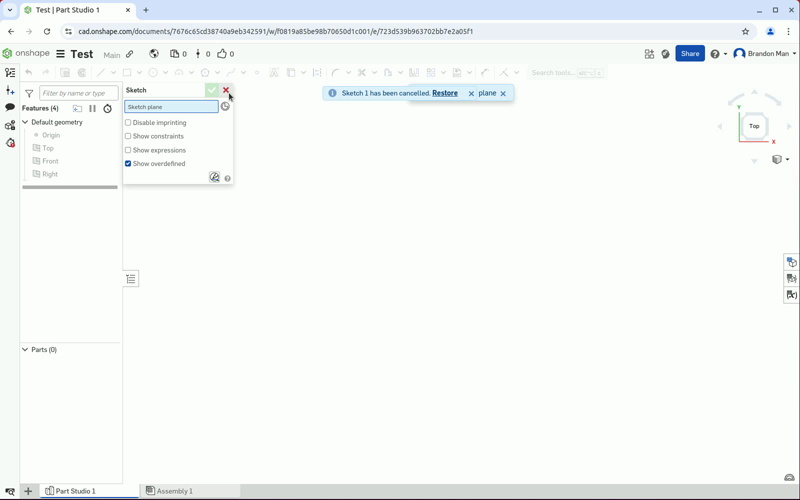
mouse_move(73, 150)
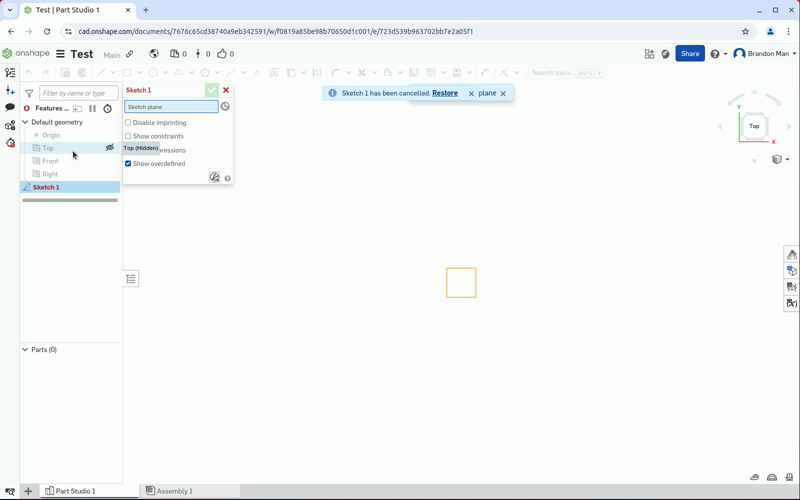
click(73, 150)
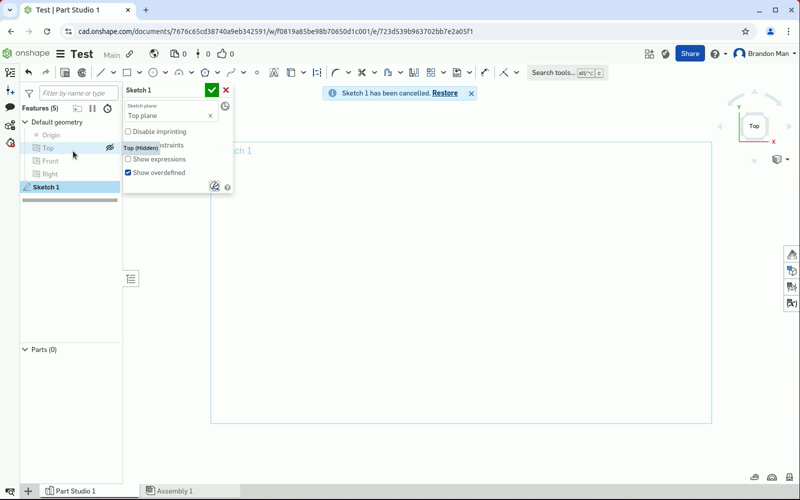
mouse_move(73, 352)
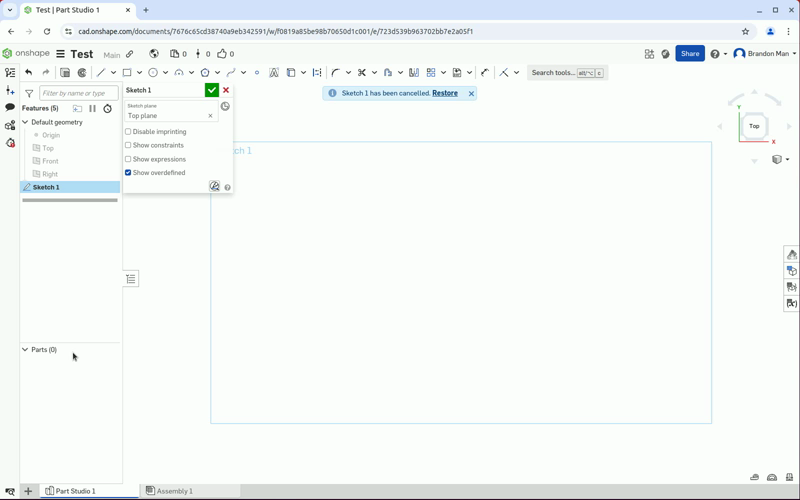
key(y)
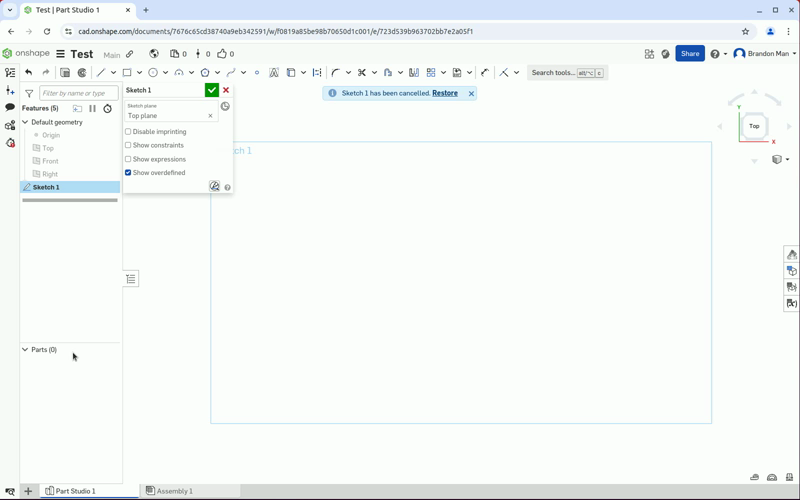
key(l)
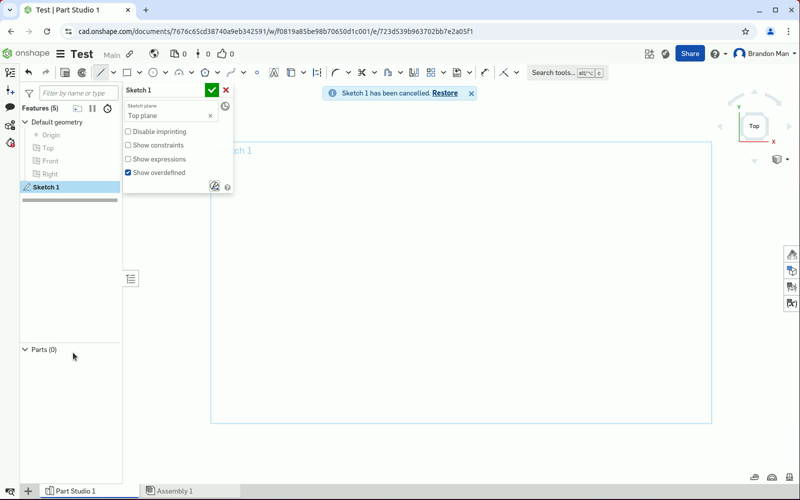
key_down(shift)
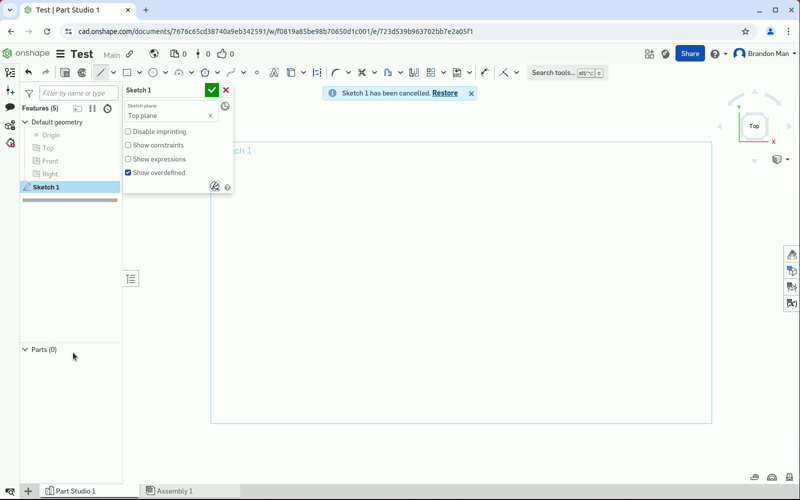
mouse_move(348, 335)
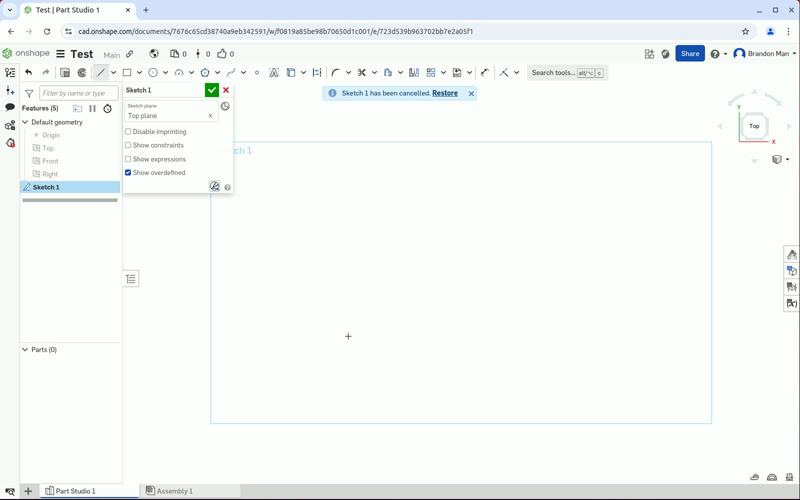
click(348, 335)
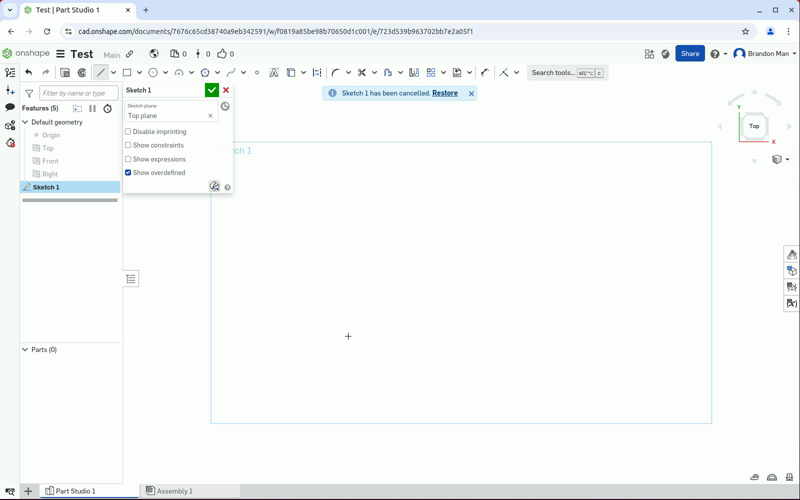
key_up(shift)
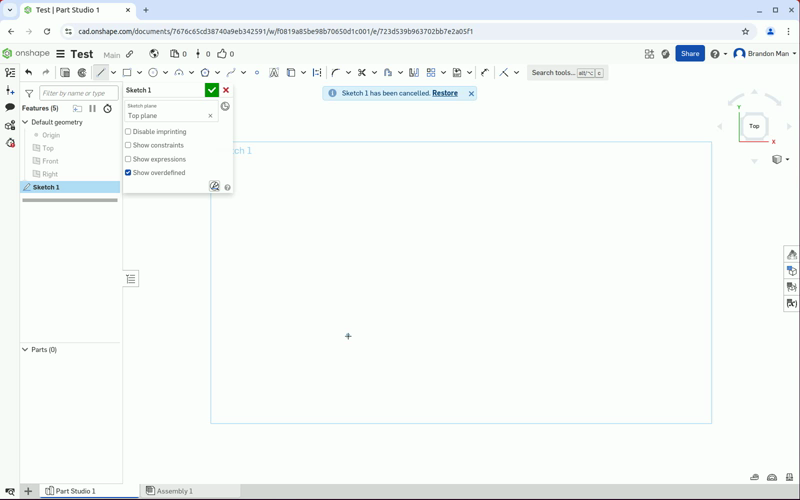
key_down(shift)
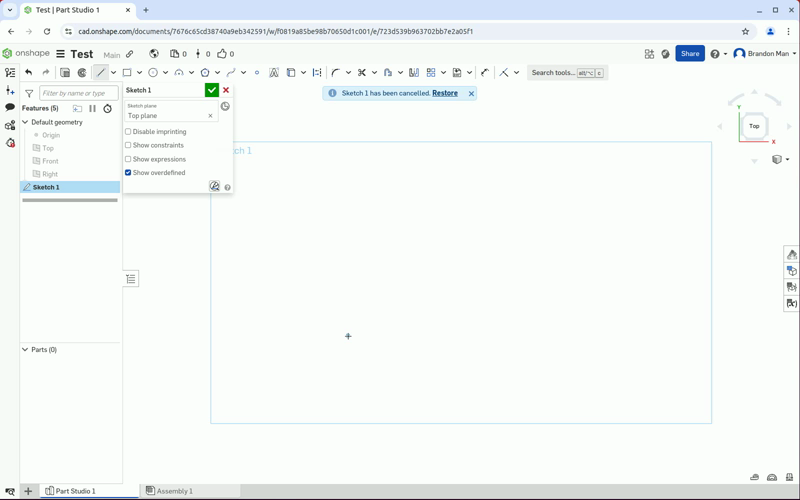
mouse_move(572, 335)
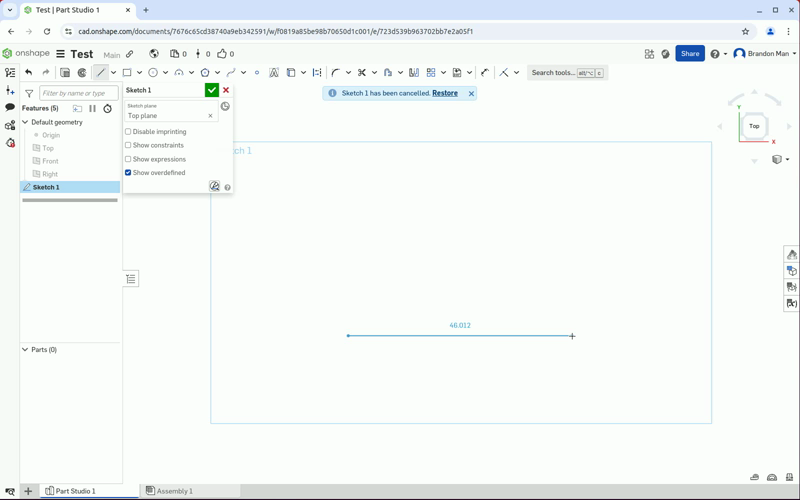
click(572, 335)
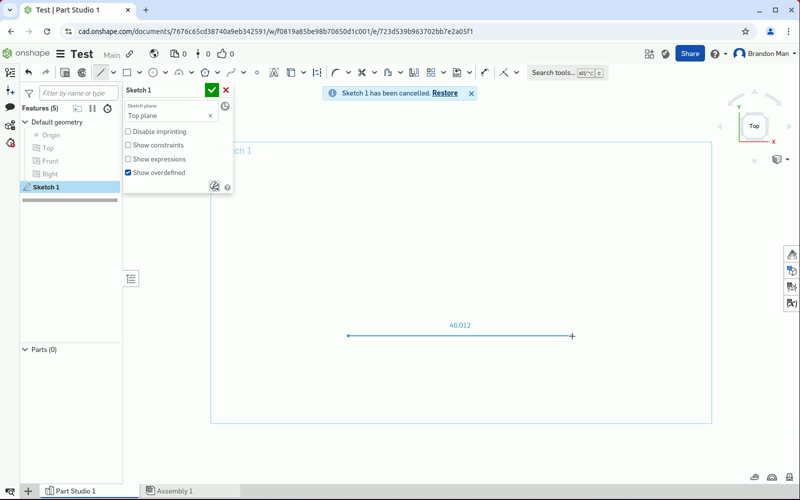
key_up(shift)
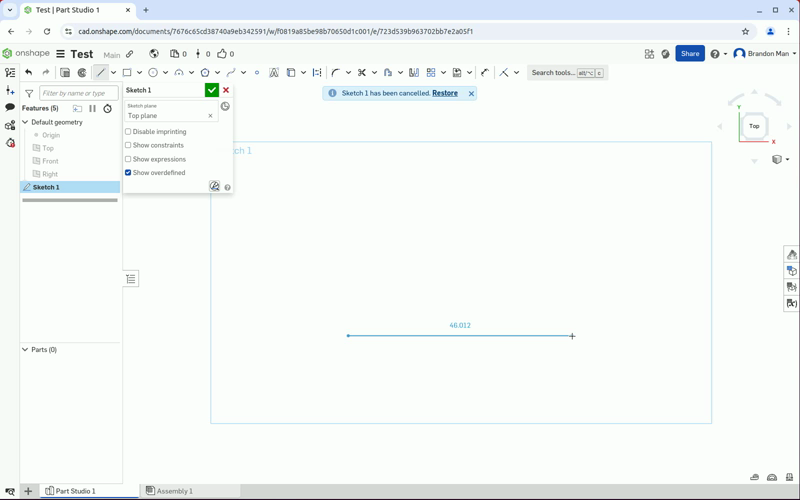
key_down(shift)
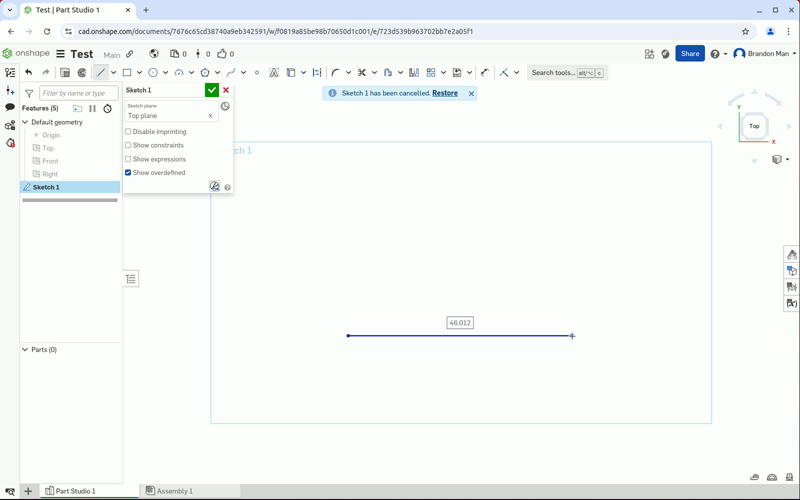
mouse_move(572, 231)
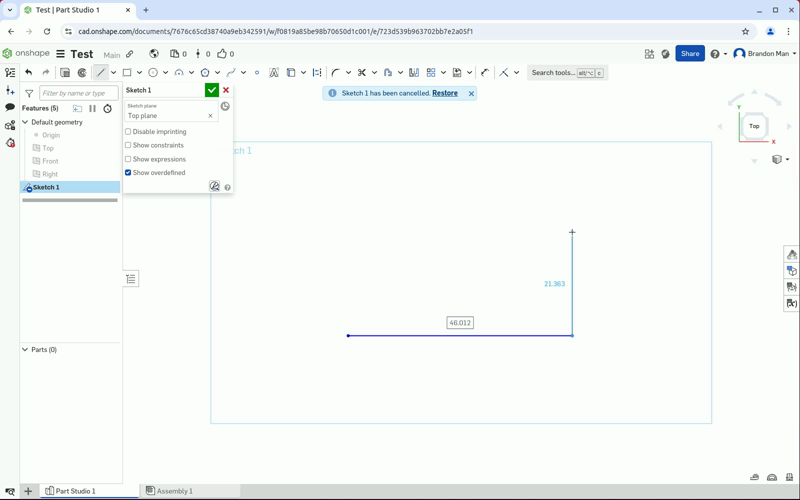
click(572, 231)
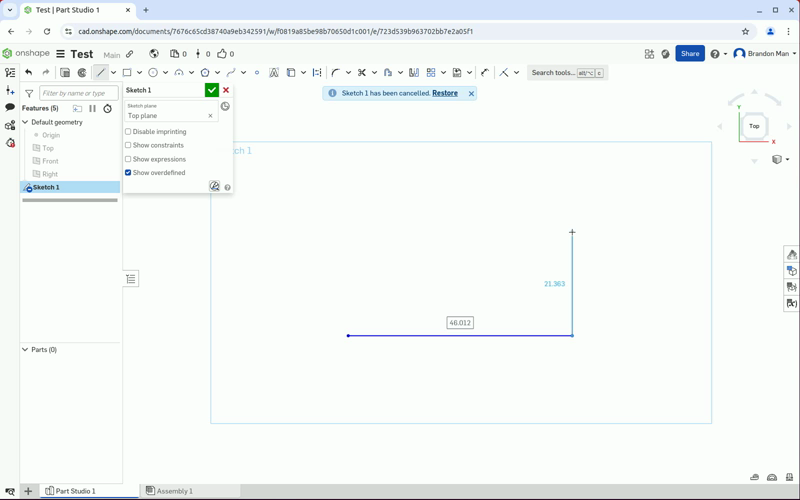
key_up(shift)
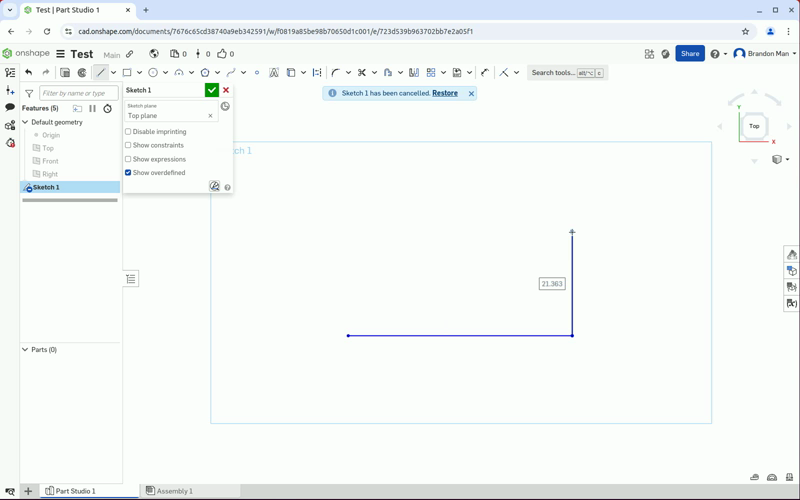
key_down(shift)
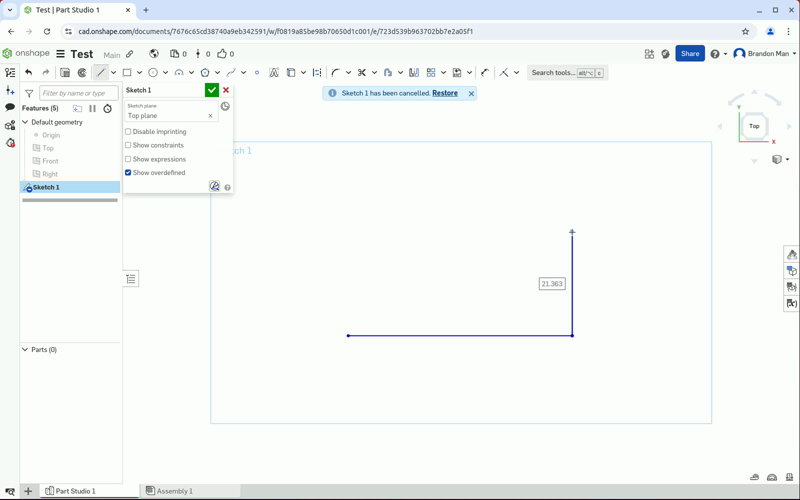
mouse_move(348, 231)
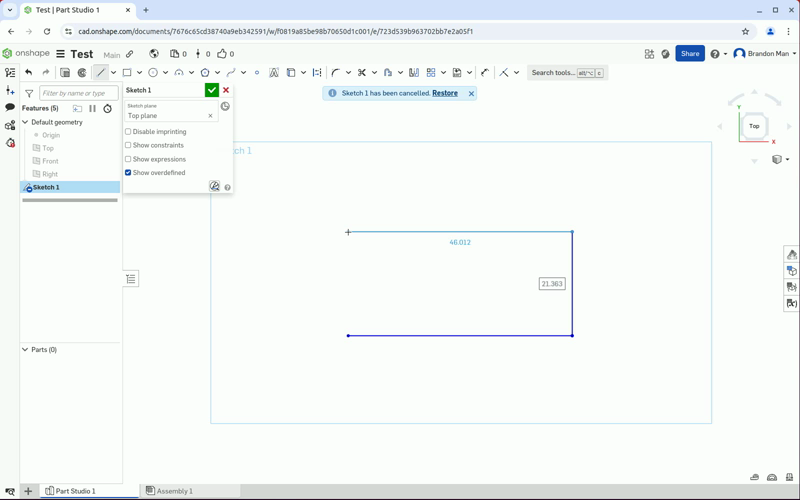
click(348, 231)
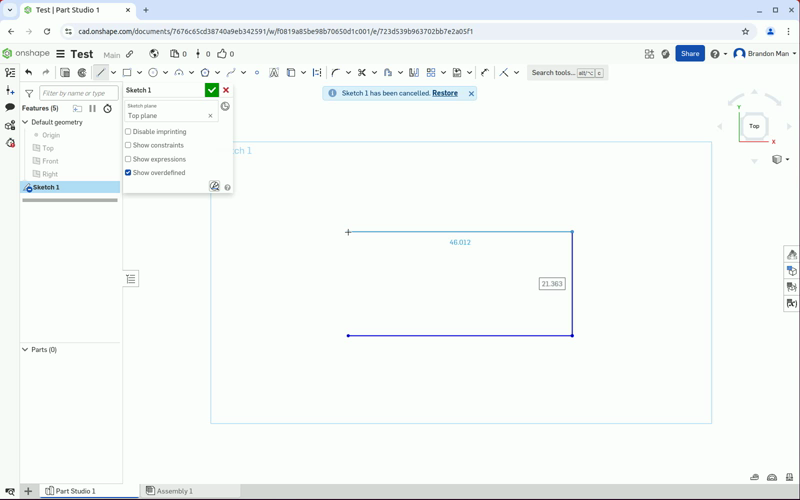
key_up(shift)
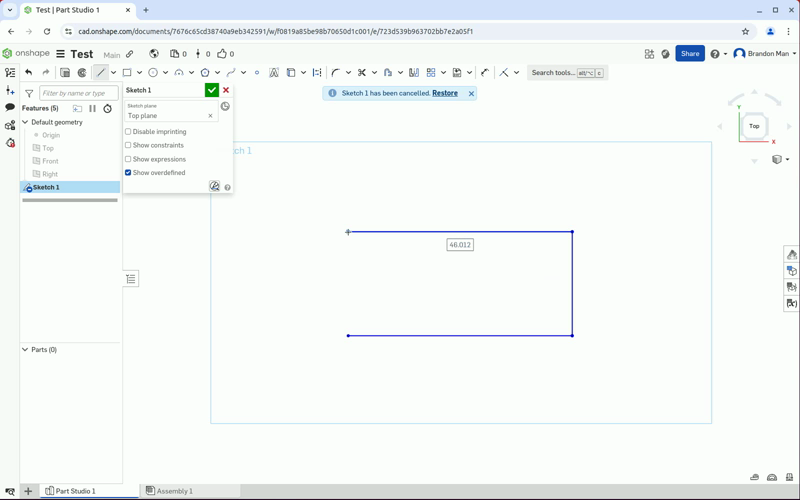
key_down(shift)
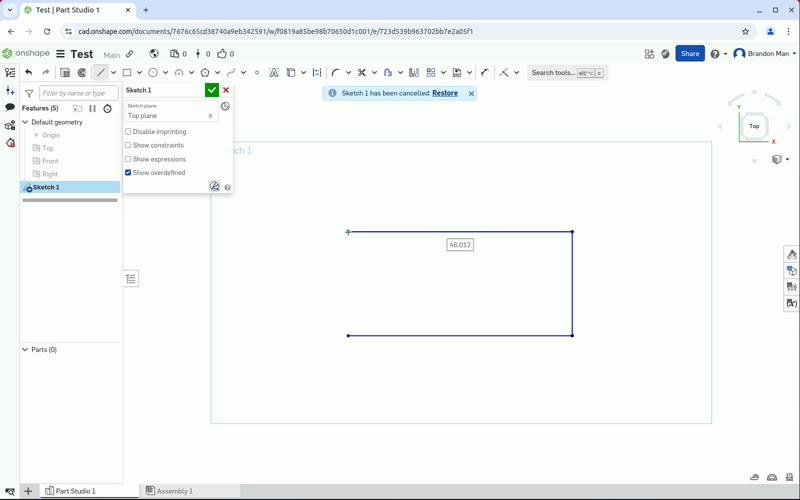
mouse_move(348, 335)
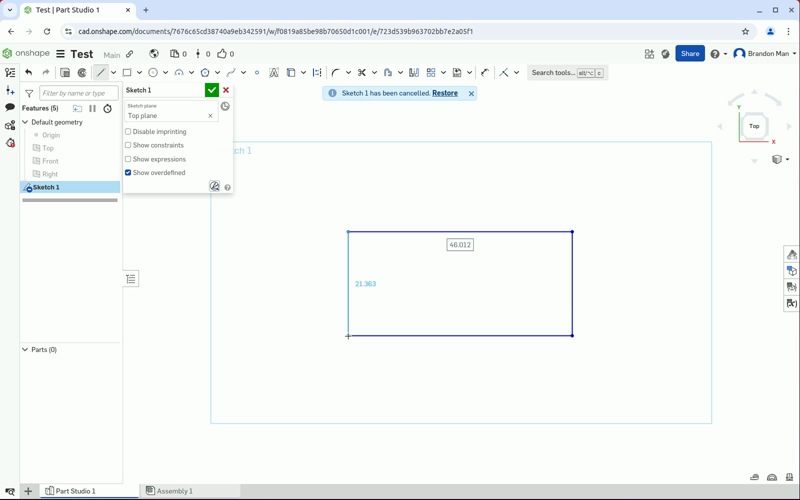
key_up(shift)
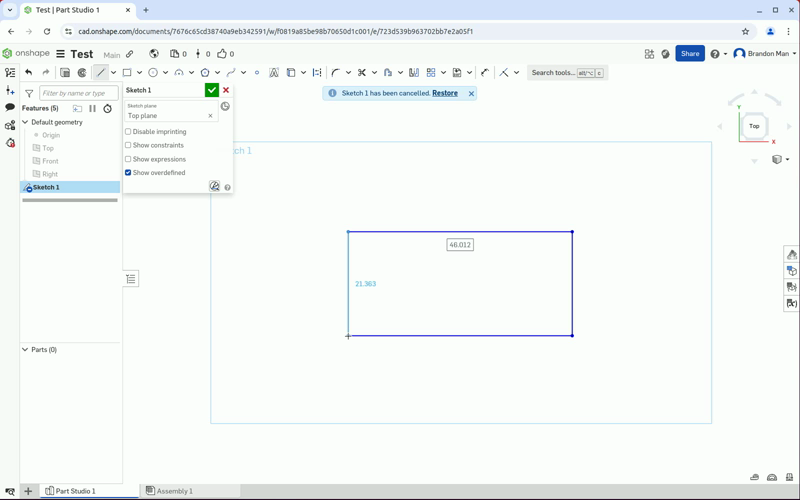
click(348, 335)
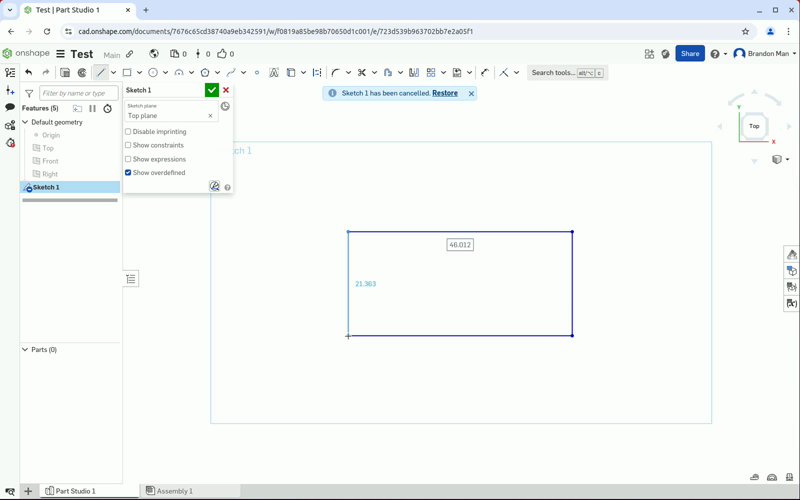
key(esc)
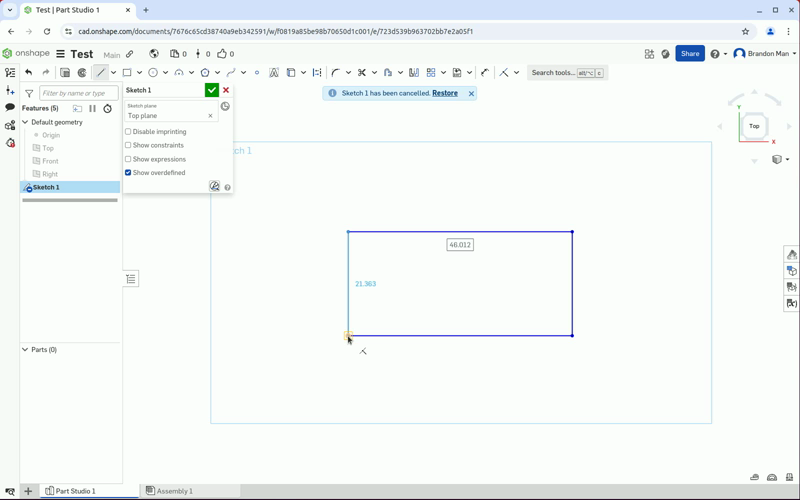
key(c)
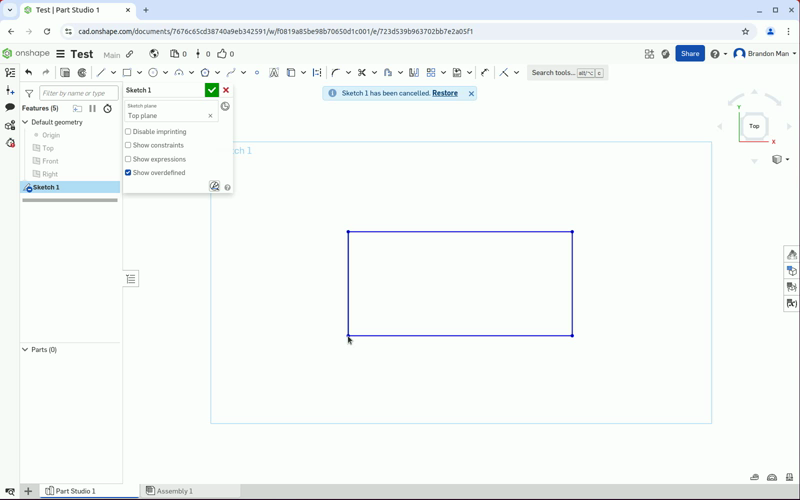
key_down(shift)
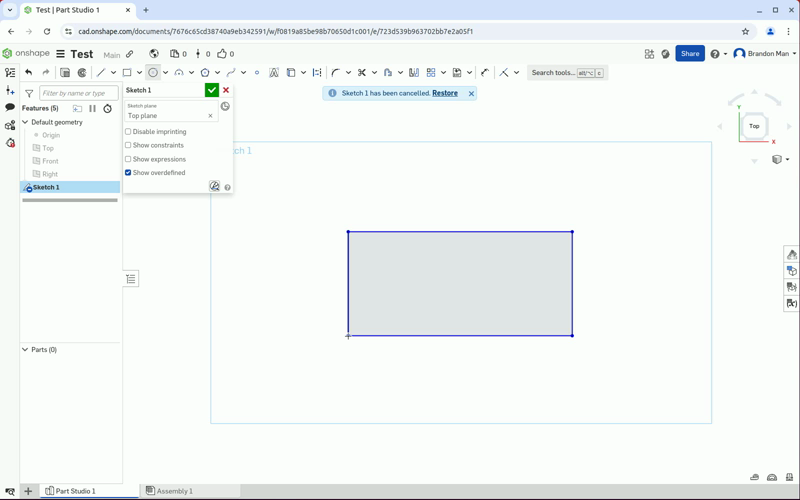
mouse_move(430, 283)
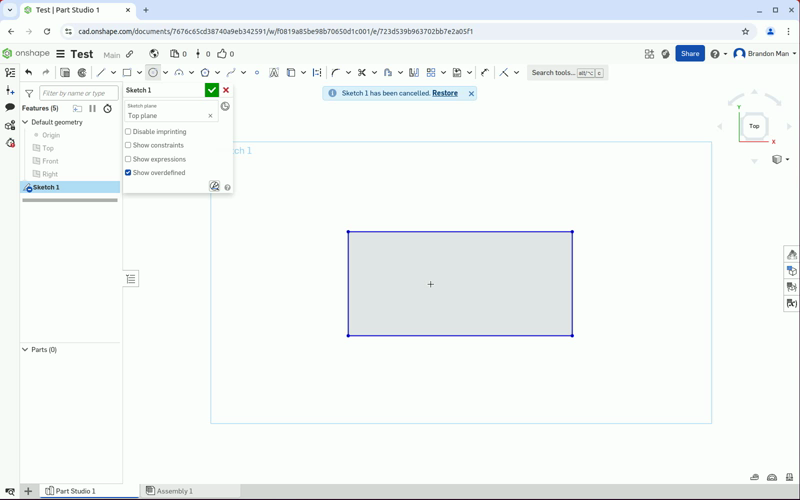
click(430, 283)
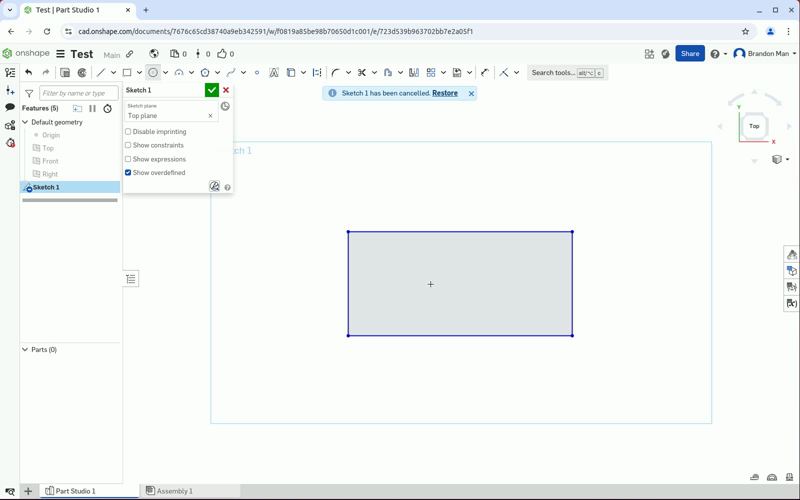
key_up(shift)
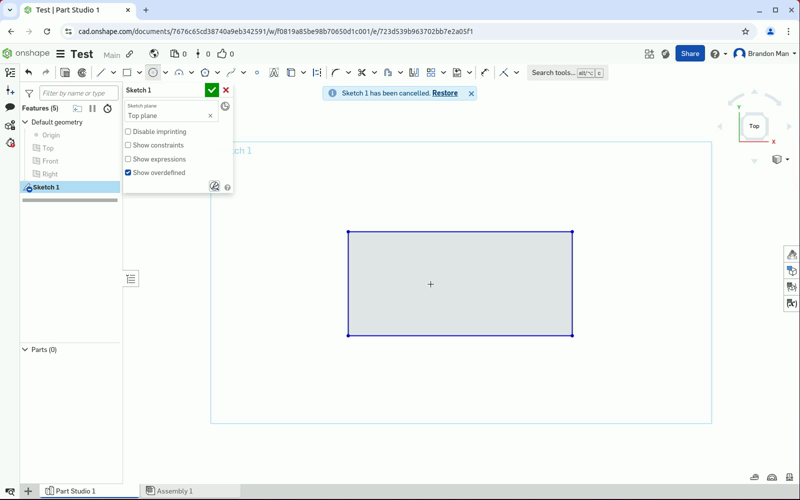
mouse_move(442, 283)
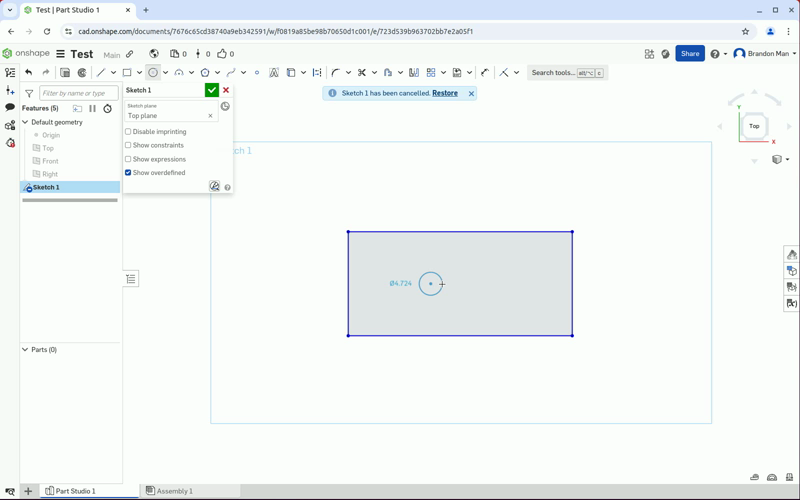
click(442, 283)
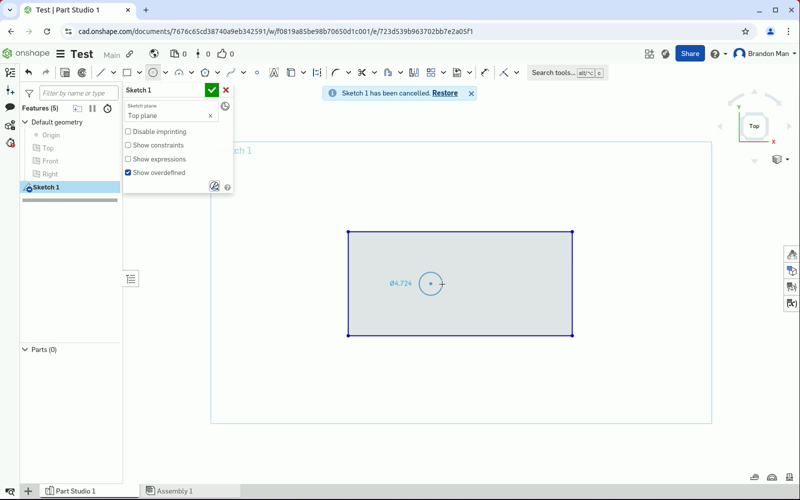
key(esc)
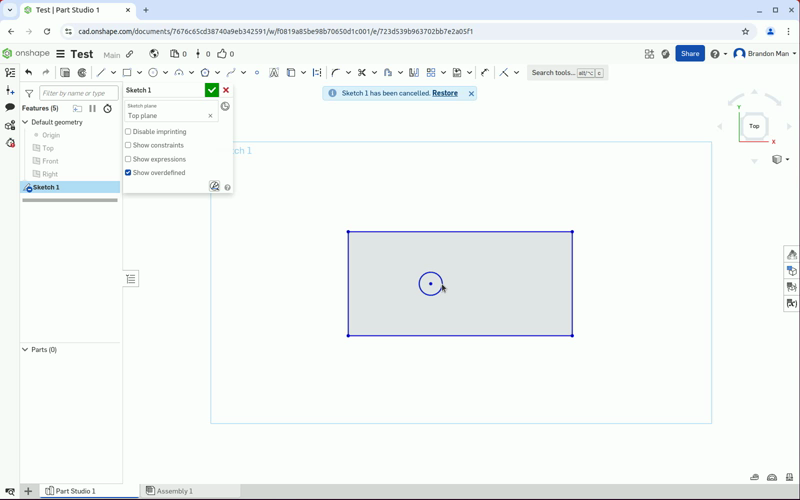
key(c)
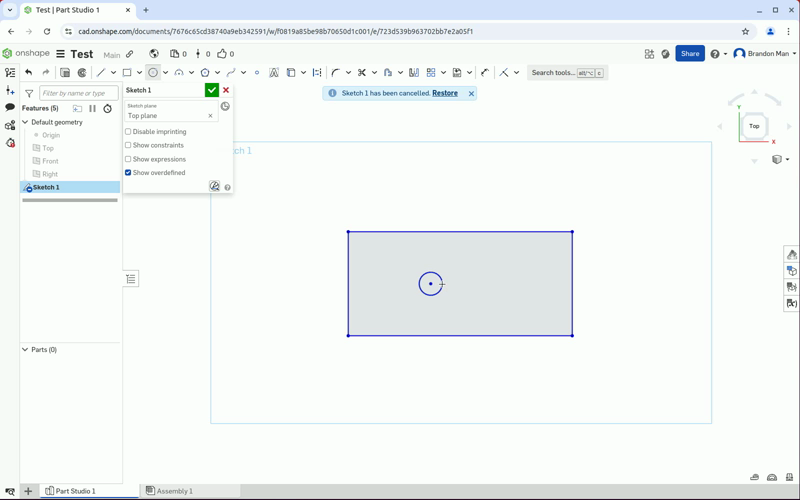
key_down(shift)
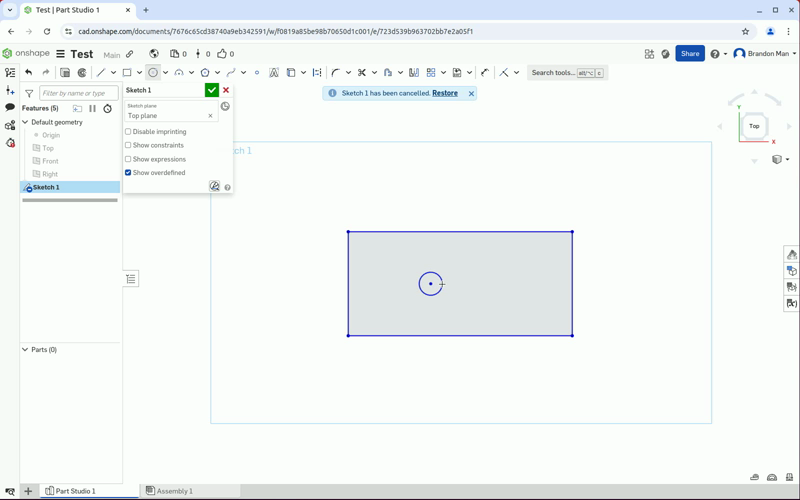
mouse_move(489, 283)
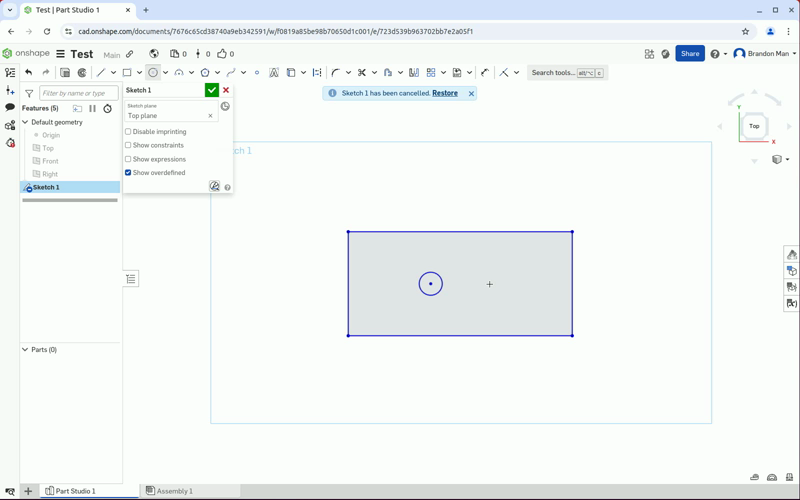
click(489, 283)
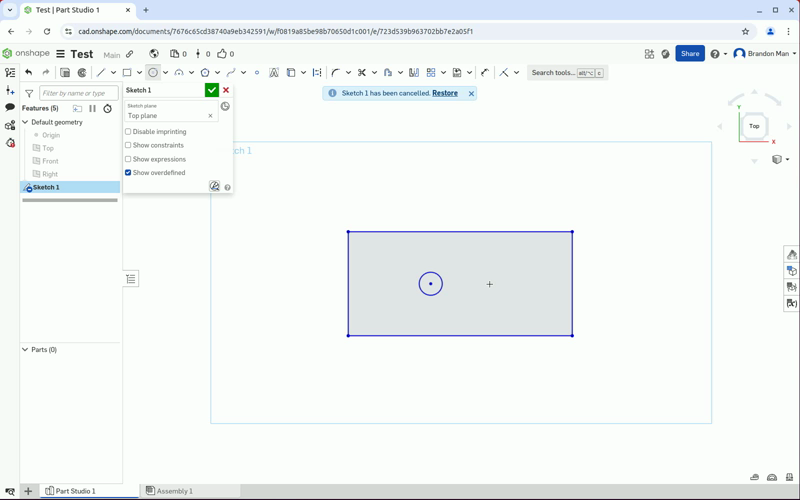
key_up(shift)
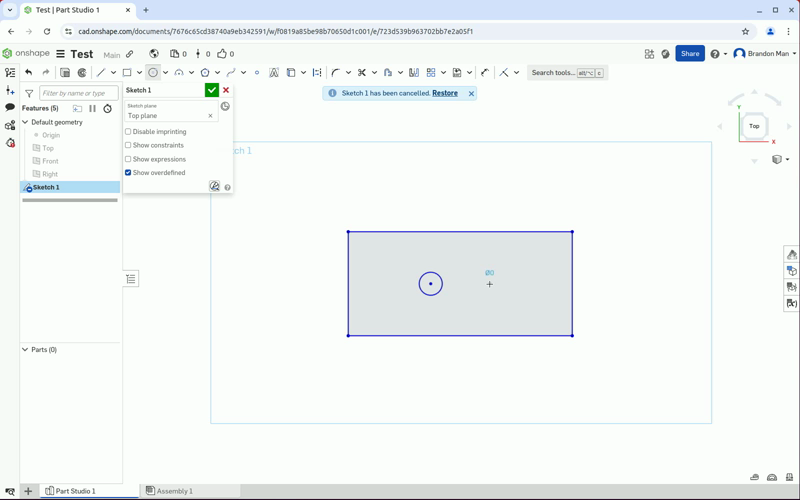
mouse_move(501, 283)
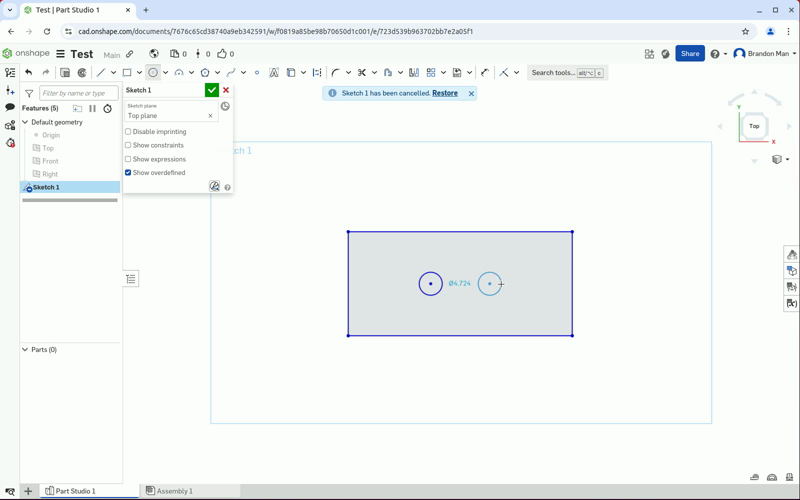
click(501, 283)
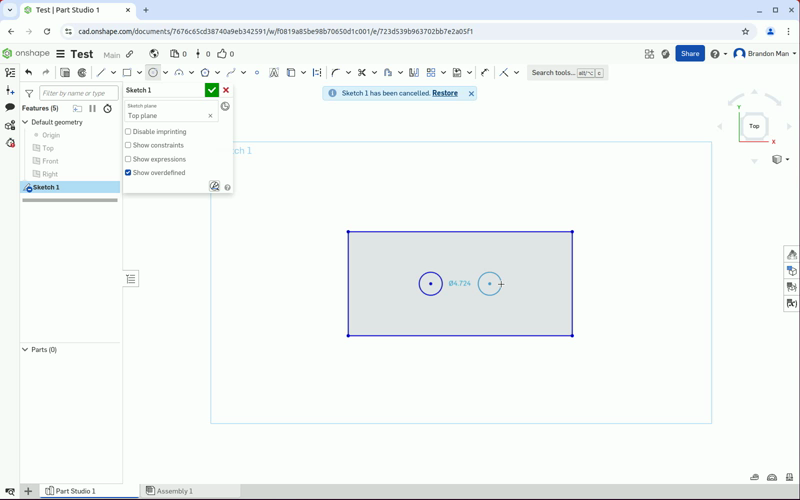
key(esc)
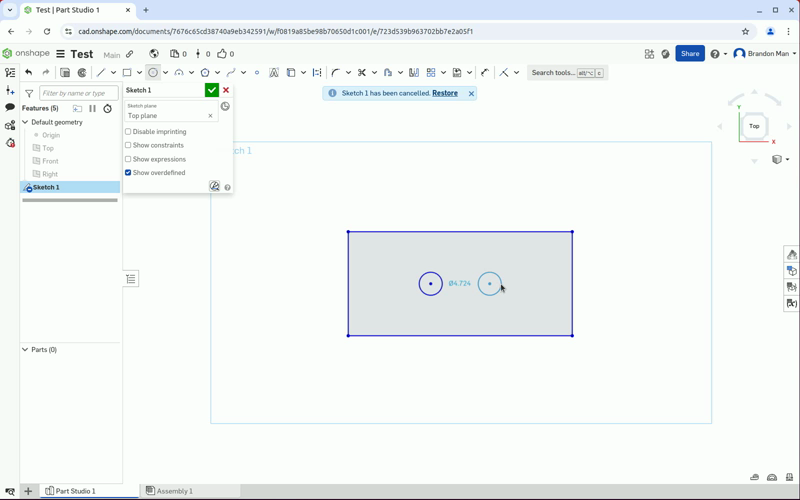
mouse_move(470, 253)
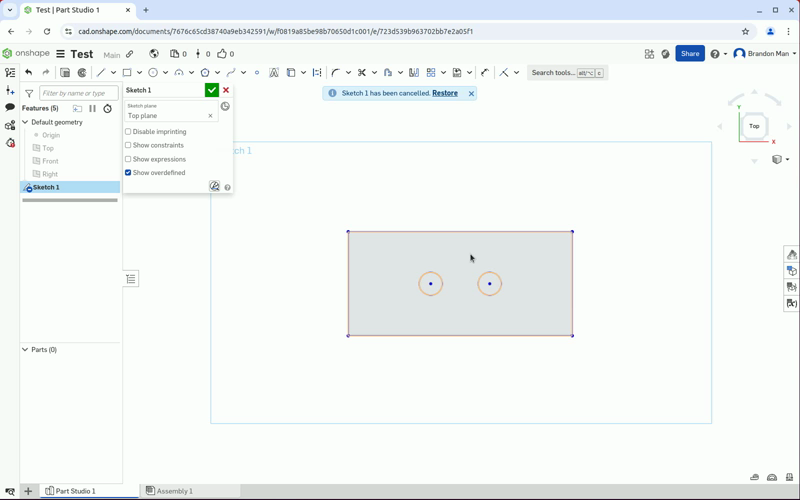
click(470, 253)
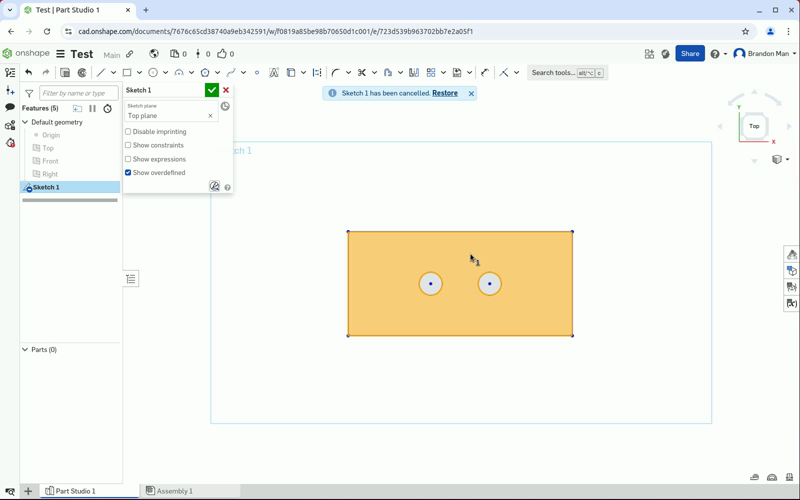
mouse_move(73, 352)
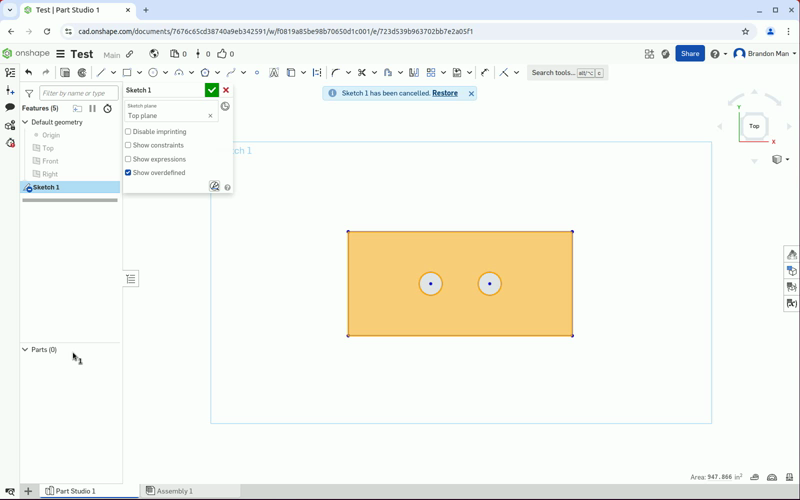
key(shift+y)
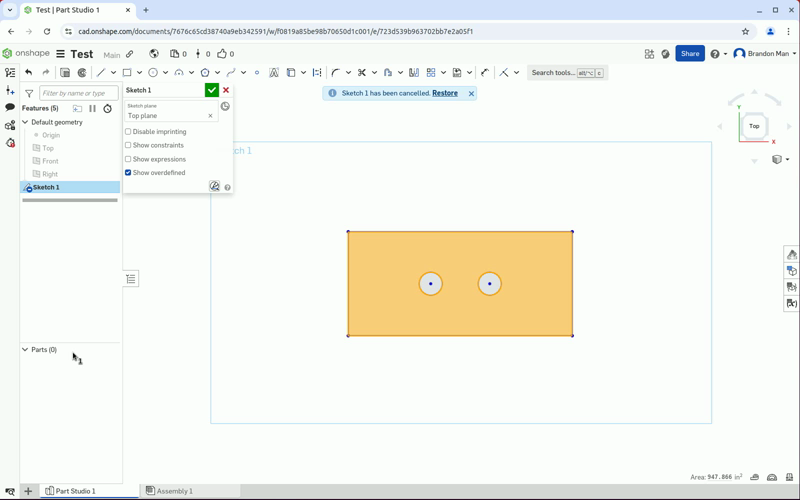
key(shift+e)
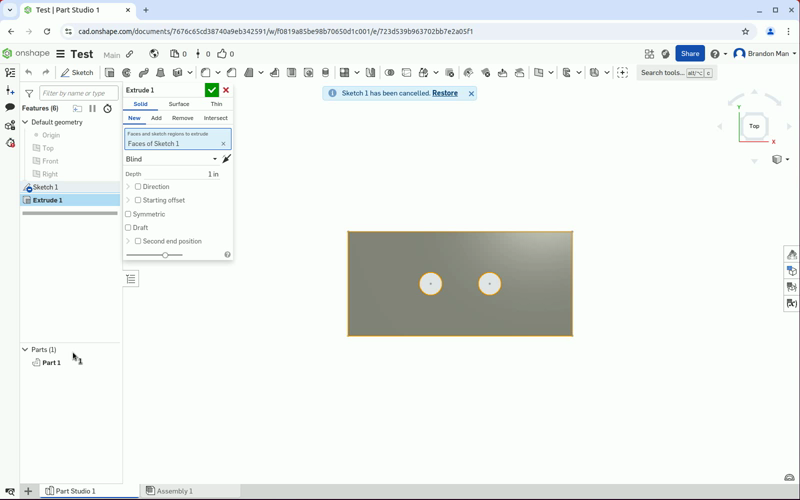
mouse_move(143, 106)
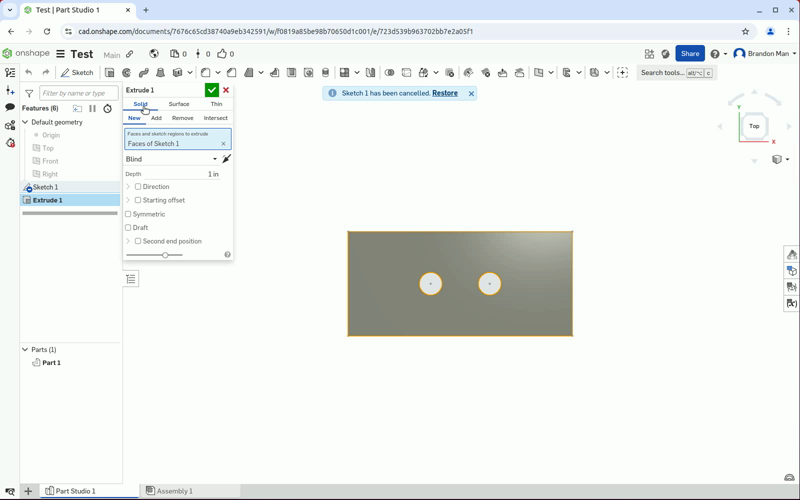
click(143, 106)
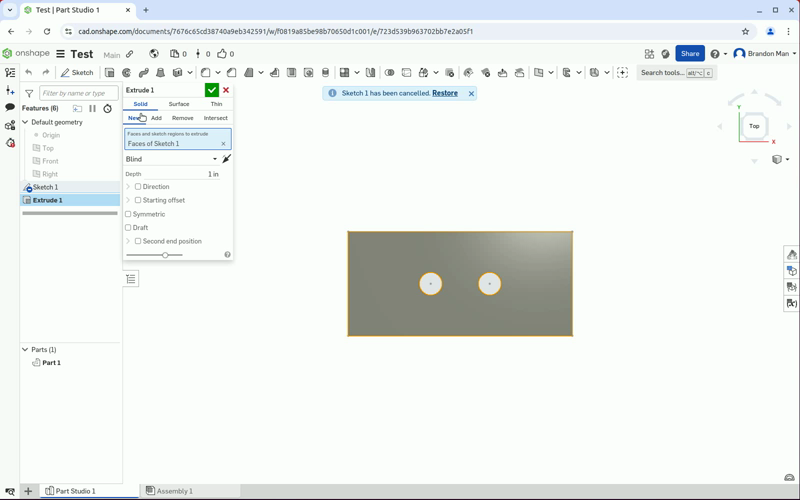
mouse_move(137, 120)
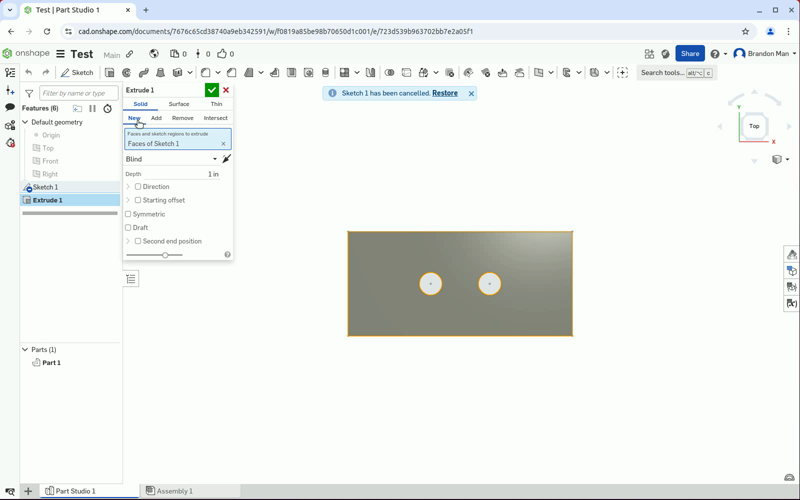
click(137, 120)
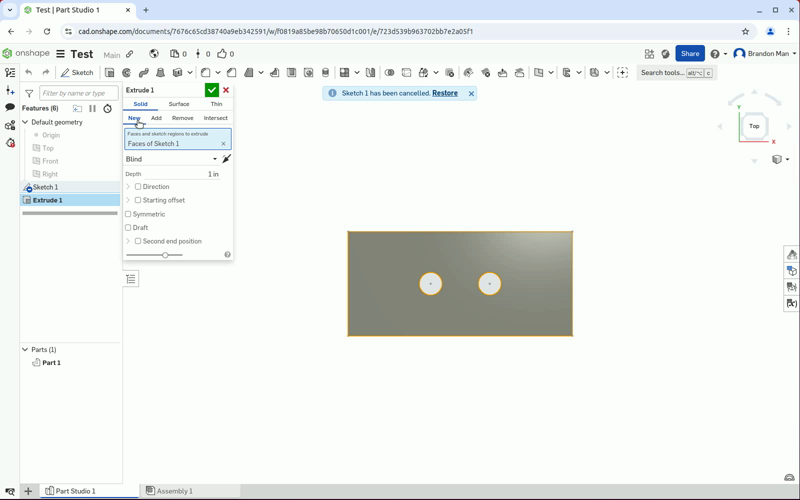
key(tab, 4)
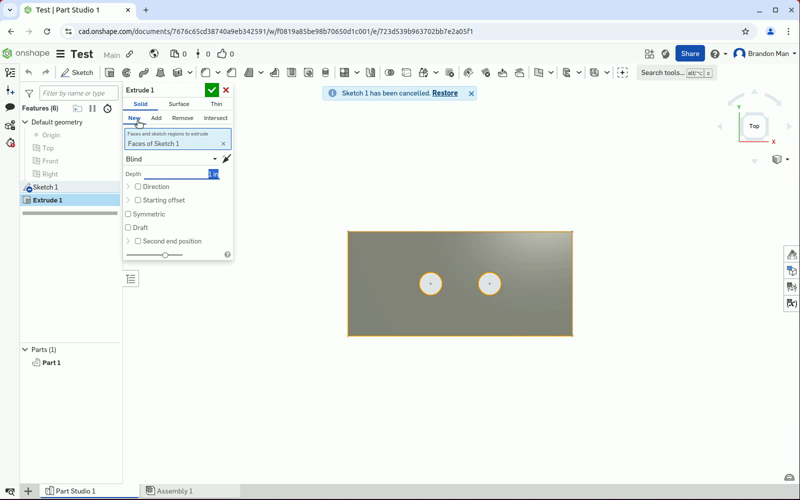
text(-3.129)
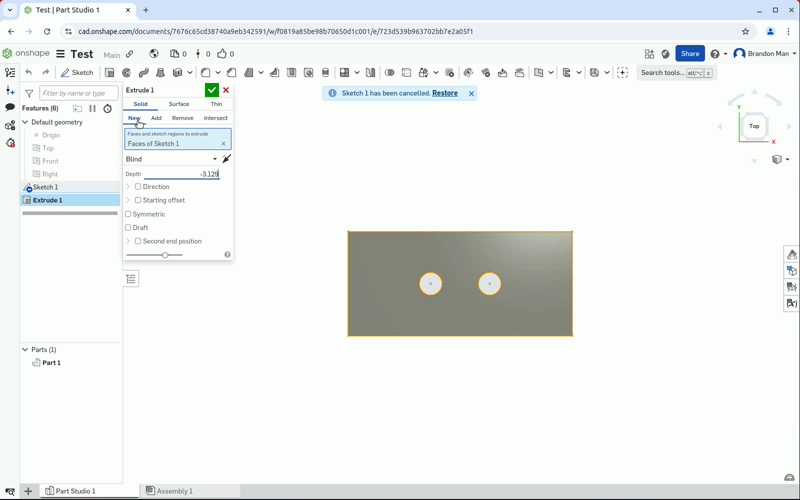
key(enter)
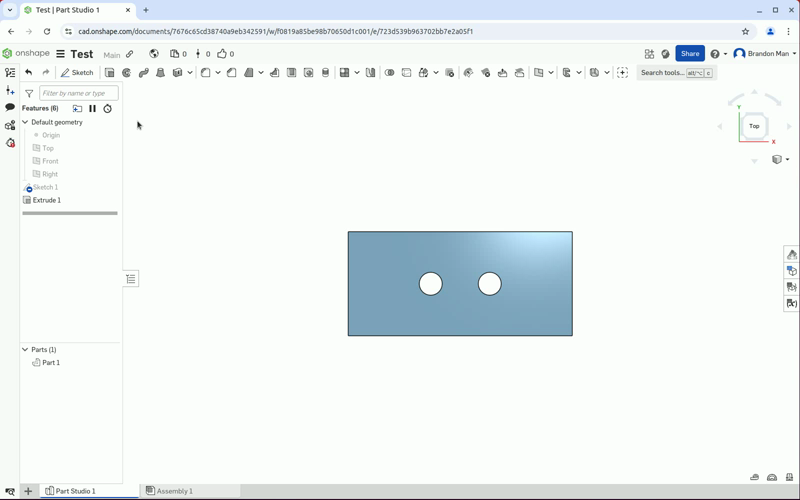
key(shift+h)
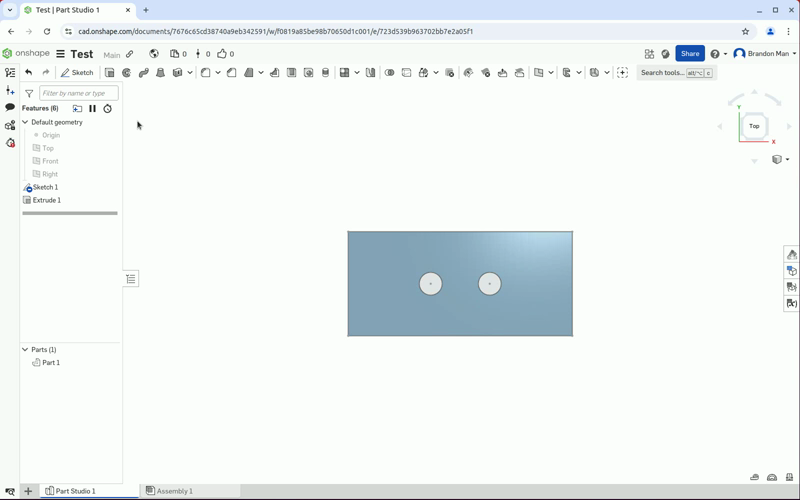
key(shift+h)
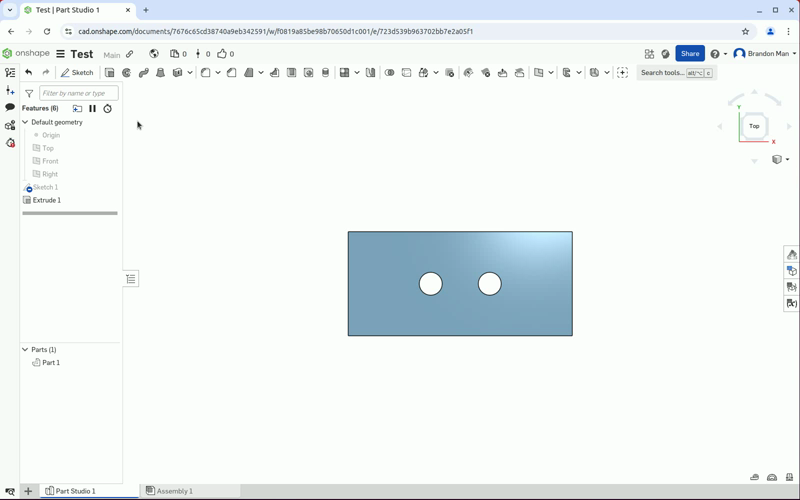
mouse_move(73, 189)
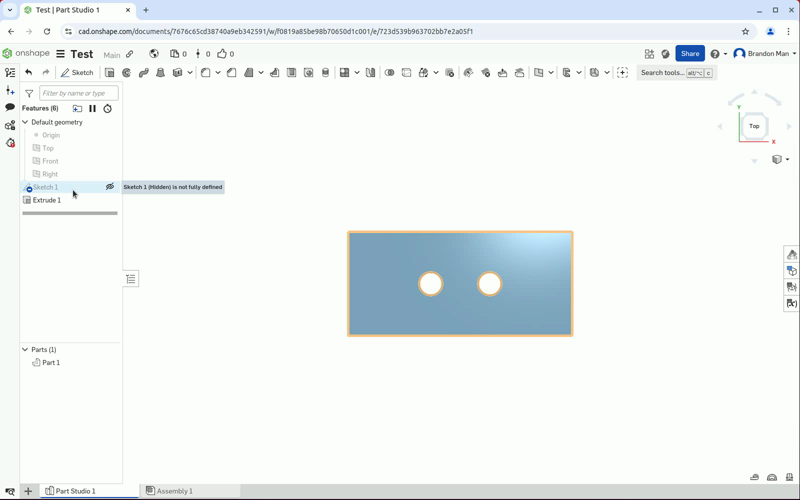
click(73, 189)
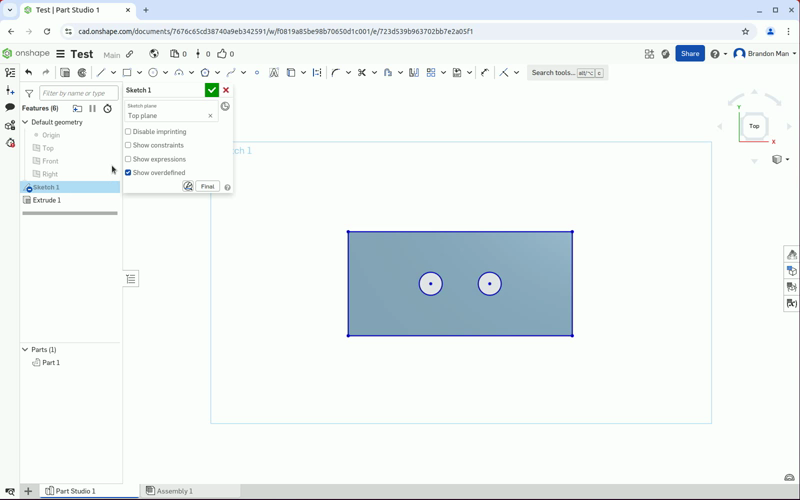
mouse_move(229, 92)
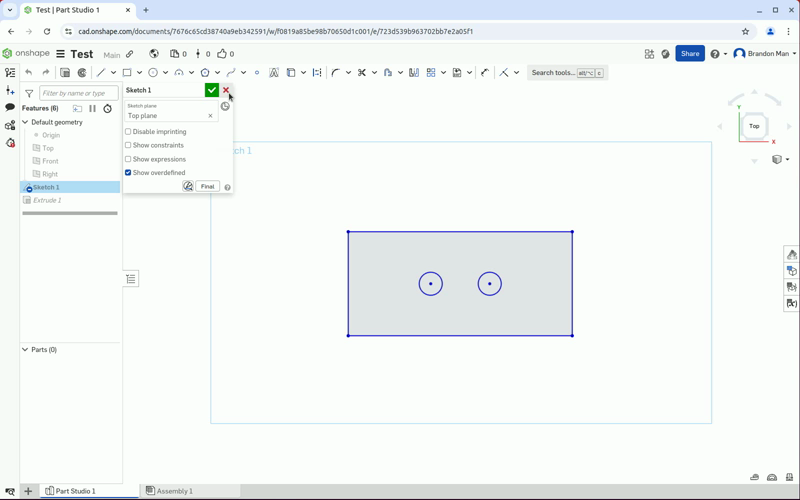
click(229, 92)
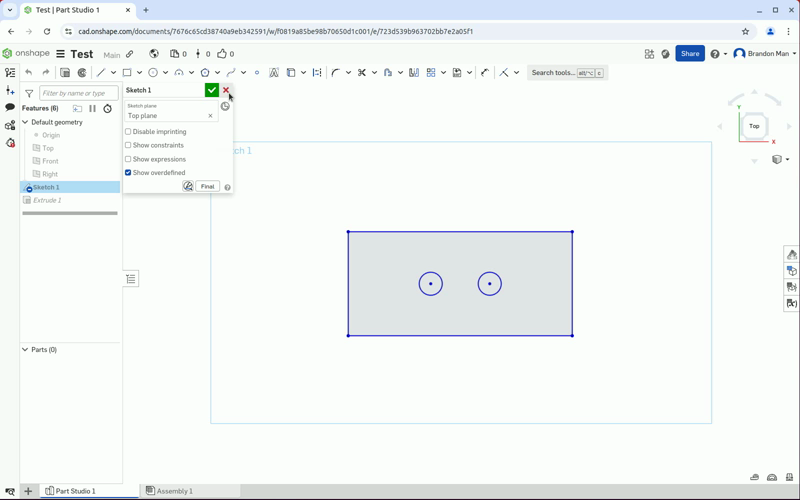
key(shift+s)
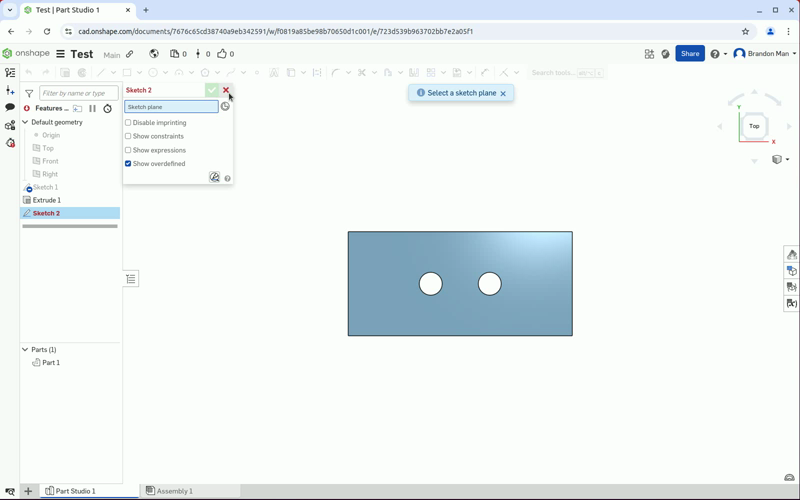
mouse_move(73, 150)
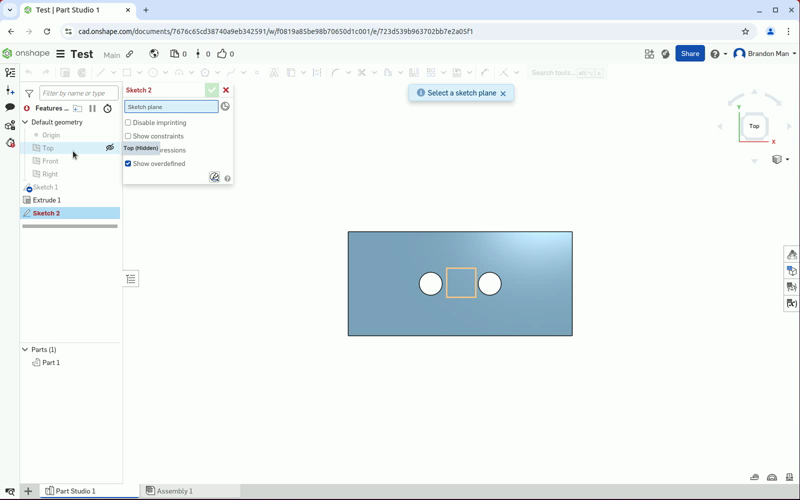
click(73, 150)
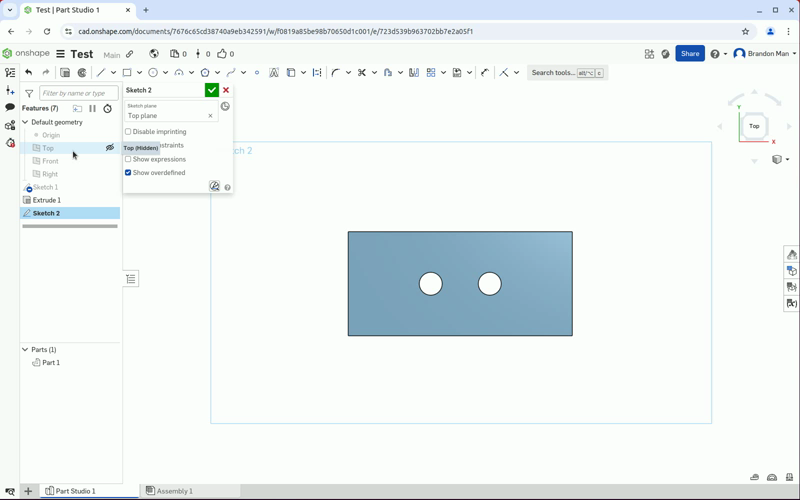
mouse_move(73, 352)
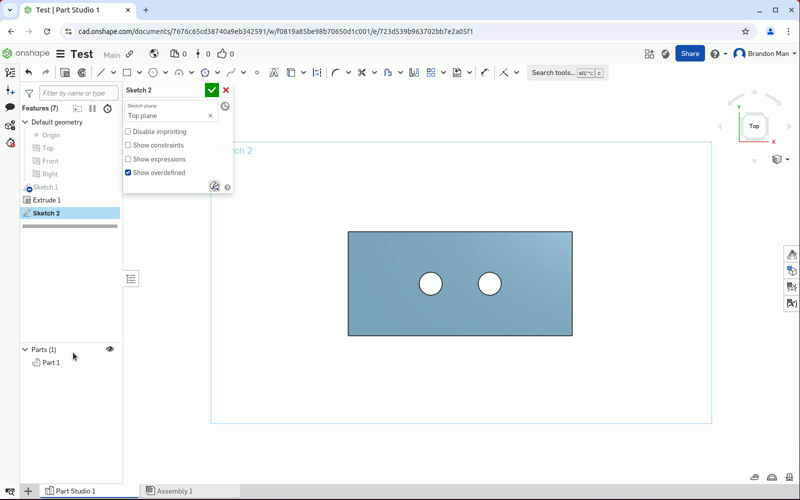
key(y)
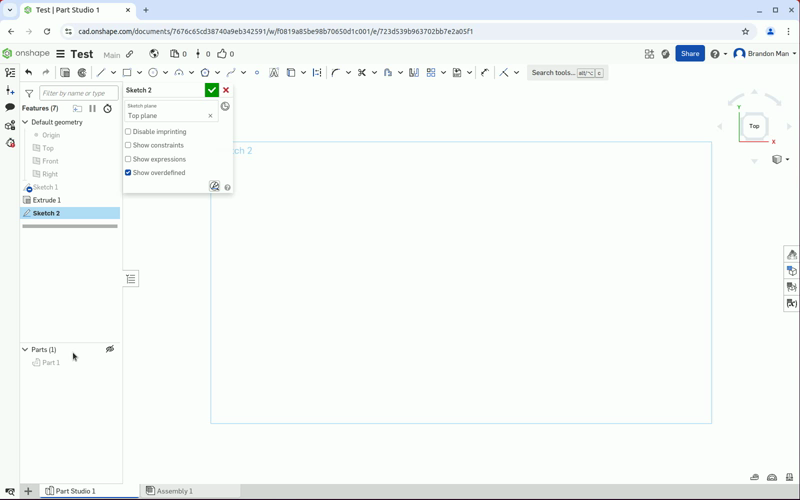
key(c)
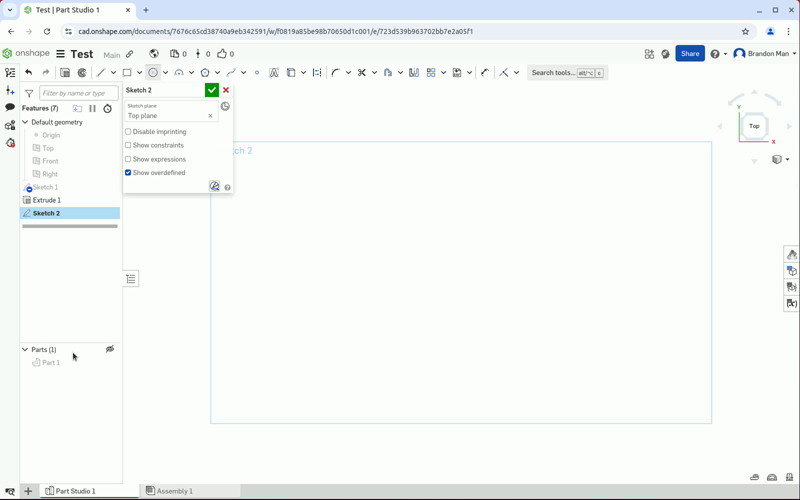
key_down(shift)
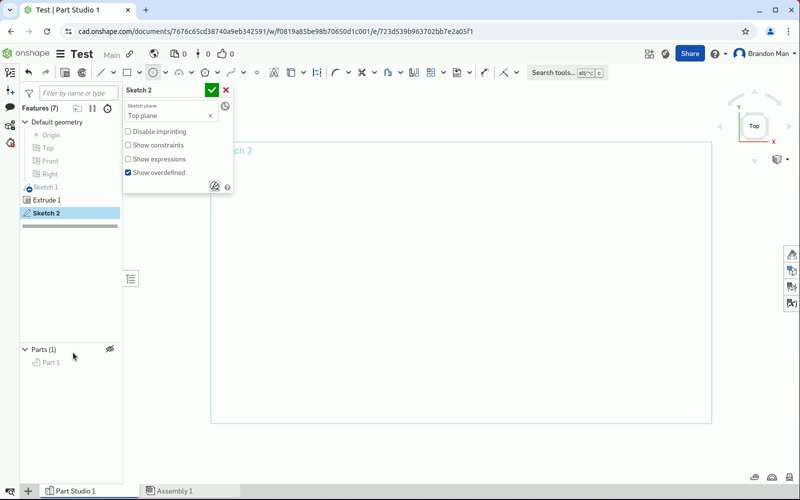
mouse_move(491, 282)
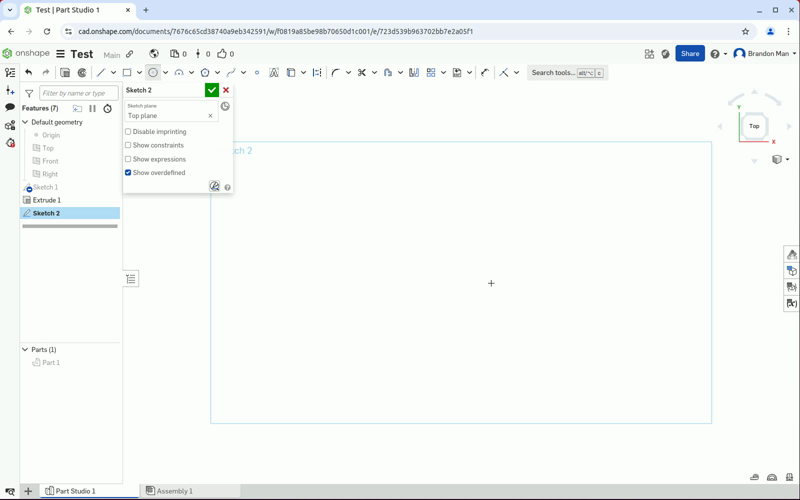
click(491, 282)
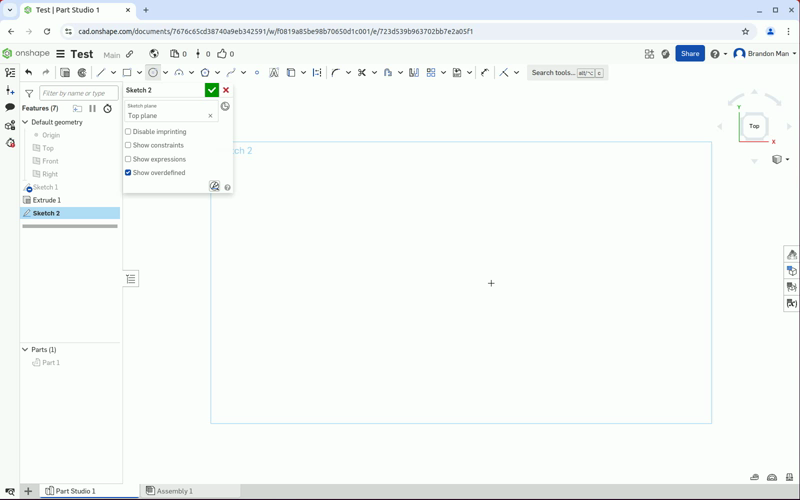
key_up(shift)
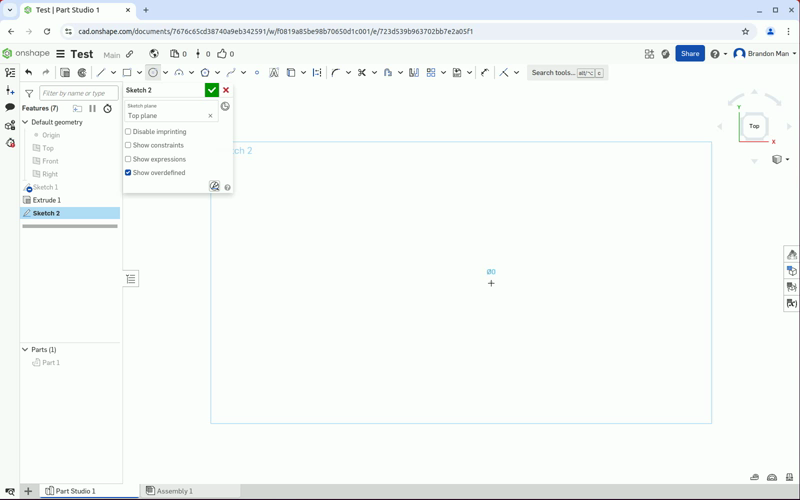
mouse_move(503, 282)
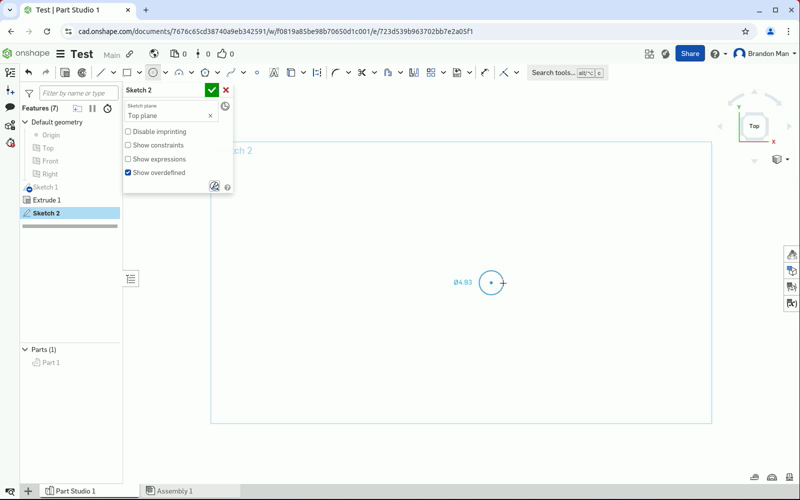
click(503, 282)
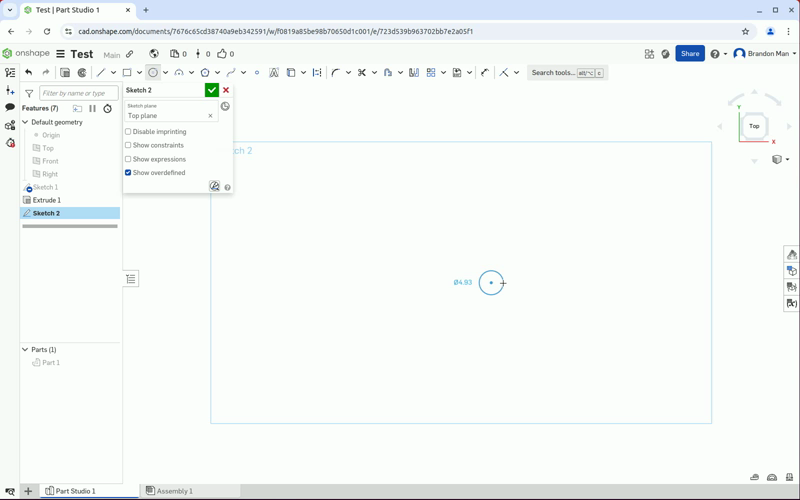
key(esc)
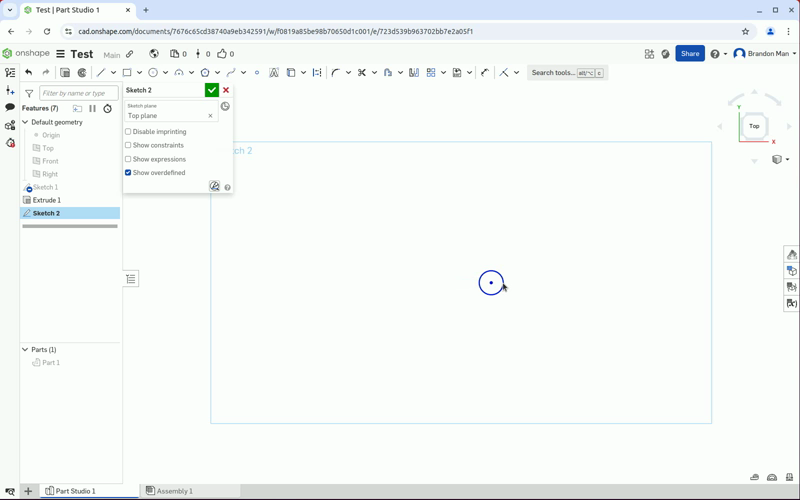
mouse_move(495, 281)
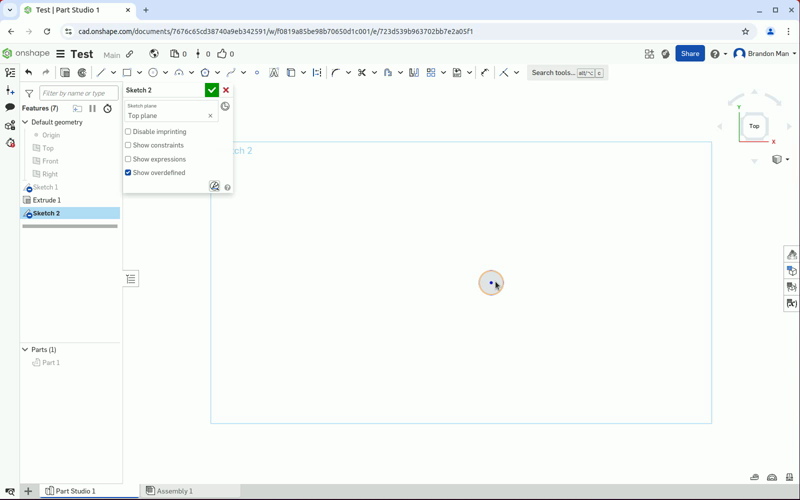
scroll(6)
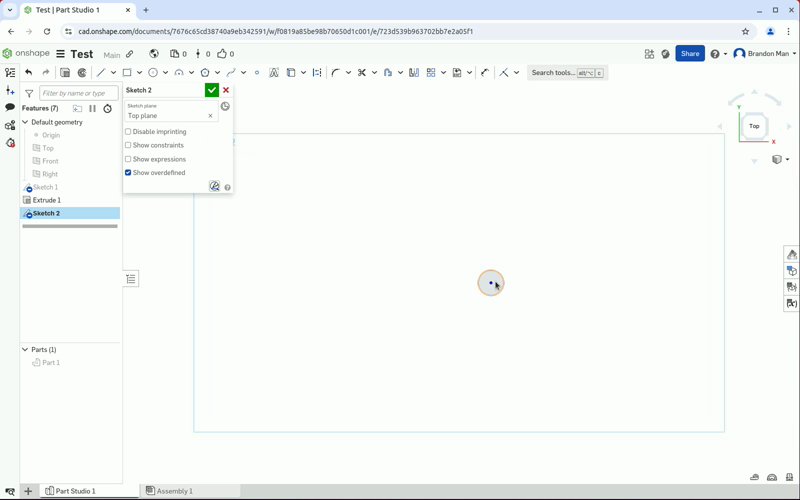
scroll(6)
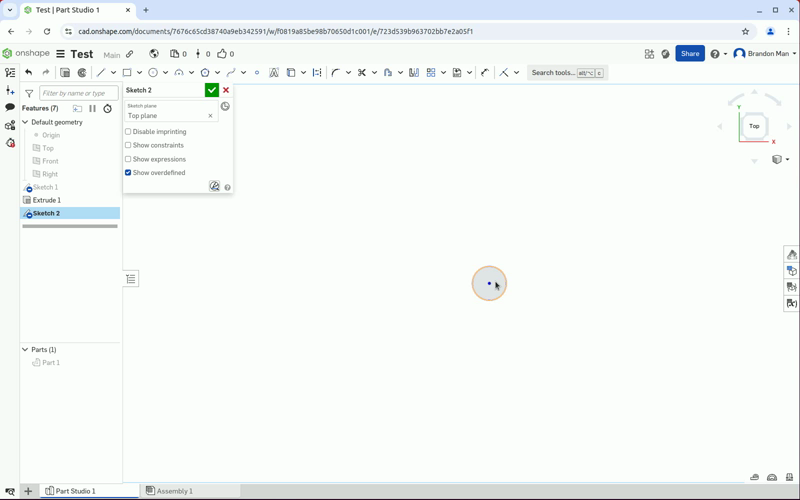
scroll(6)
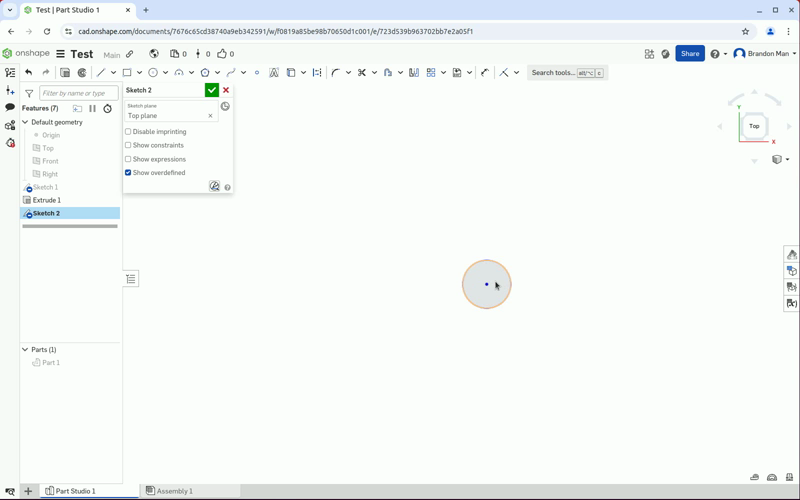
scroll(6)
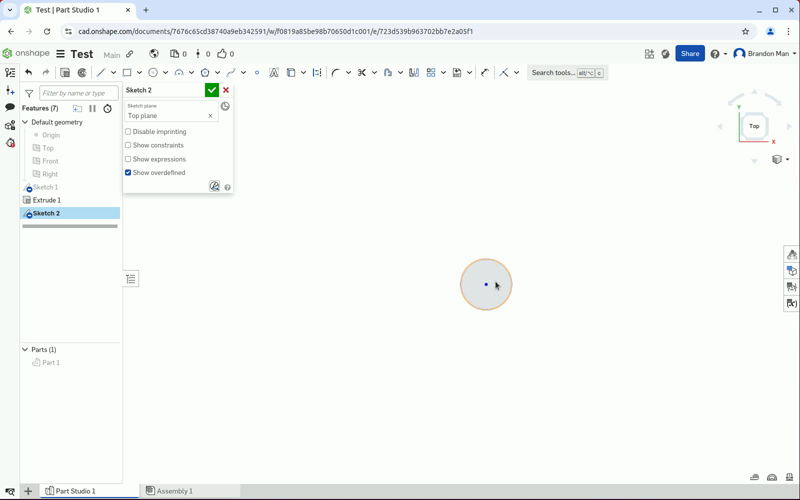
scroll(6)
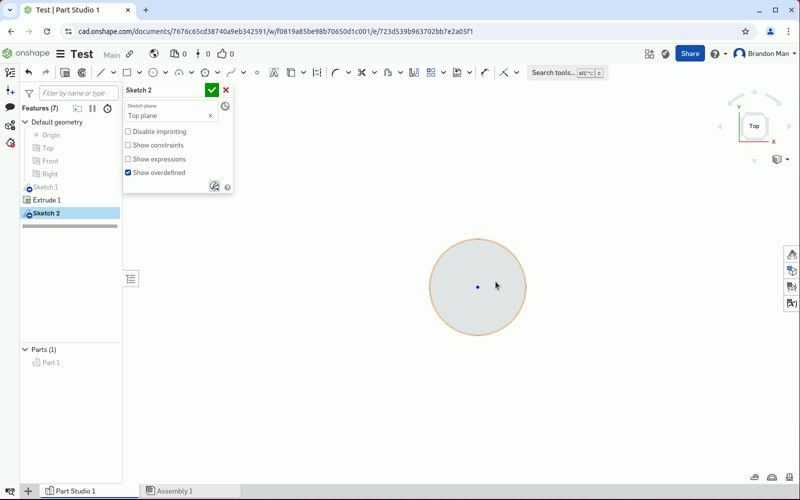
scroll(6)
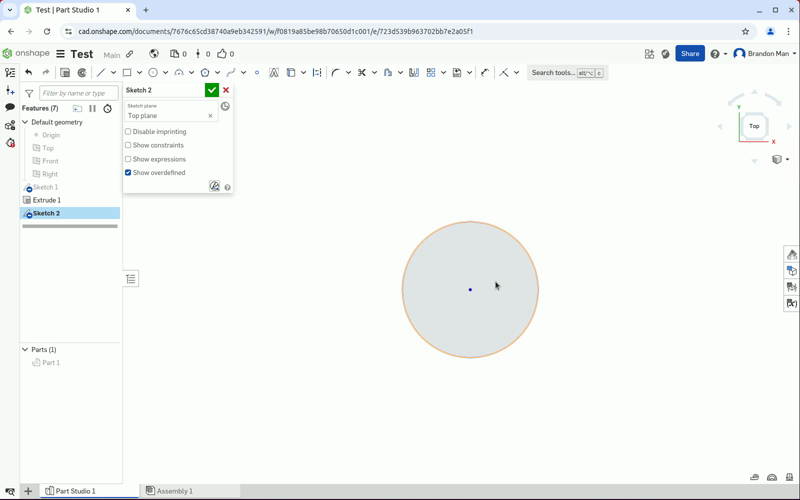
scroll(6)
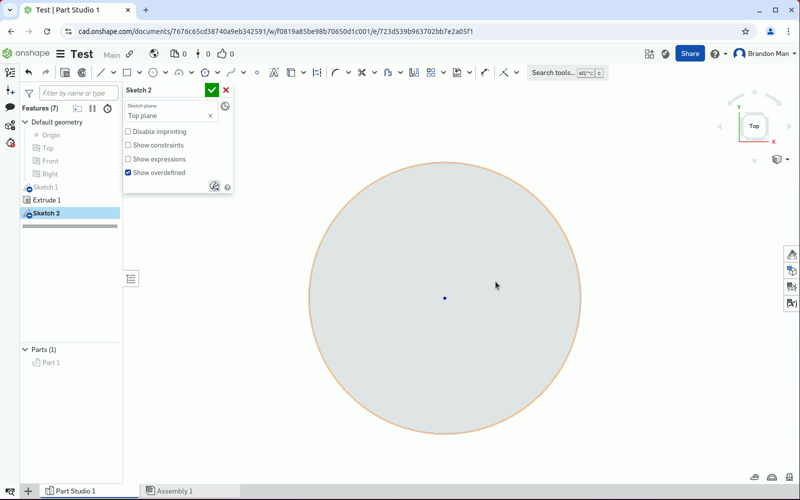
click(495, 281)
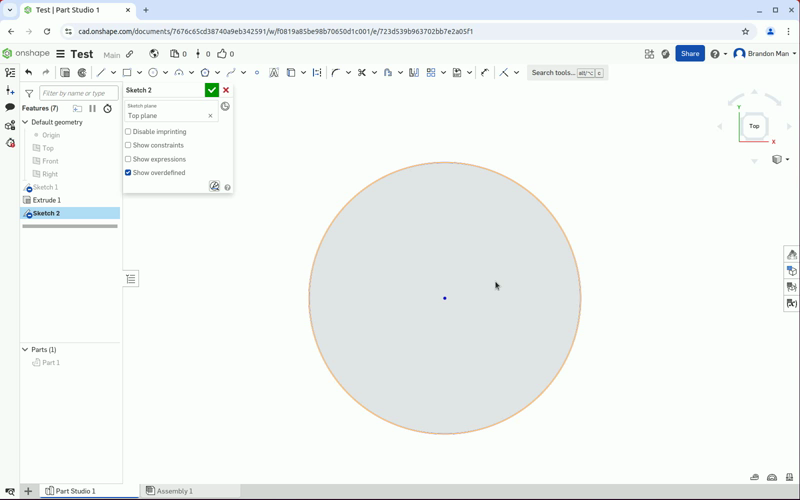
scroll(-6)
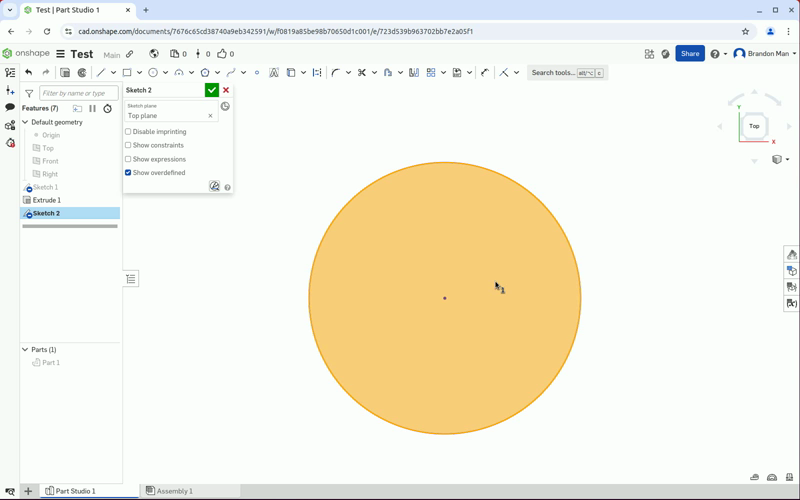
scroll(-6)
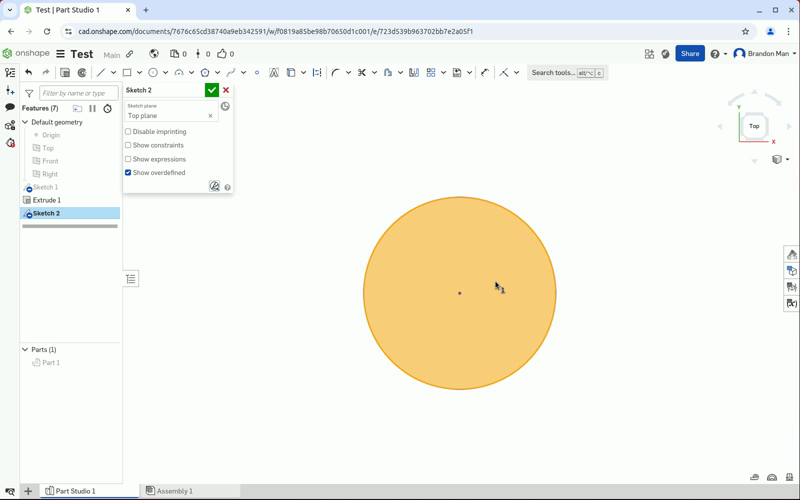
scroll(-6)
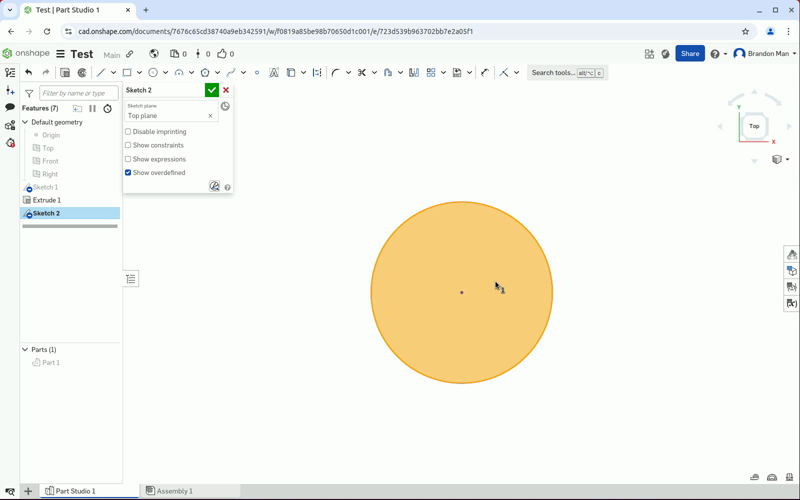
scroll(-6)
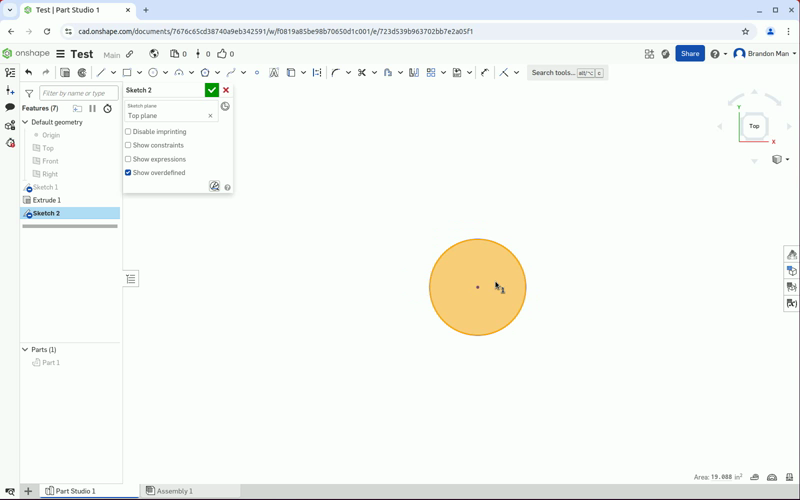
scroll(-6)
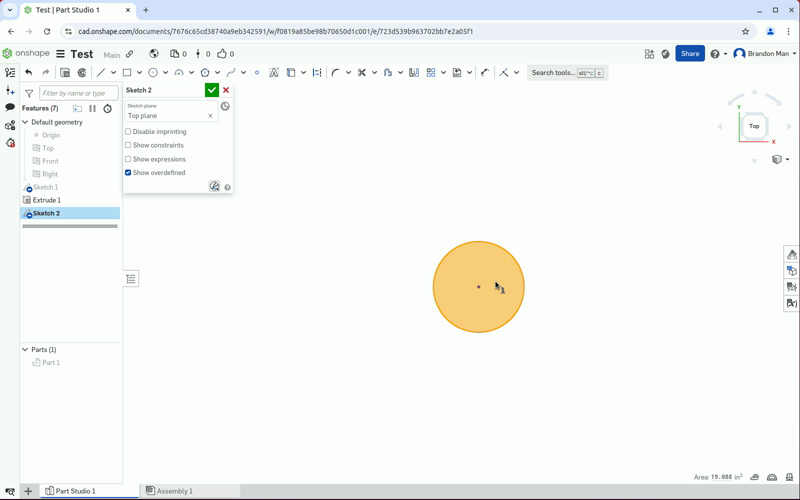
scroll(-6)
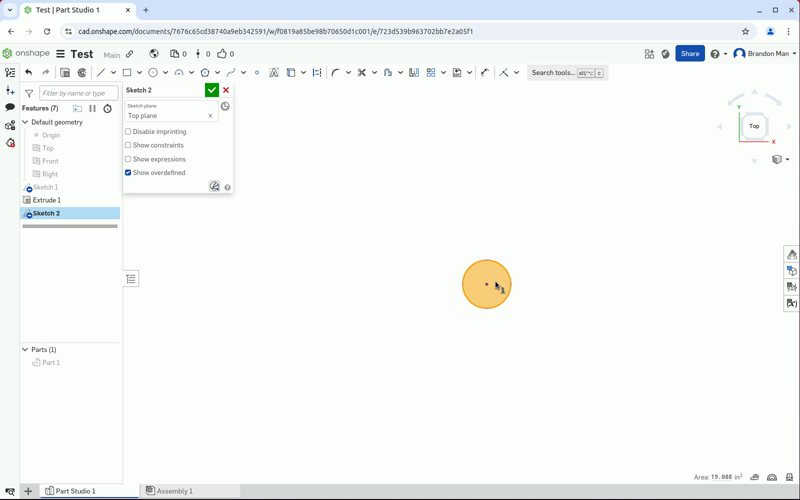
scroll(-6)
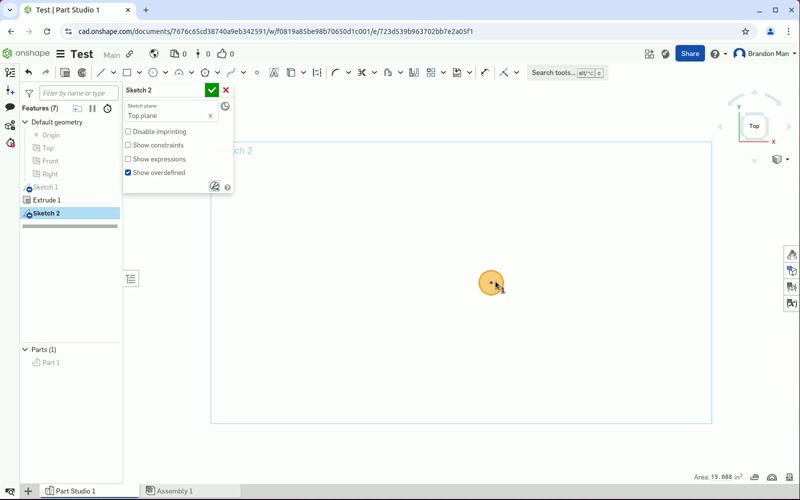
mouse_move(73, 352)
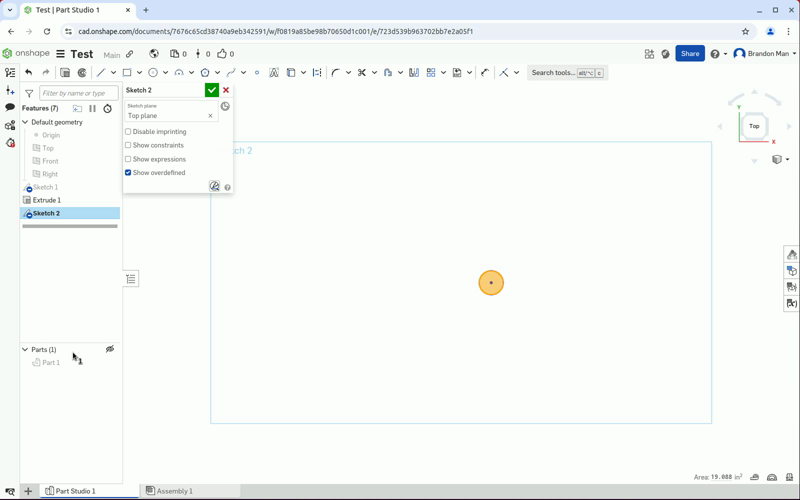
key(shift+y)
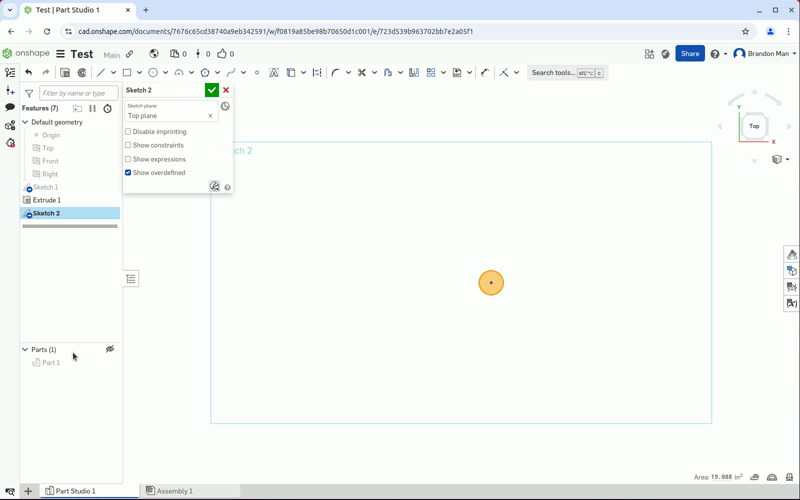
key(shift+e)
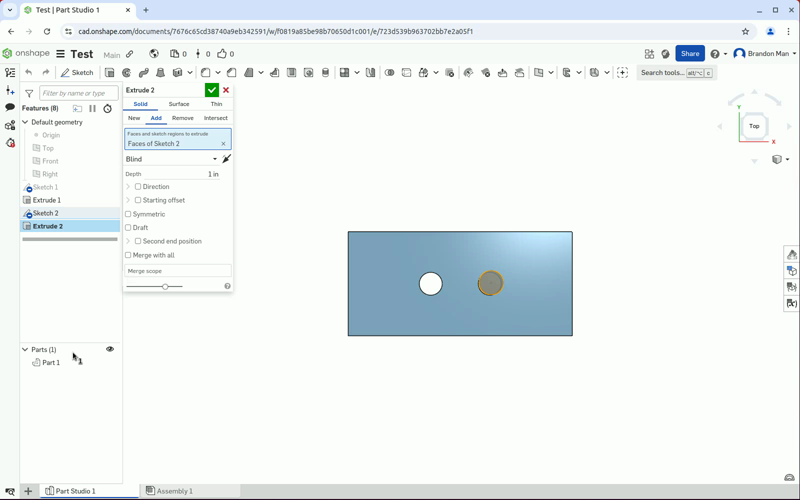
mouse_move(143, 106)
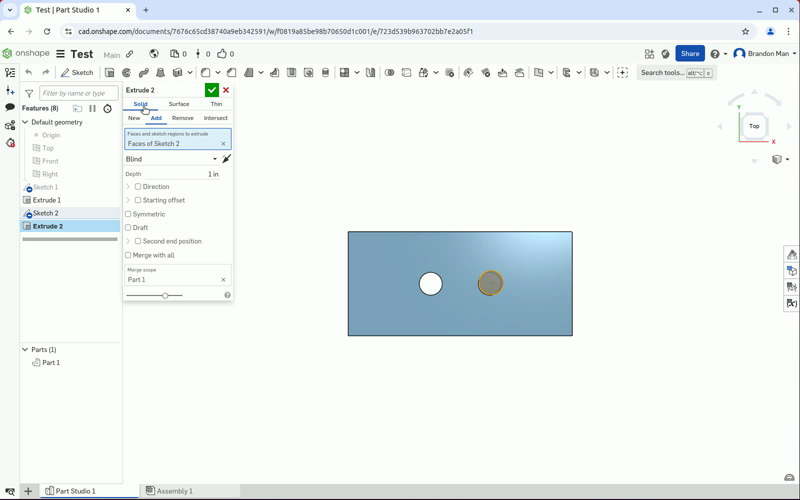
click(143, 106)
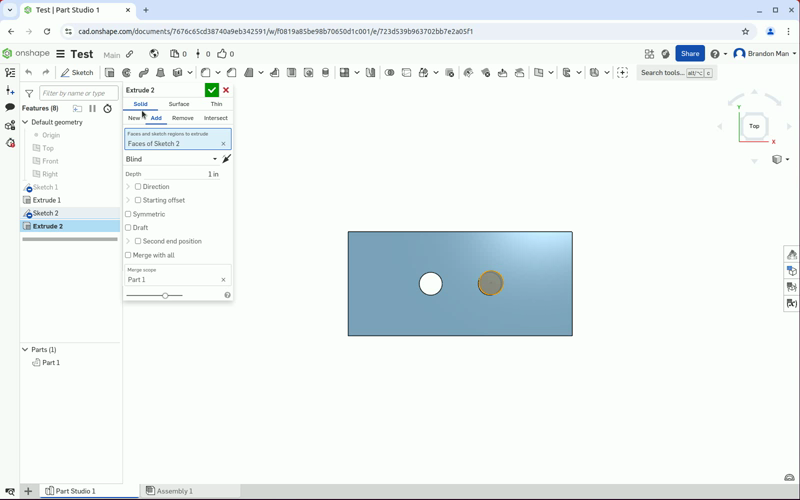
mouse_move(137, 120)
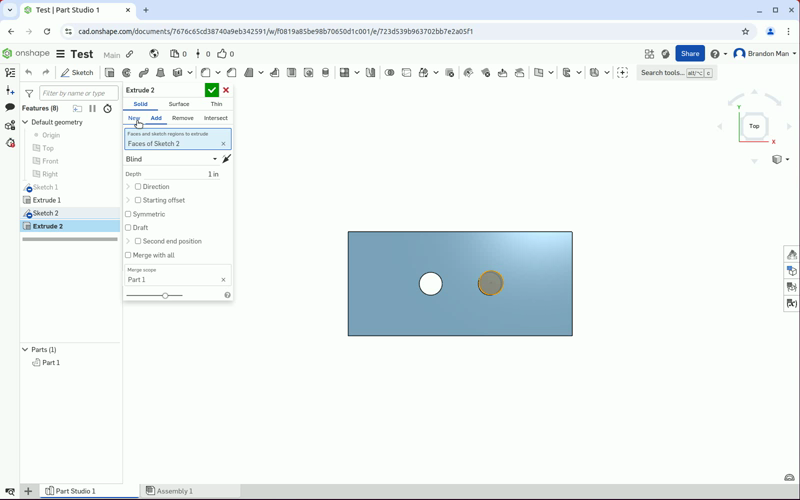
click(137, 120)
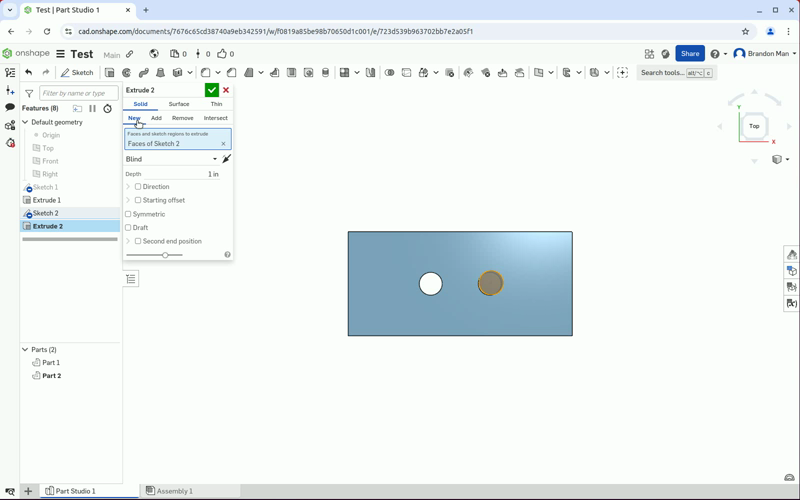
key(tab, 4)
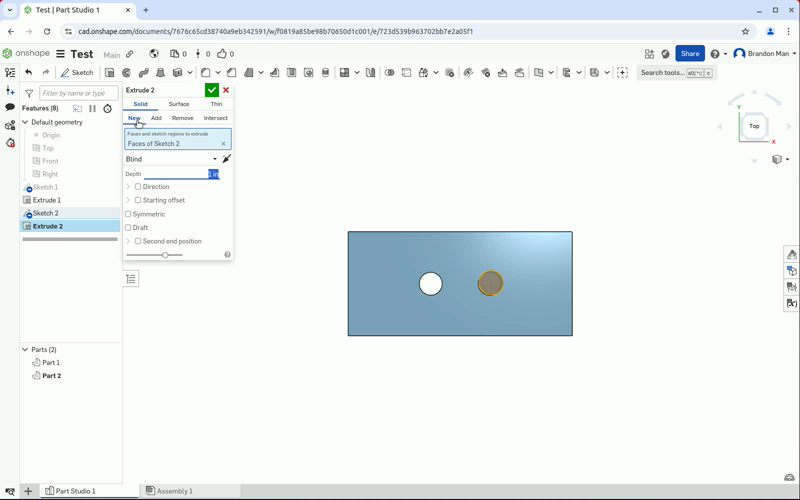
text(-3.129)
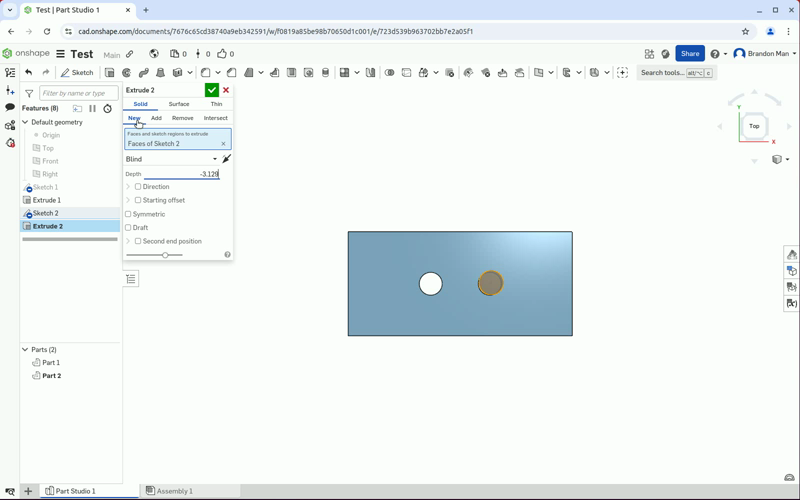
key(enter)
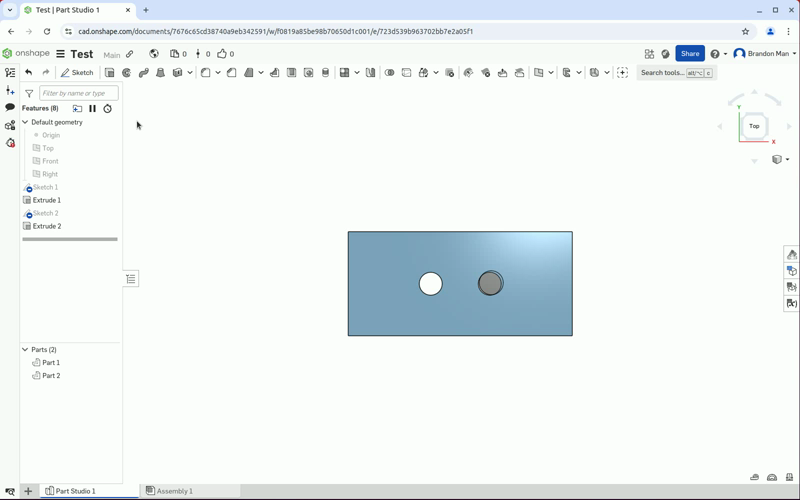
key(shift+h)
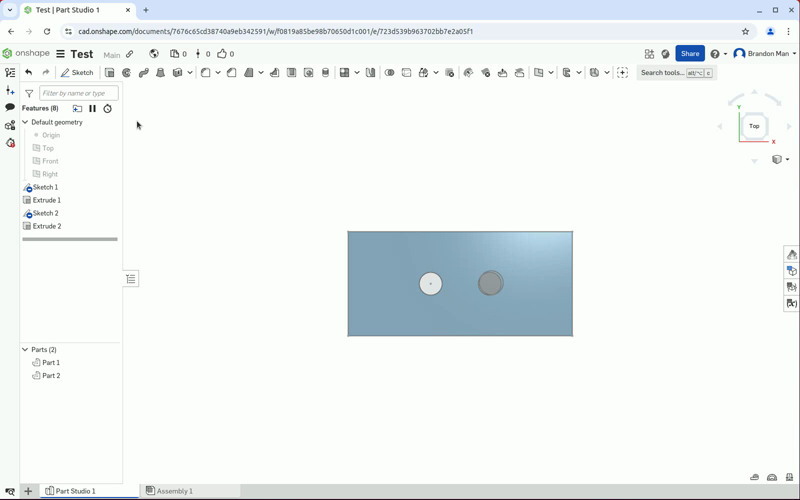
key(shift+h)
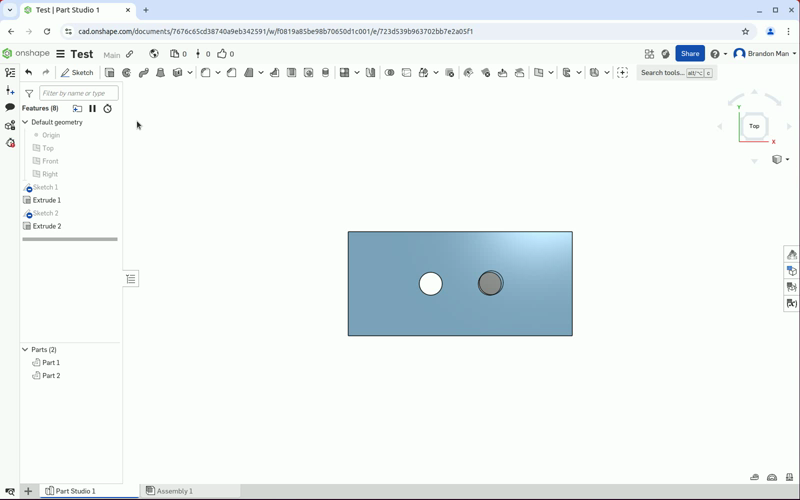
mouse_move(73, 189)
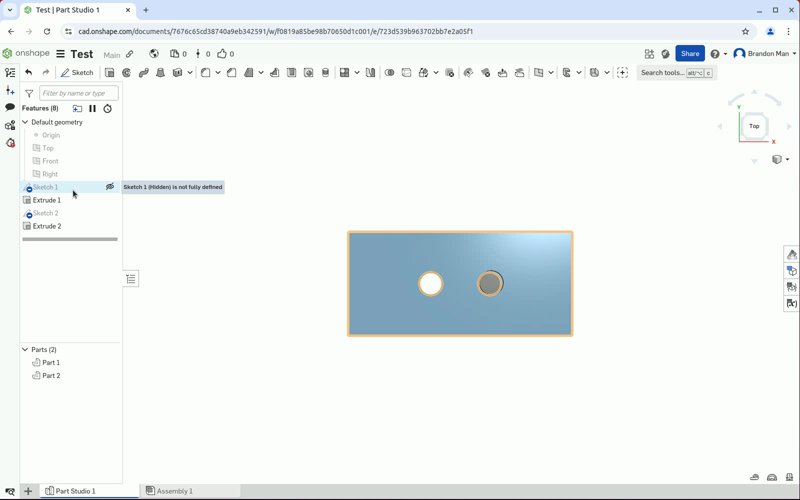
click(73, 189)
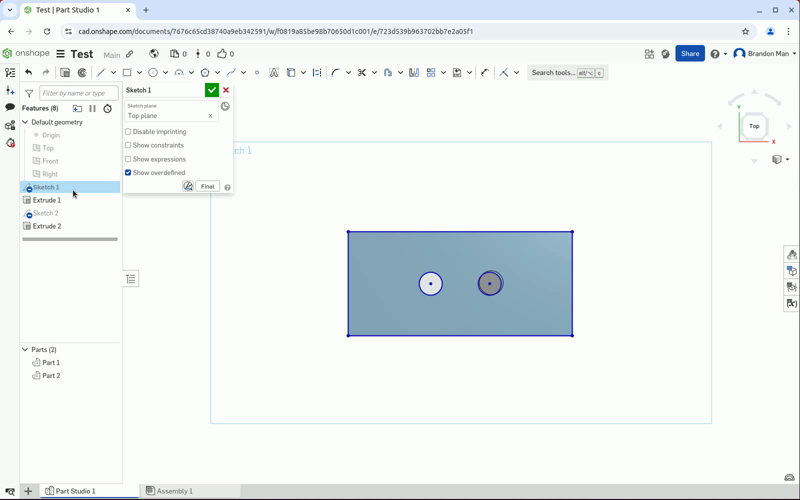
mouse_move(229, 92)
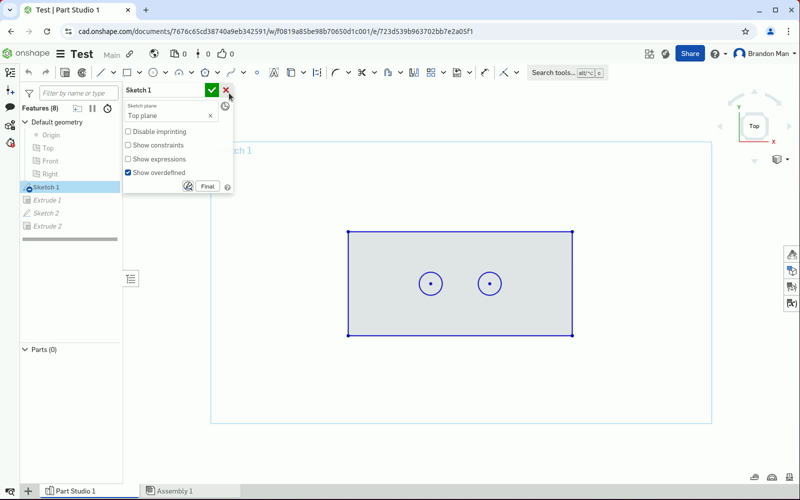
click(229, 92)
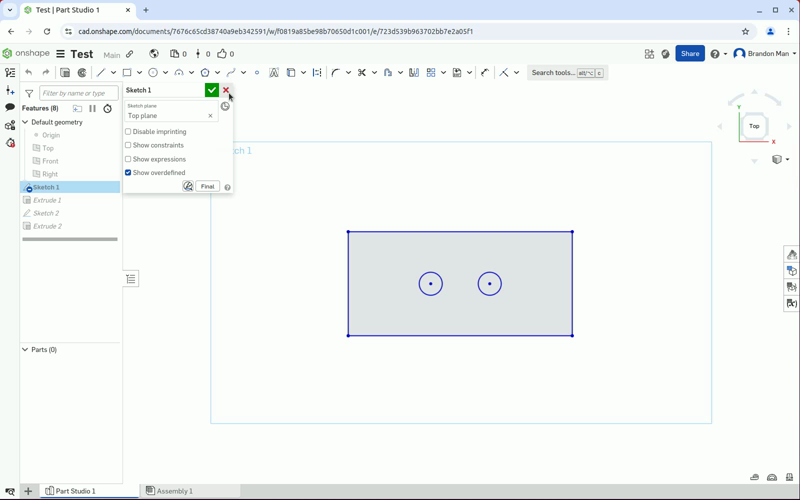
key(shift+s)
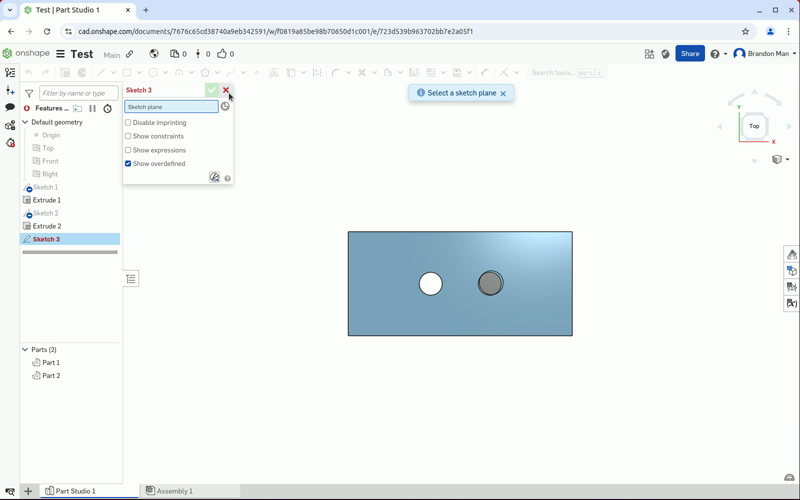
mouse_move(73, 150)
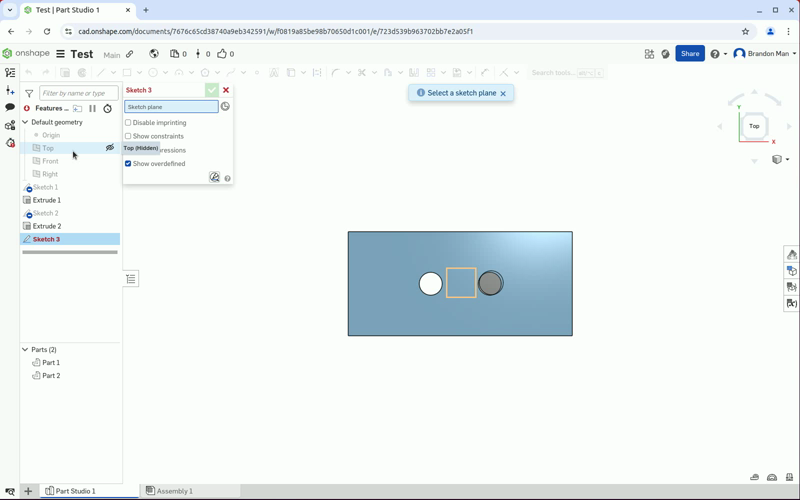
click(73, 150)
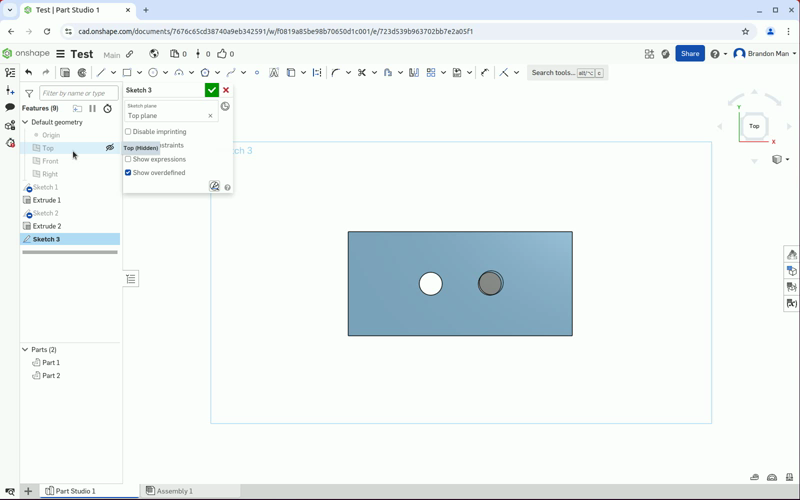
mouse_move(73, 352)
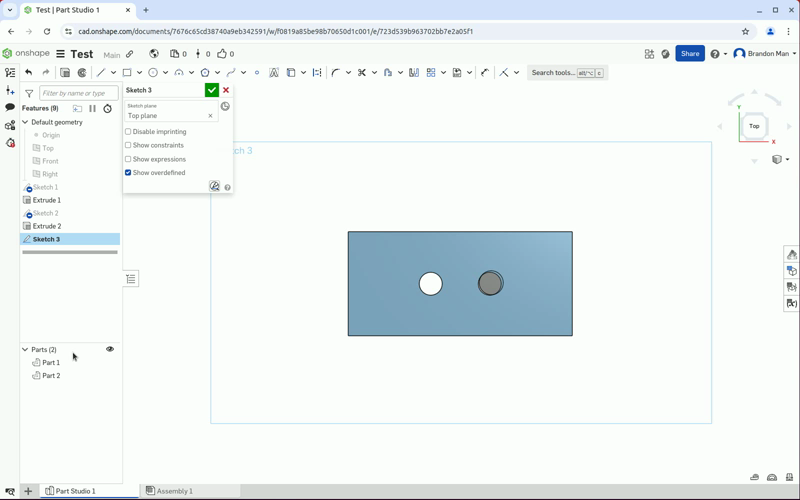
key(y)
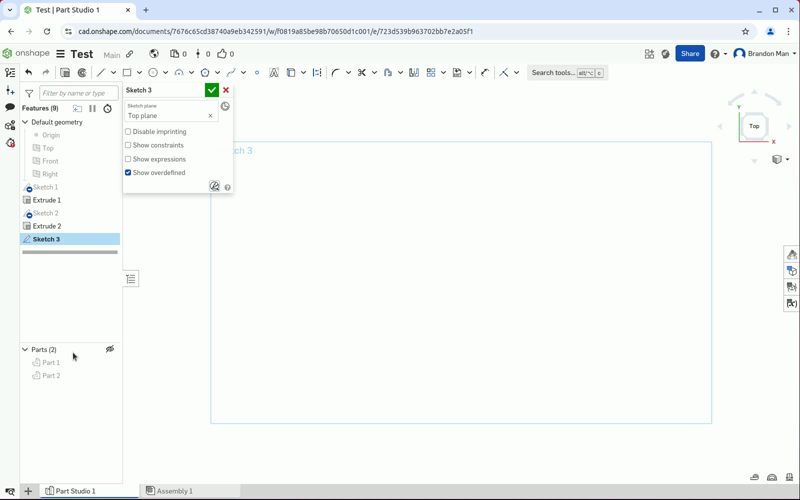
key(c)
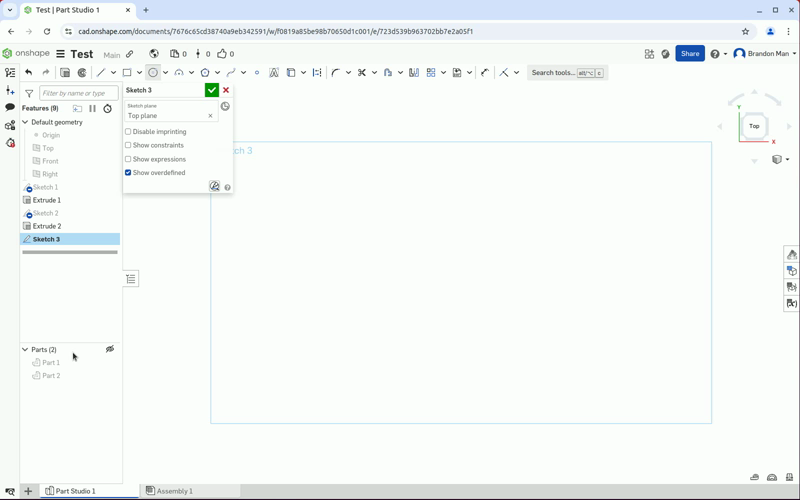
key_down(shift)
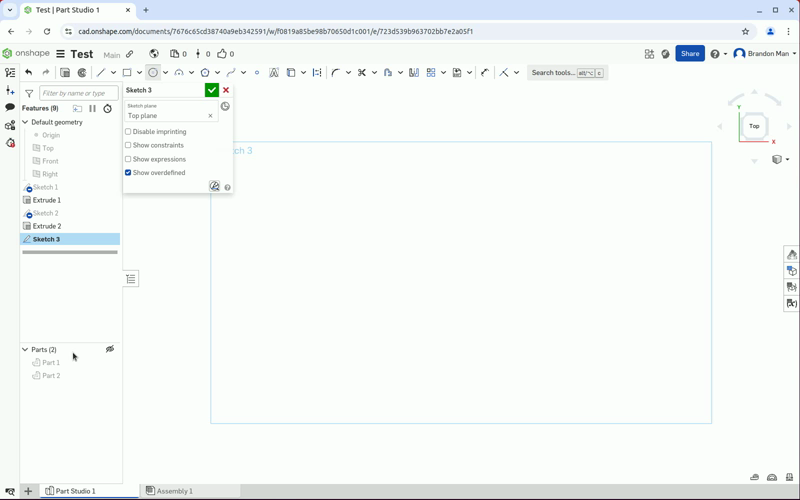
mouse_move(431, 282)
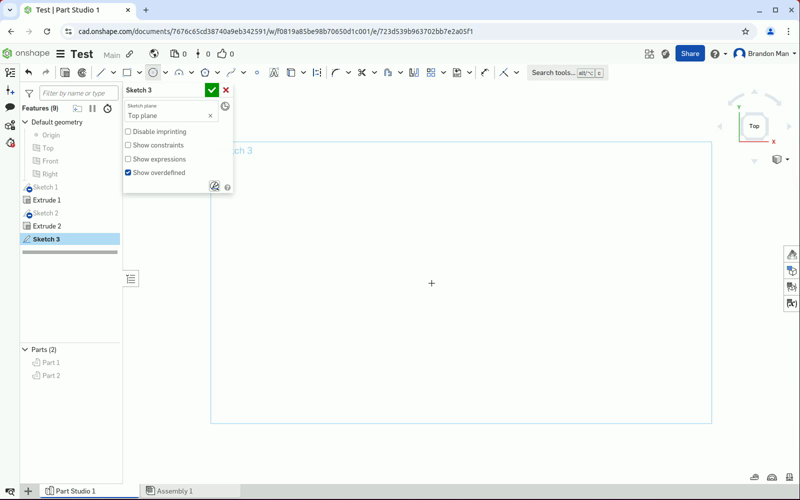
click(431, 282)
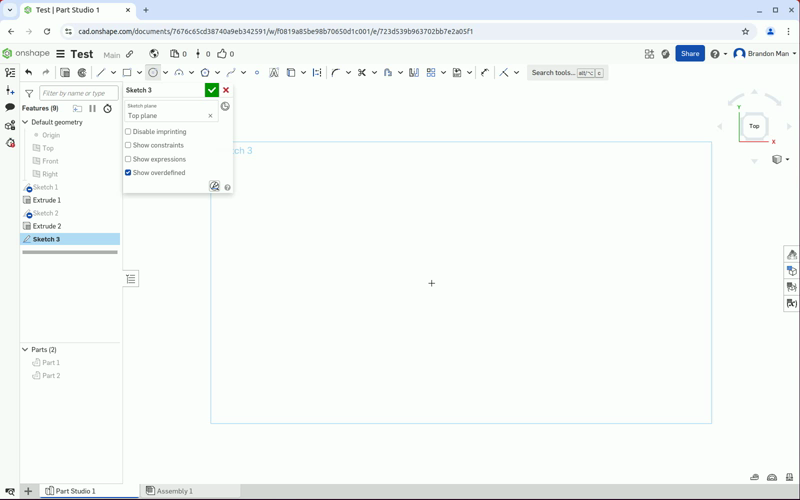
key_up(shift)
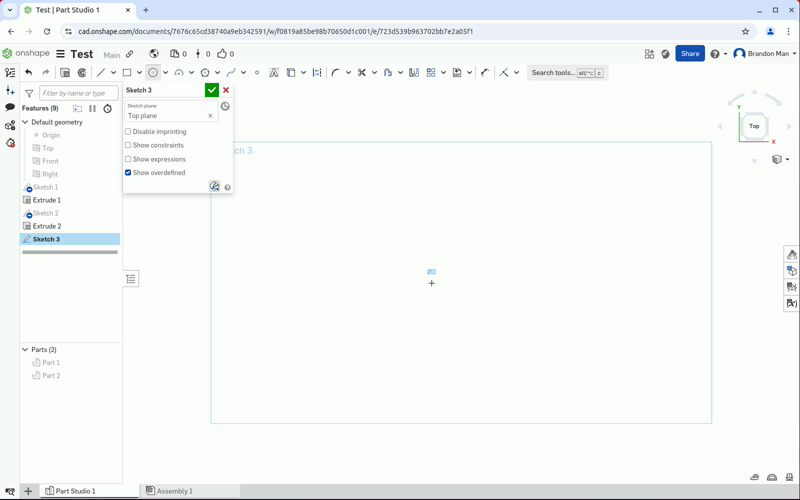
mouse_move(443, 282)
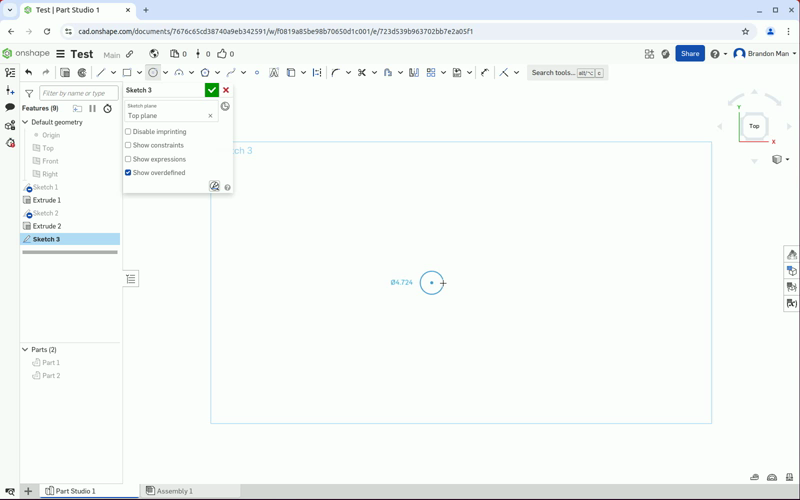
click(443, 282)
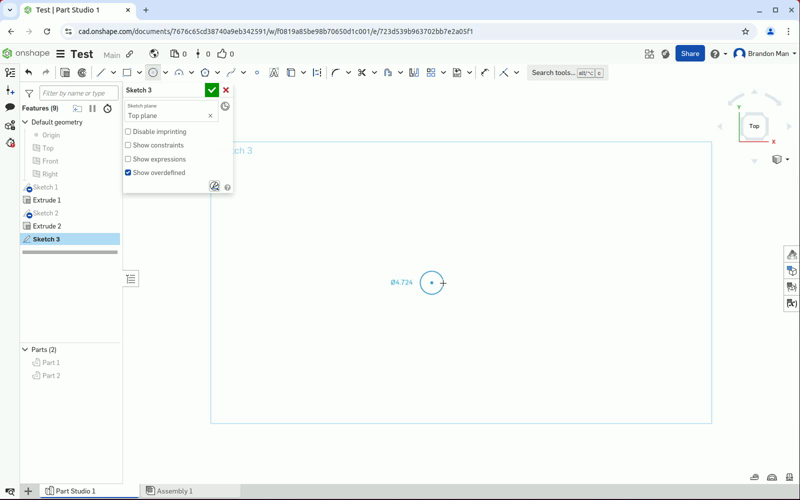
key(esc)
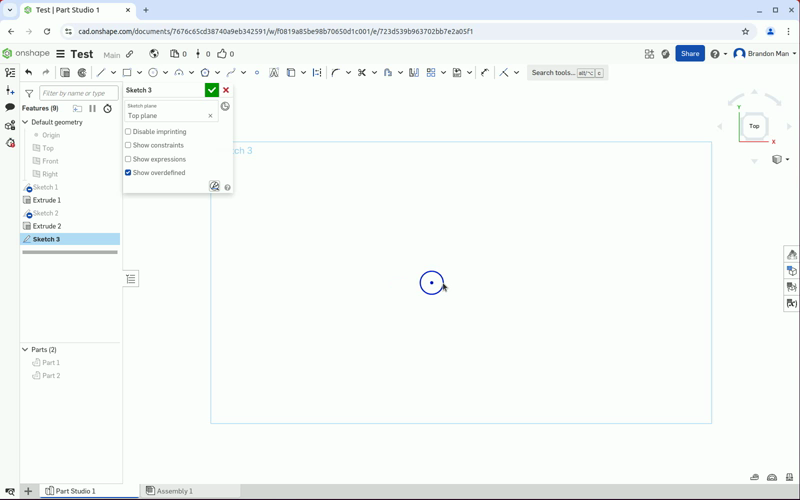
mouse_move(429, 290)
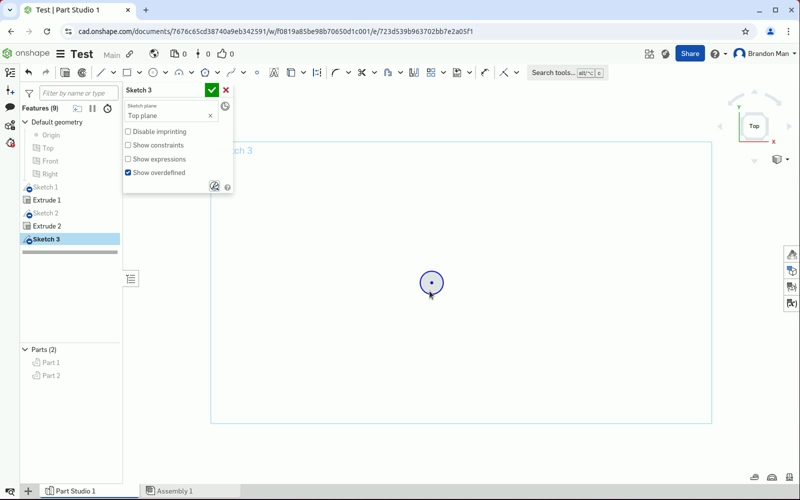
scroll(6)
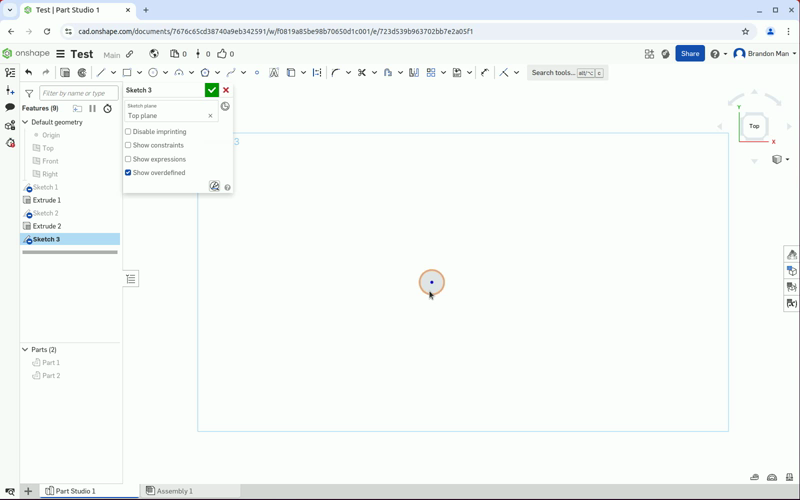
scroll(6)
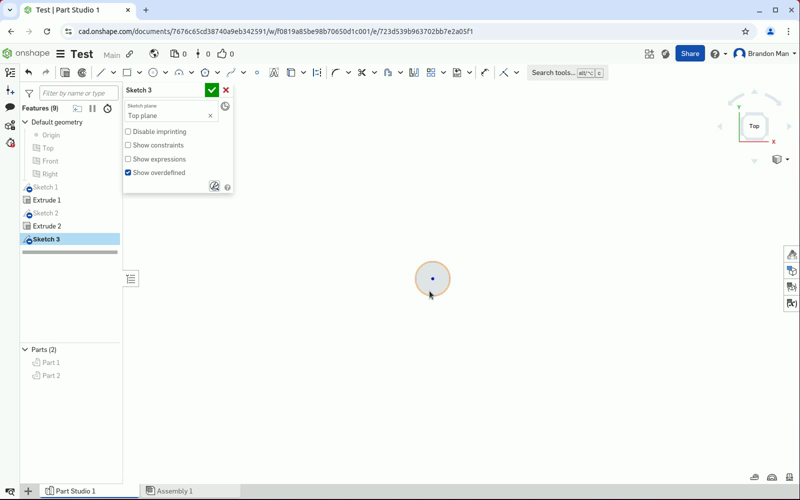
scroll(6)
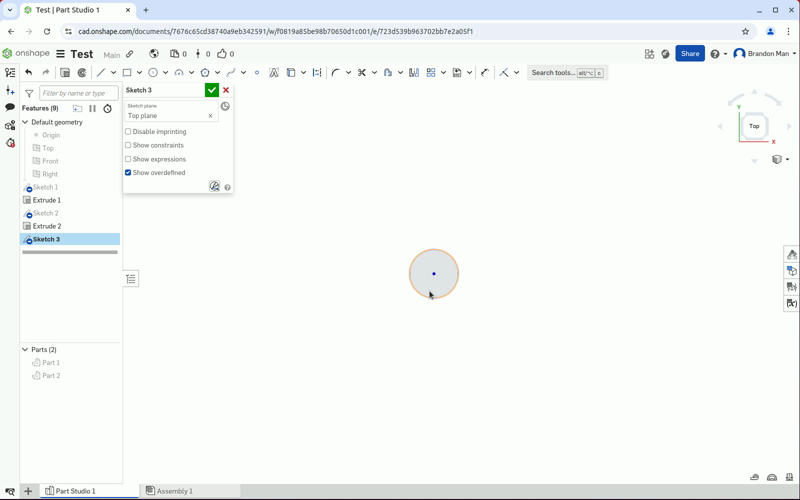
scroll(6)
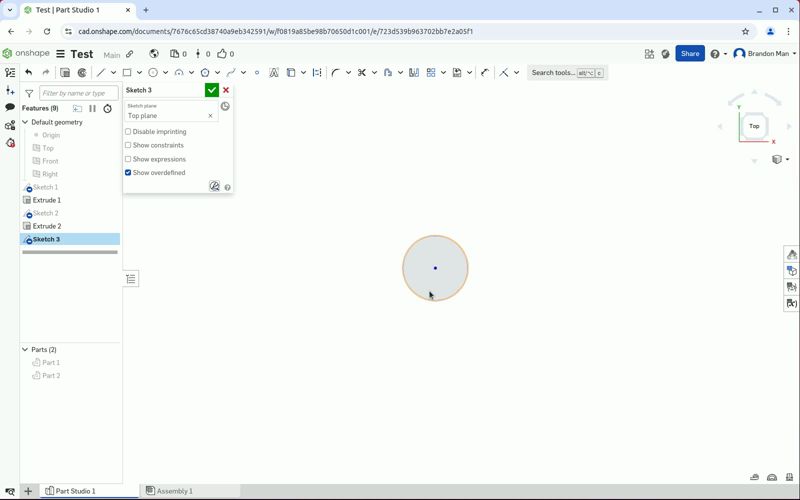
scroll(6)
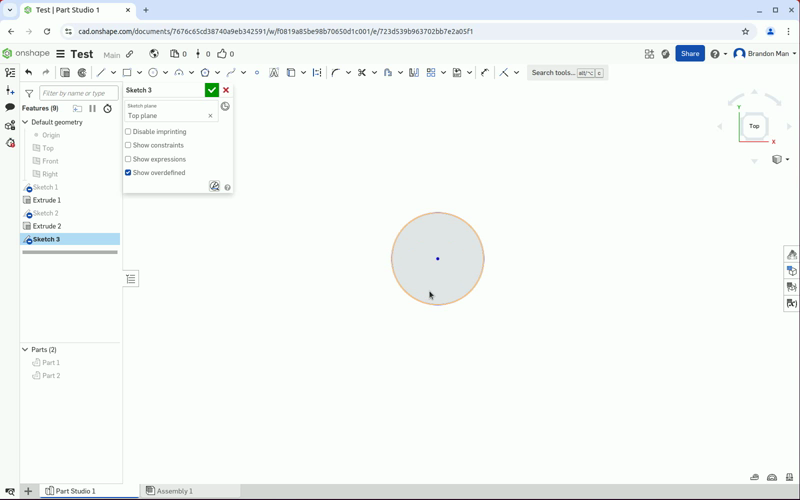
scroll(6)
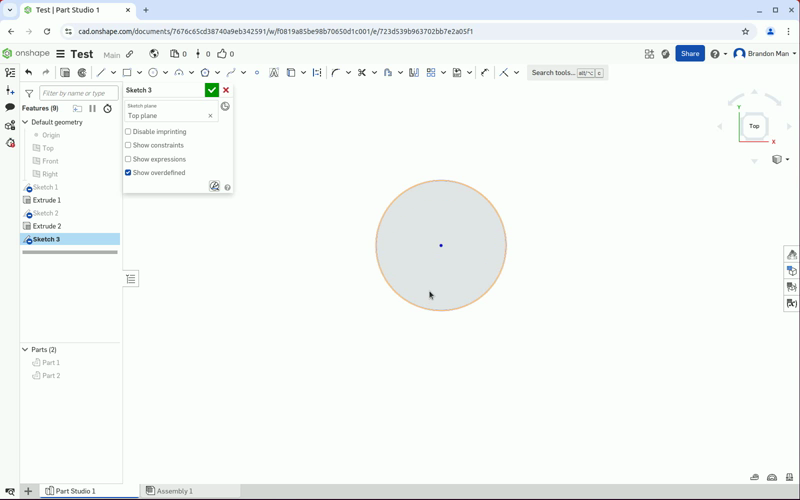
scroll(6)
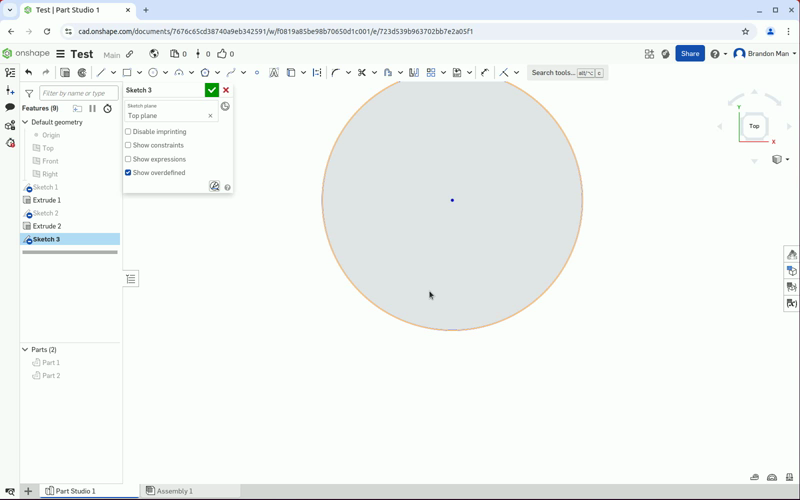
click(429, 290)
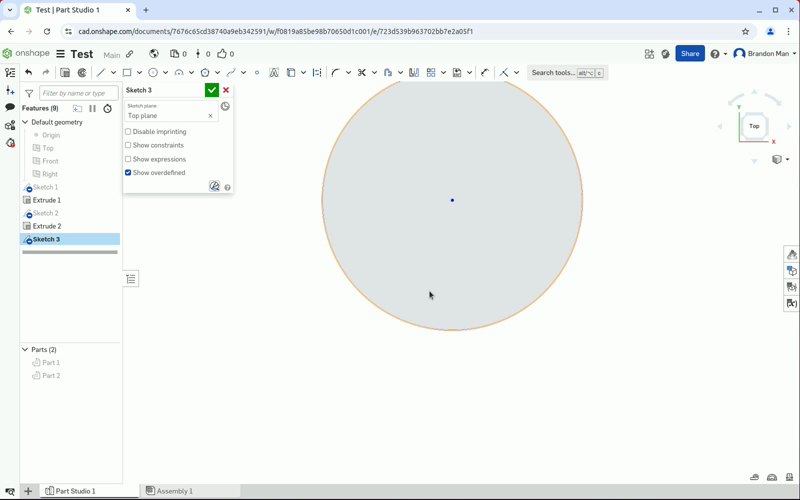
scroll(-6)
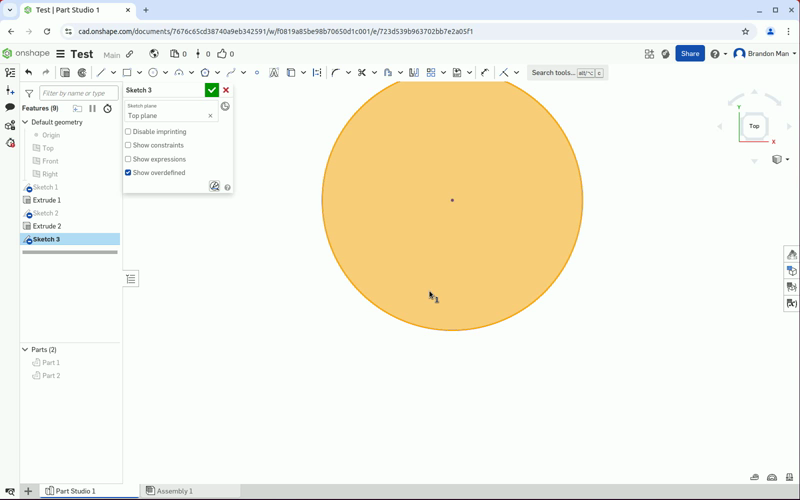
scroll(-6)
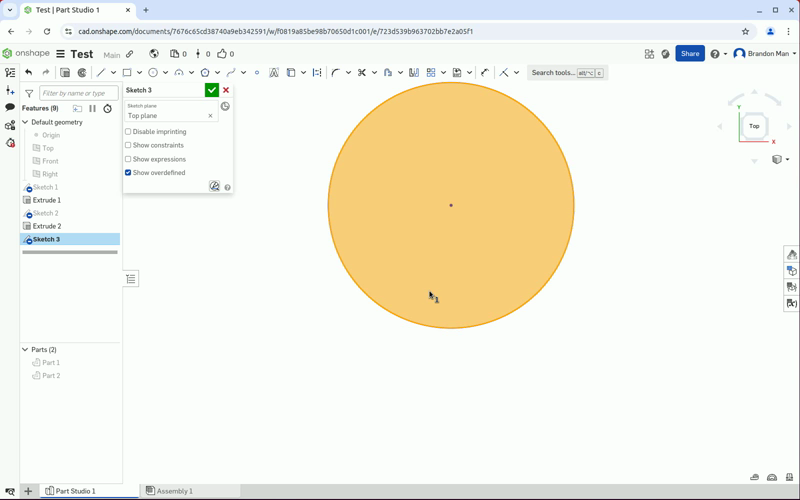
scroll(-6)
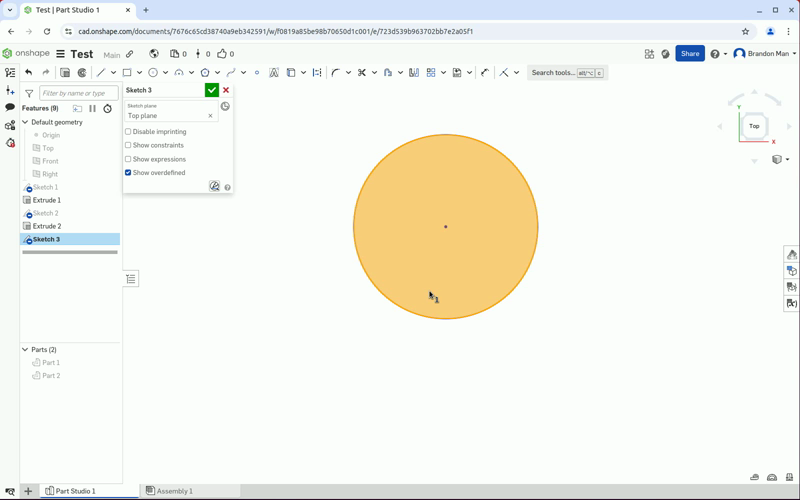
scroll(-6)
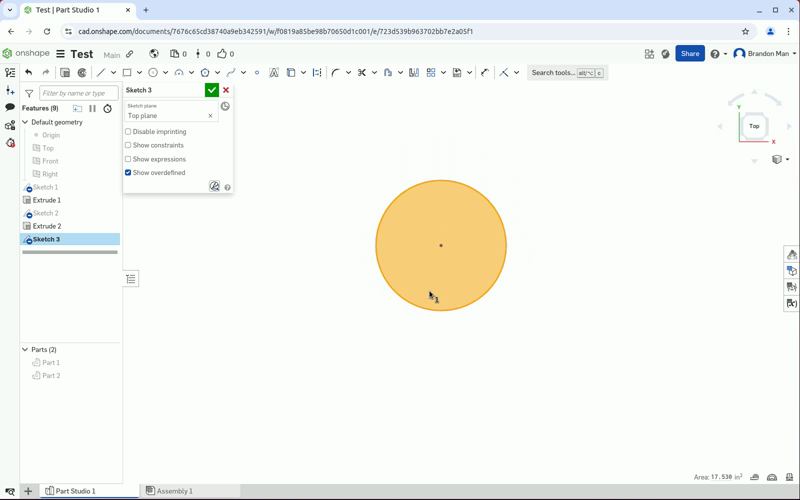
scroll(-6)
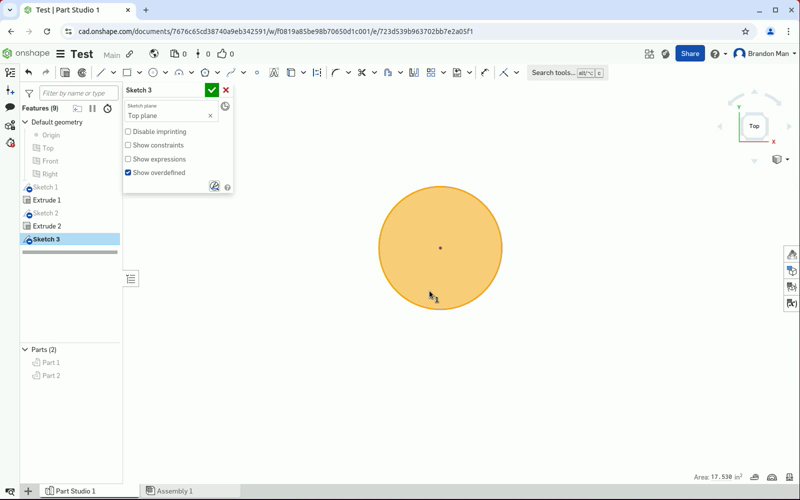
scroll(-6)
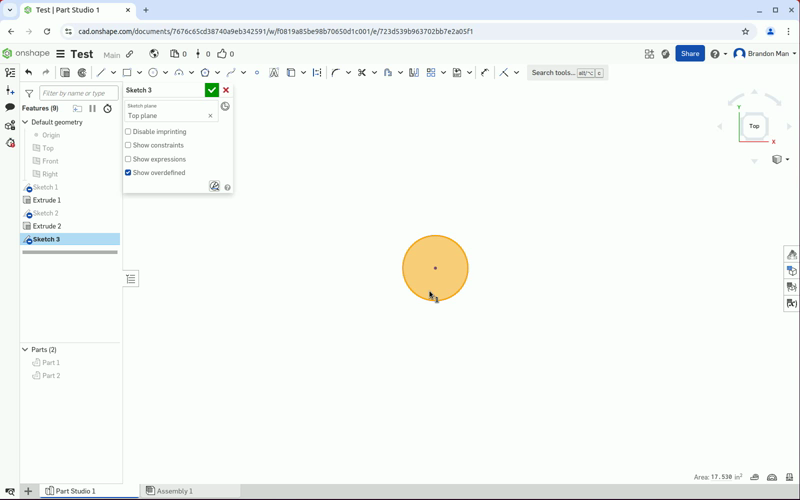
scroll(-6)
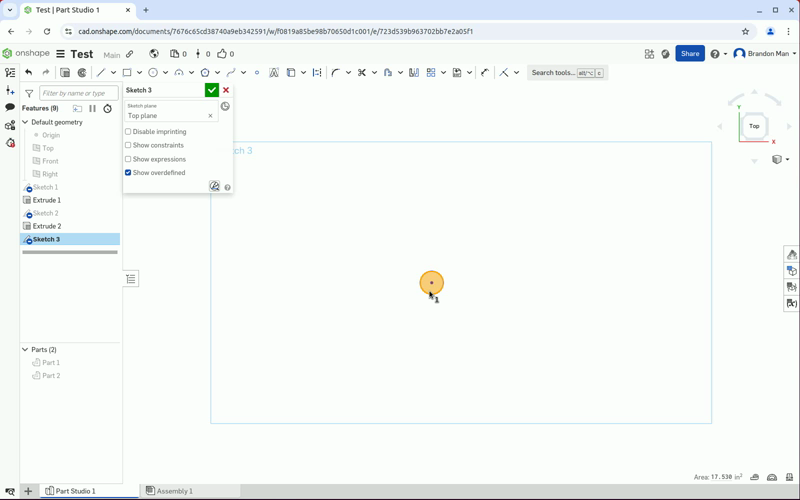
mouse_move(73, 352)
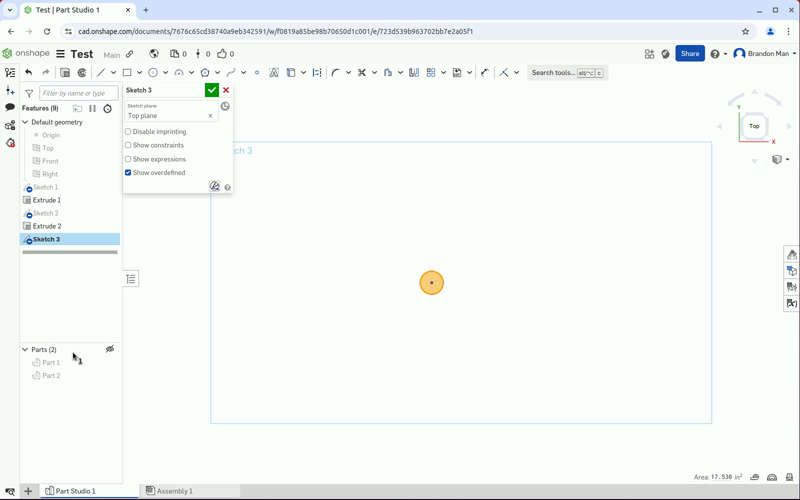
key(shift+y)
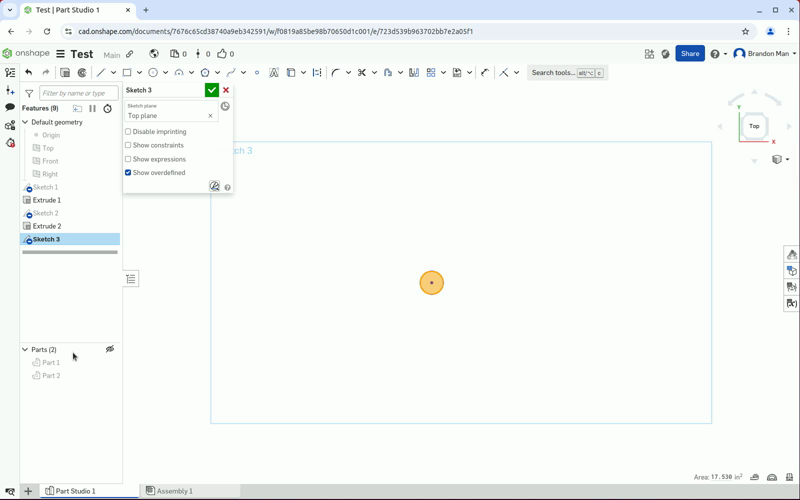
key(shift+e)
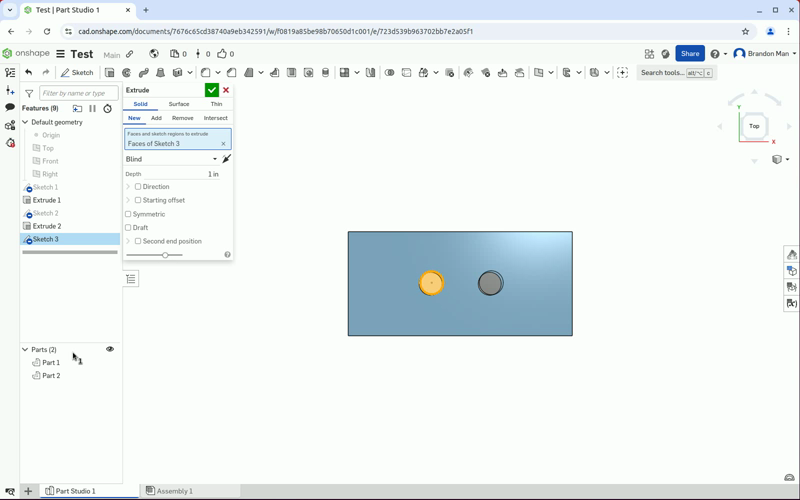
mouse_move(143, 106)
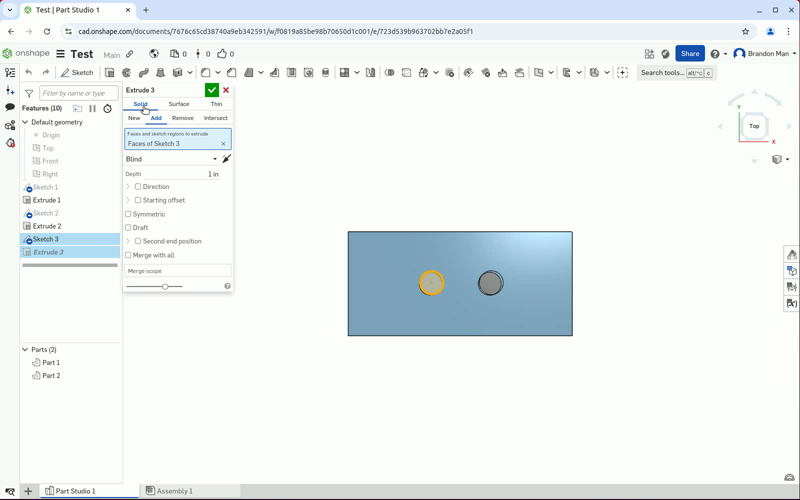
click(143, 106)
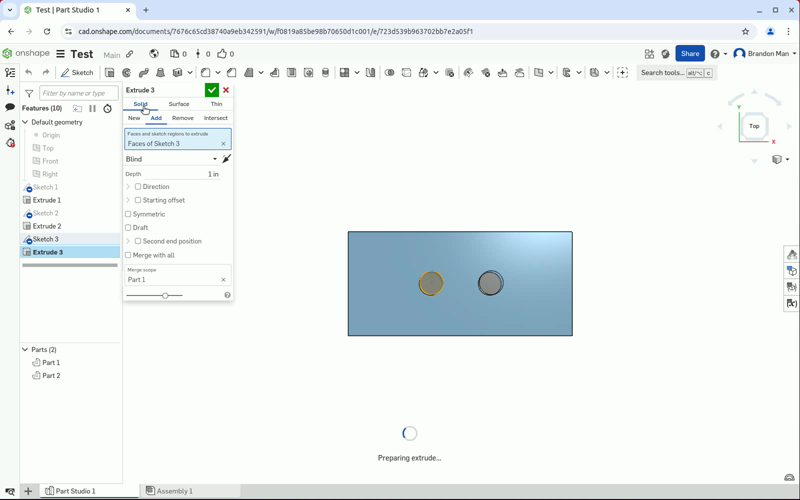
mouse_move(137, 120)
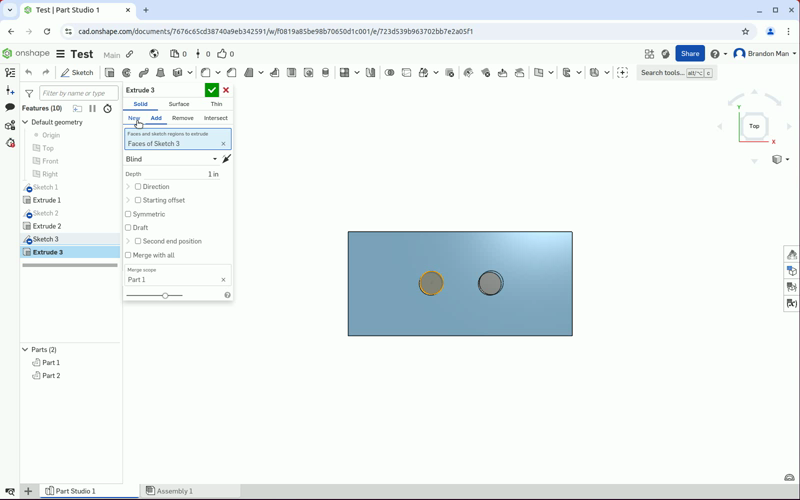
click(137, 120)
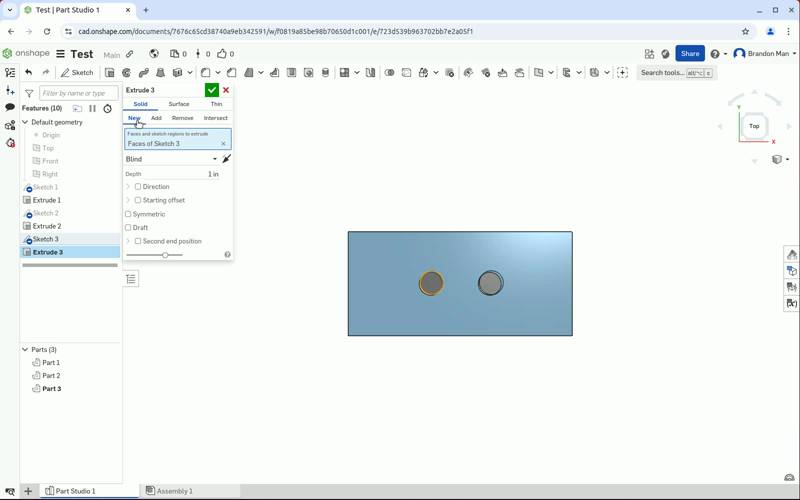
key(tab, 4)
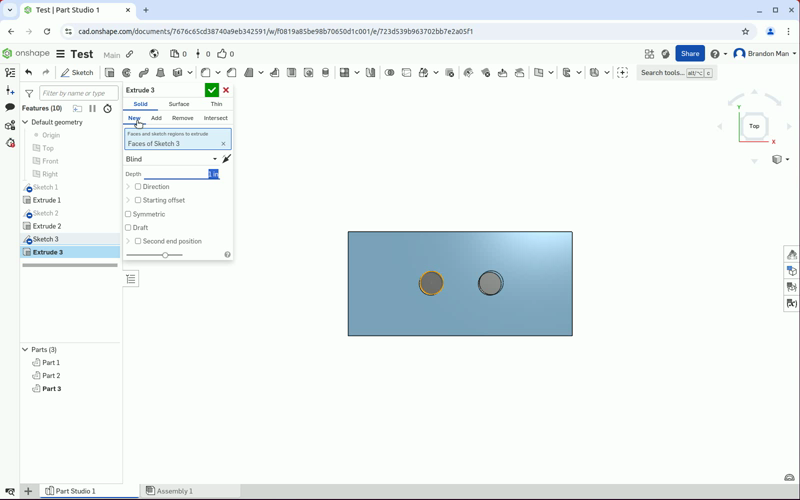
text(-3.129)
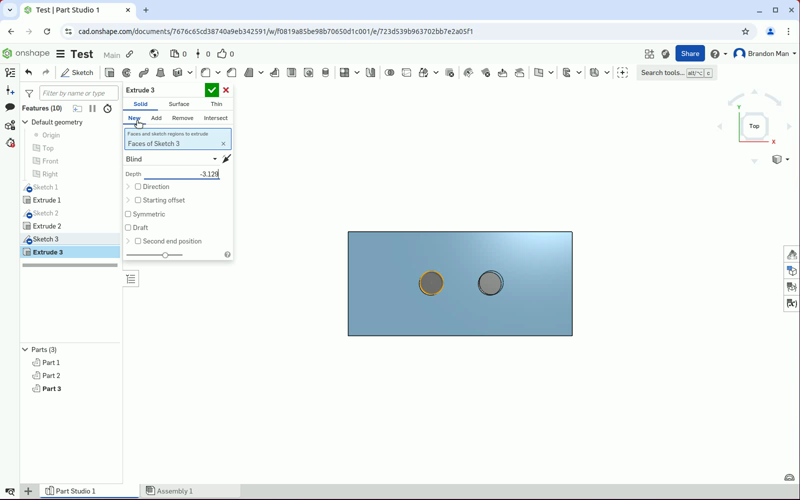
key(enter)
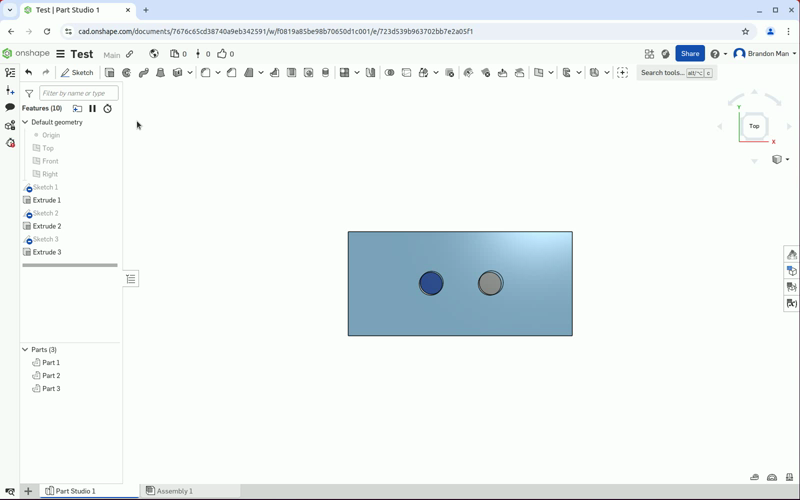
key(shift+h)
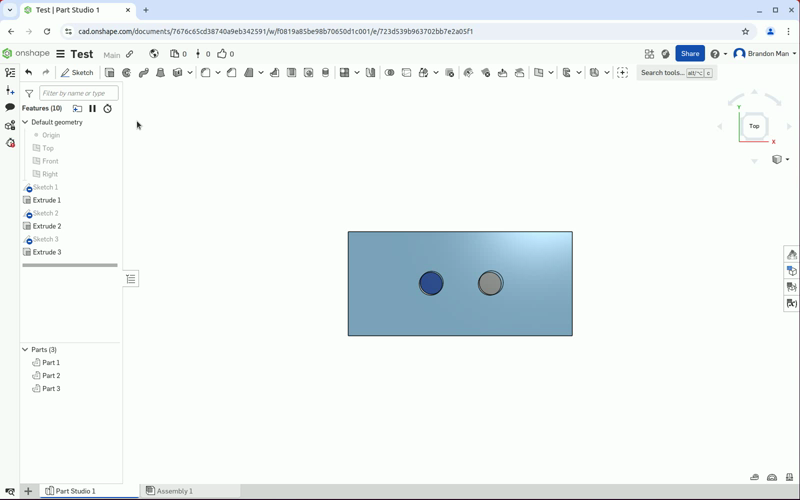
key(shift+h)
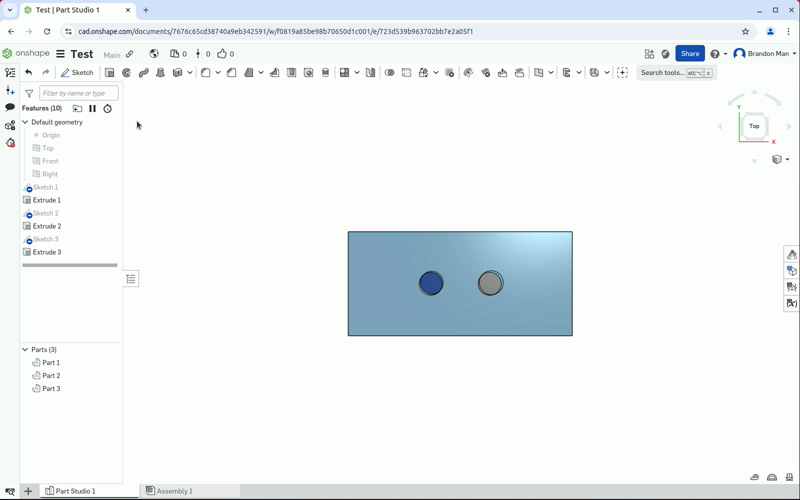
mouse_move(73, 189)
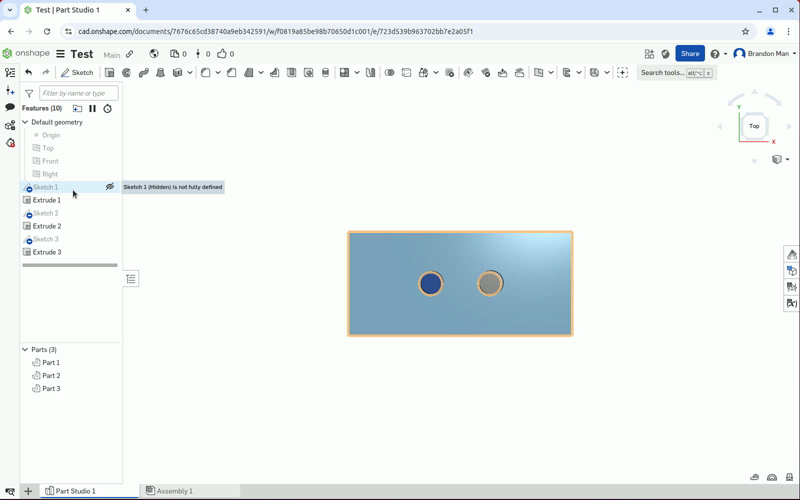
click(73, 189)
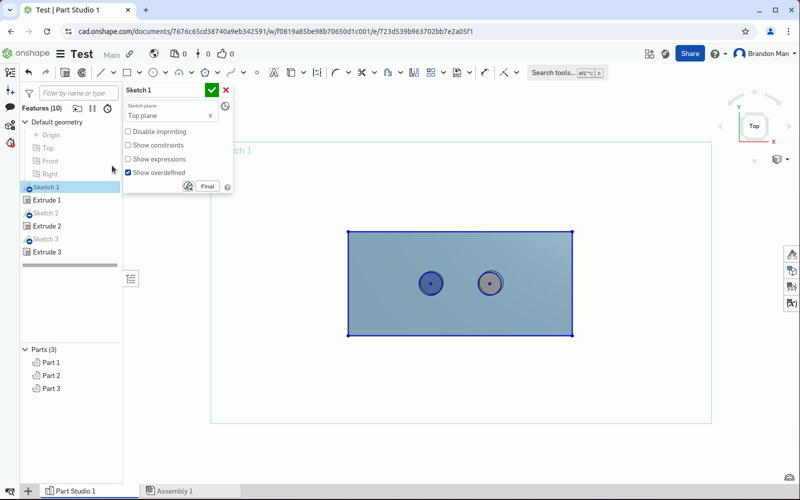
mouse_move(229, 92)
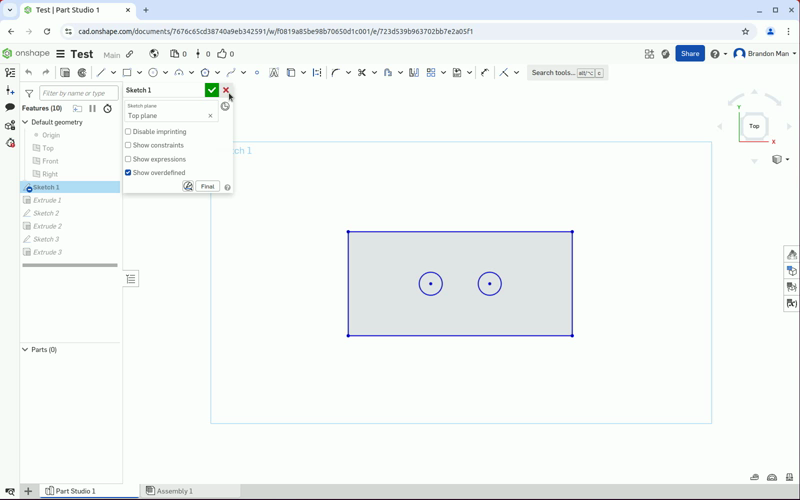
click(229, 92)
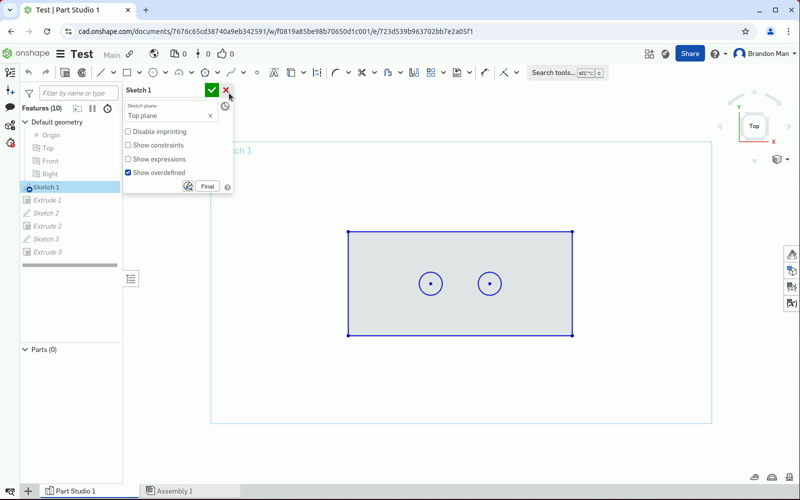
key(shift+s)
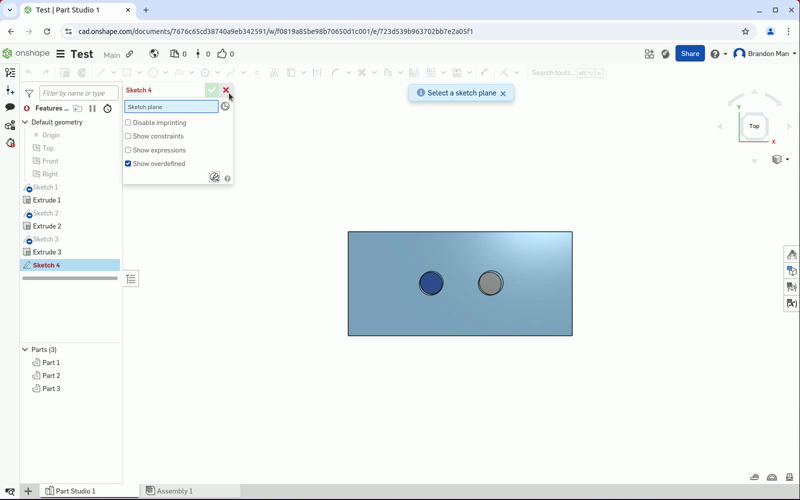
mouse_move(73, 150)
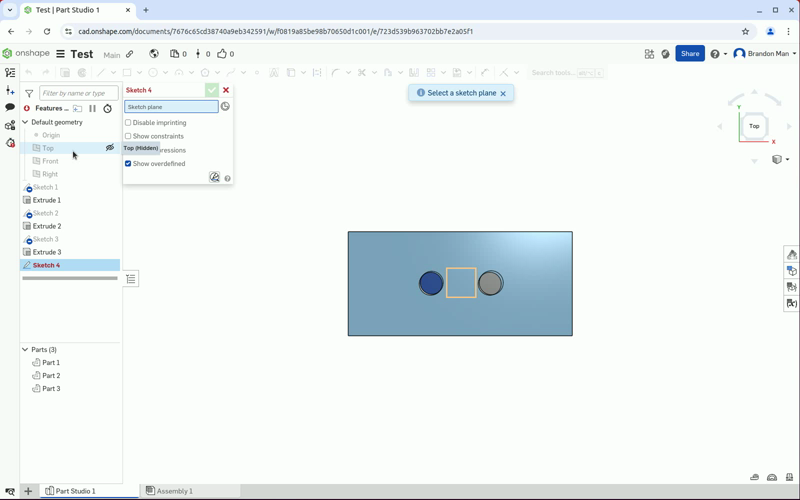
click(73, 150)
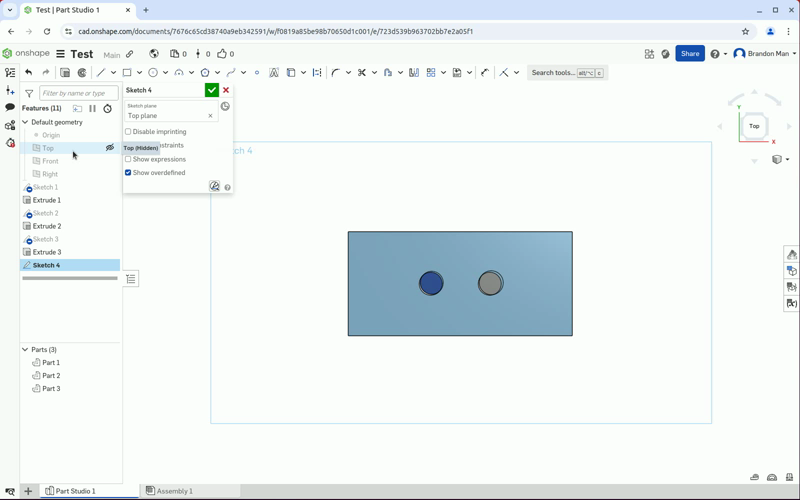
mouse_move(73, 352)
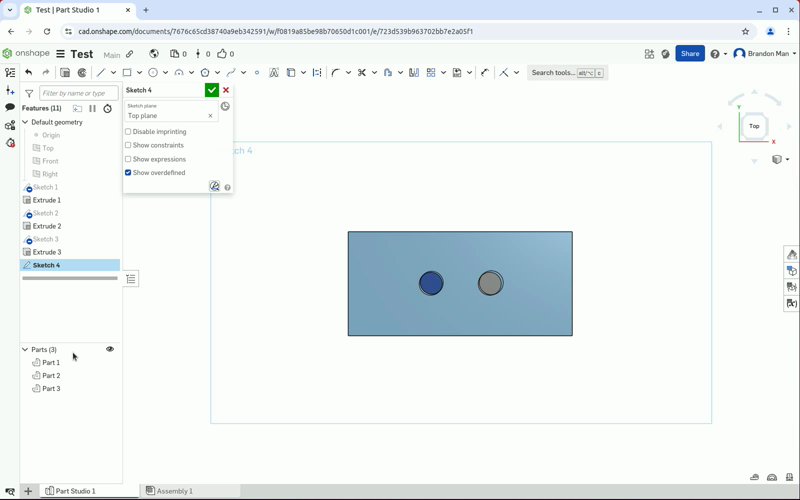
key(y)
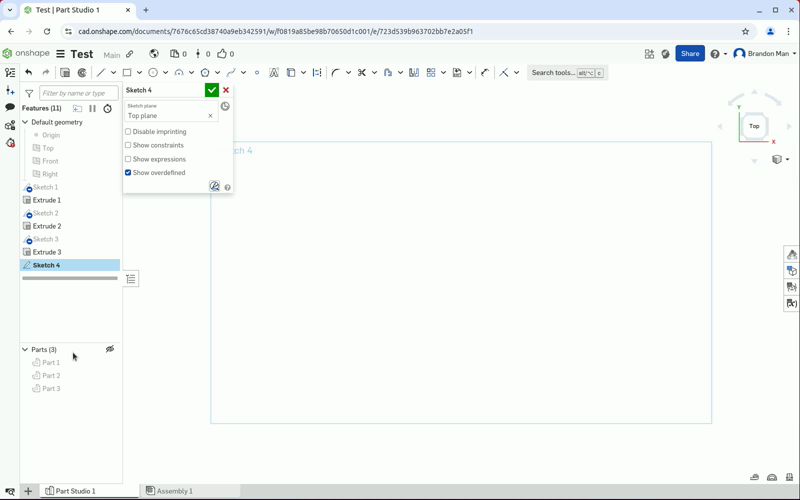
key(c)
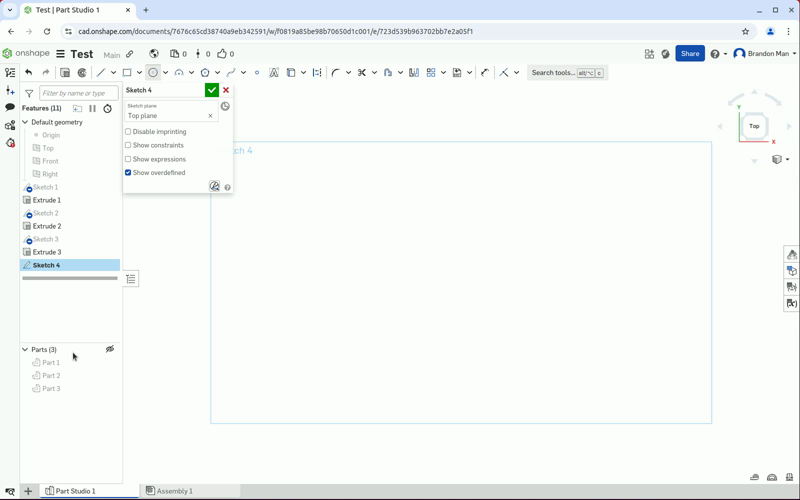
key_down(shift)
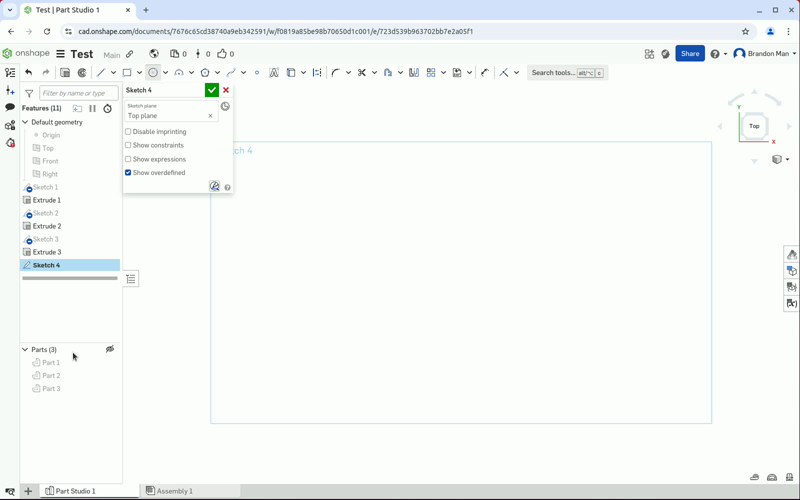
mouse_move(431, 282)
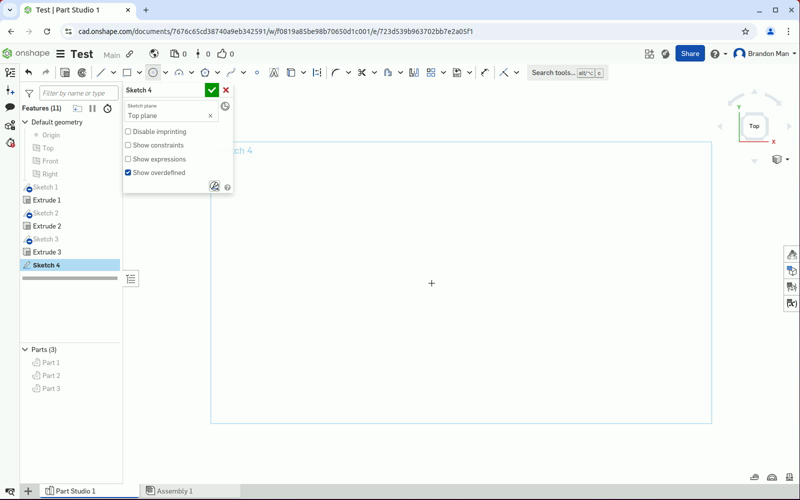
click(431, 282)
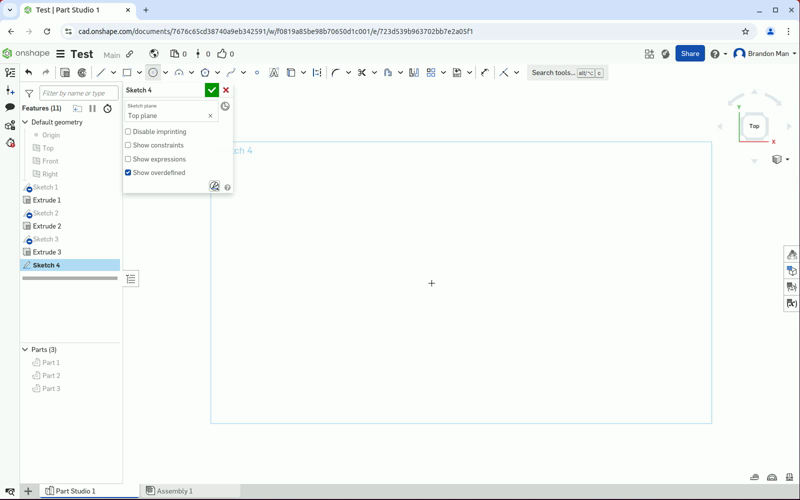
key_up(shift)
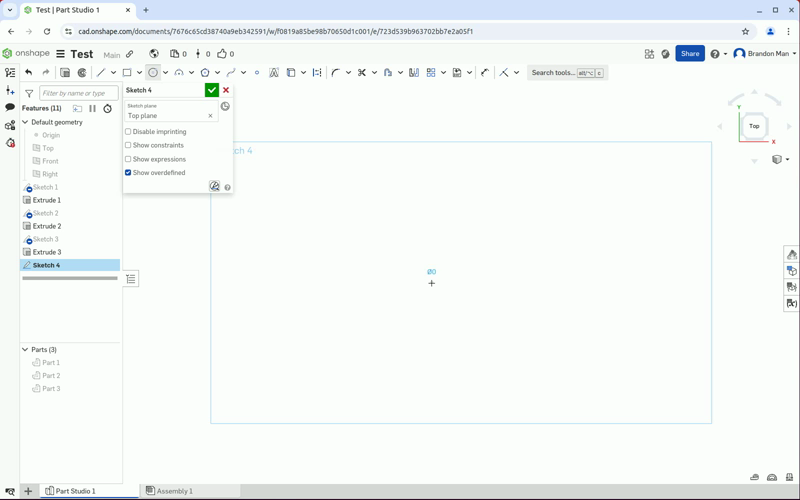
mouse_move(443, 282)
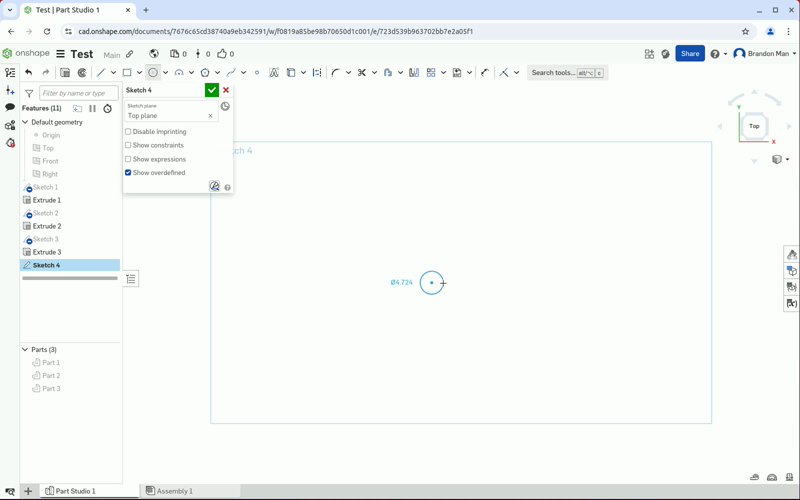
click(443, 282)
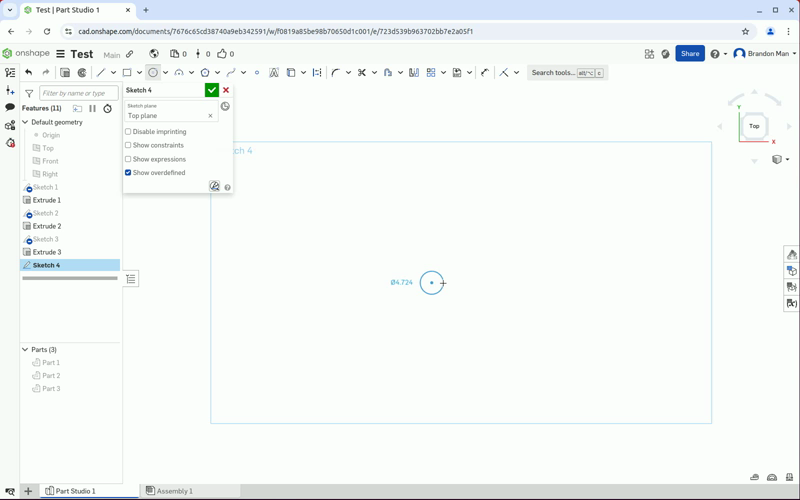
key(esc)
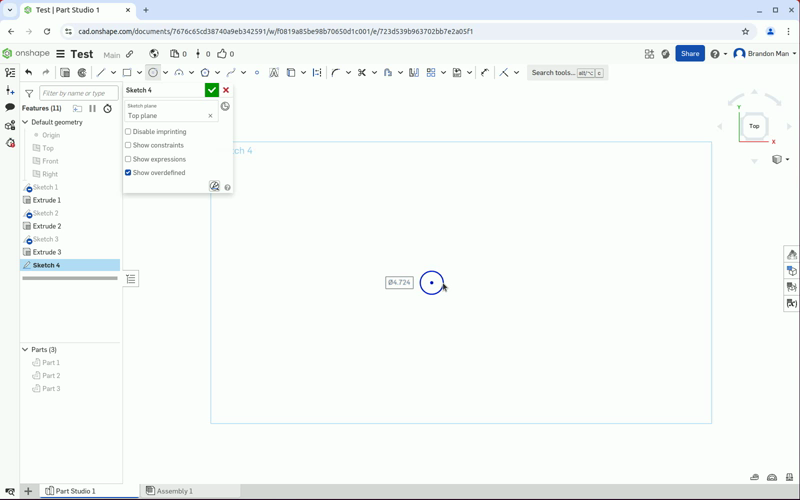
mouse_move(429, 292)
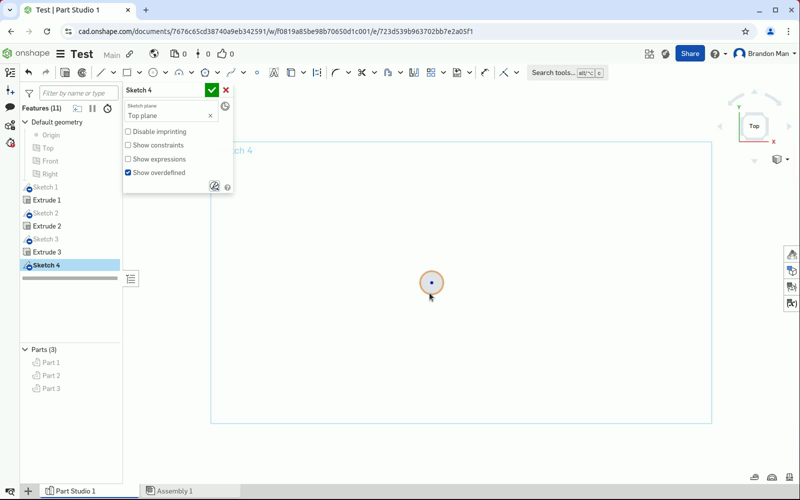
scroll(6)
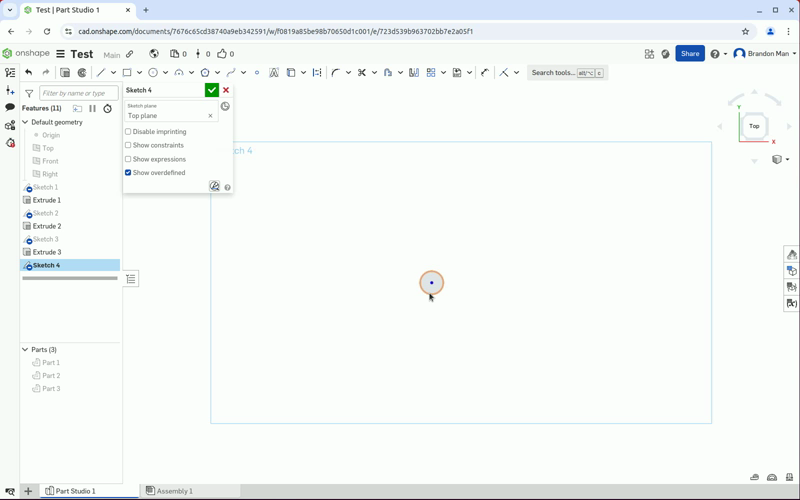
scroll(6)
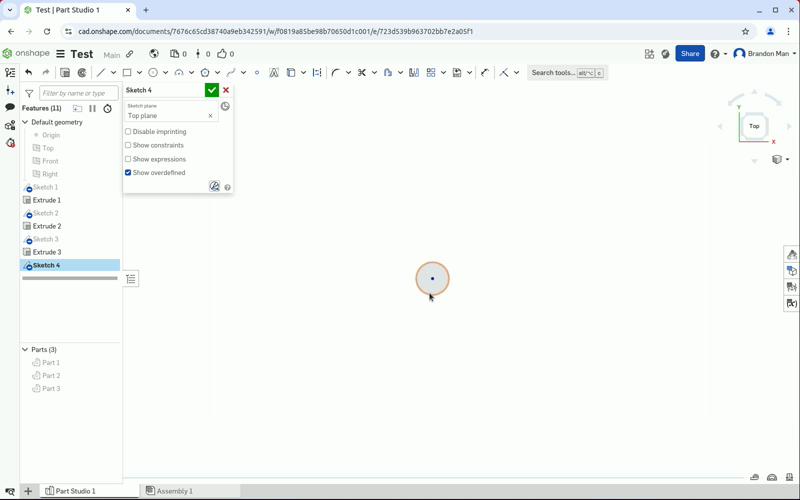
scroll(6)
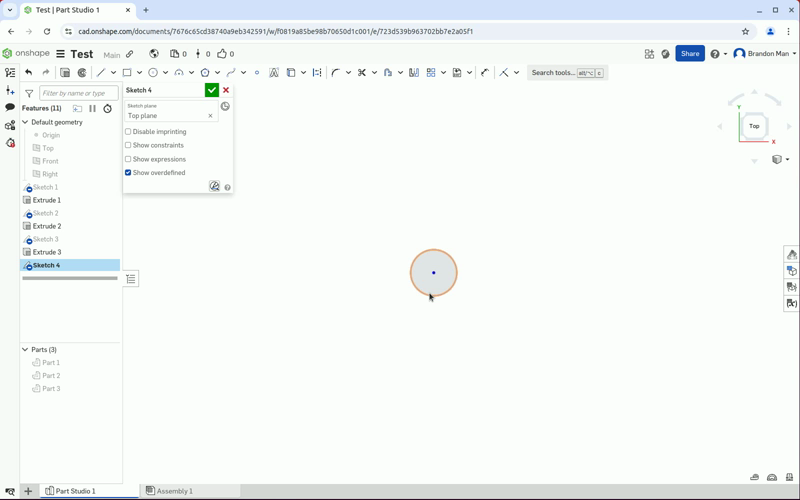
scroll(6)
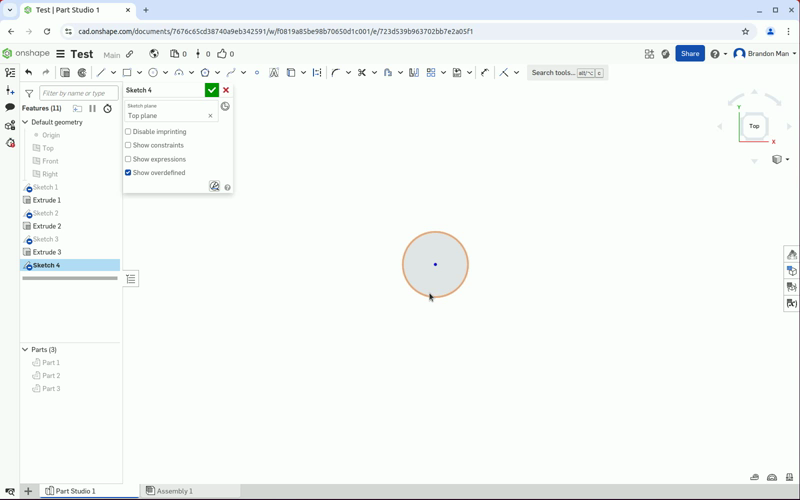
scroll(6)
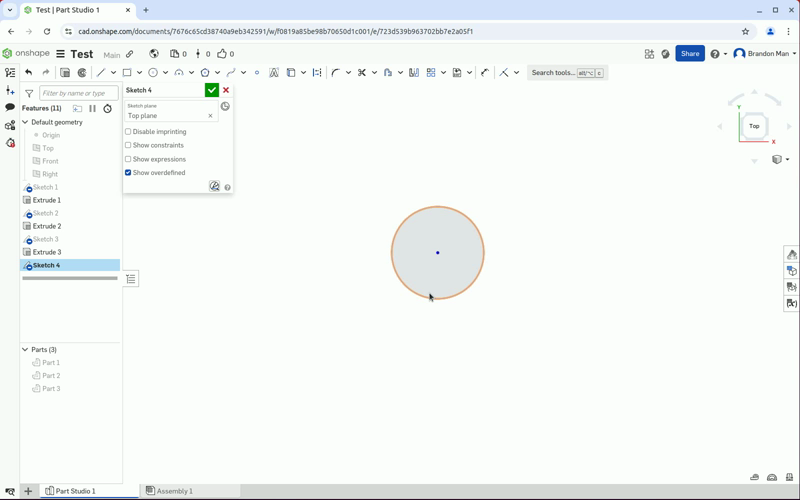
scroll(6)
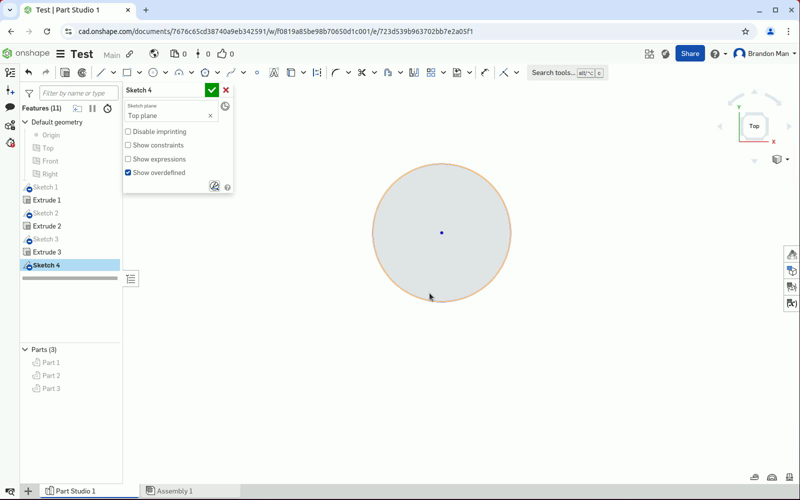
scroll(6)
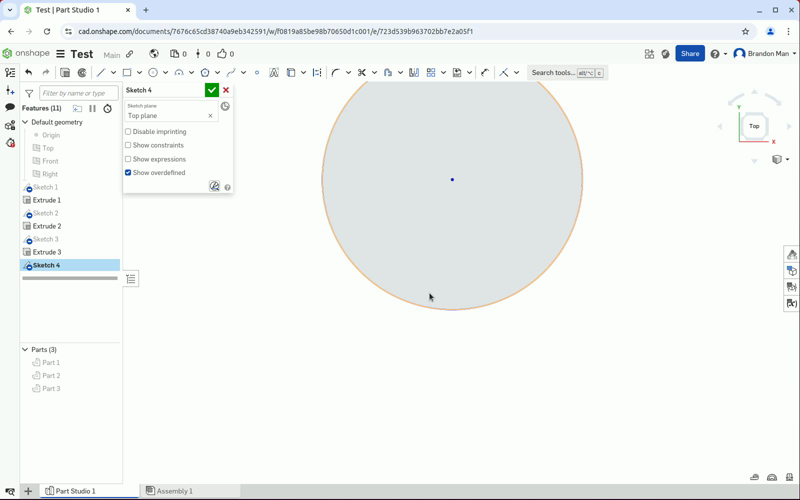
click(429, 292)
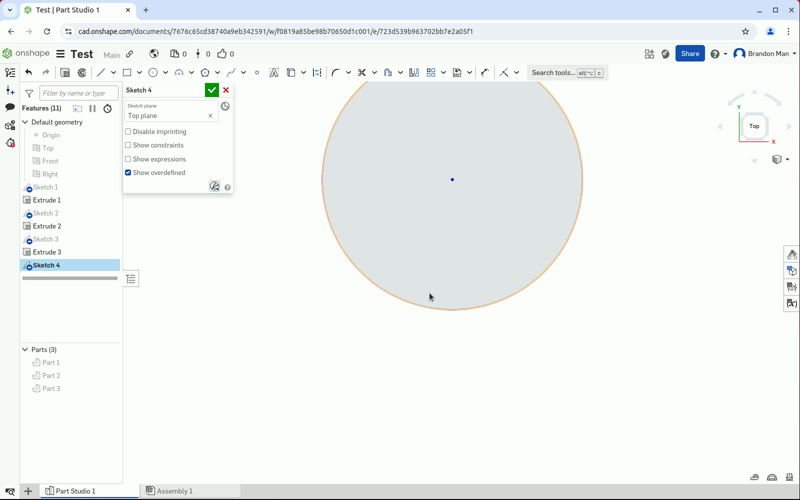
scroll(-6)
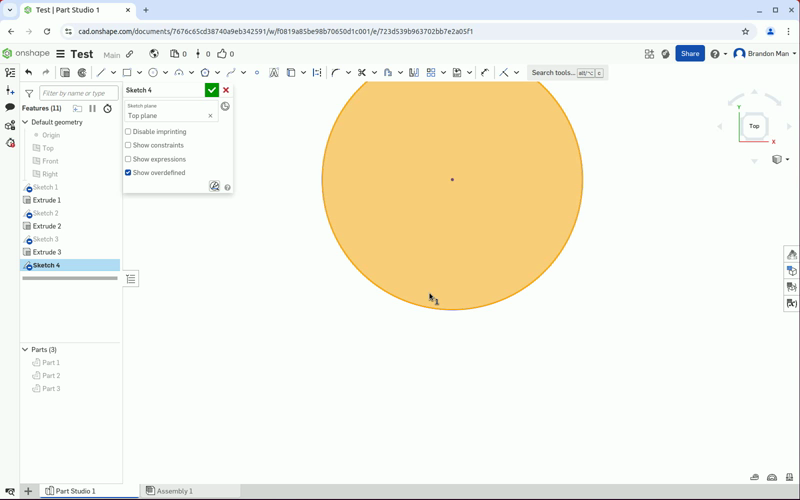
scroll(-6)
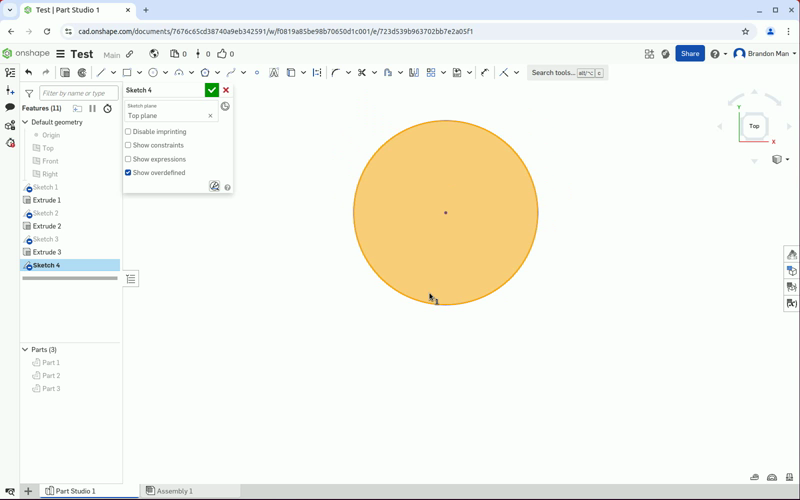
scroll(-6)
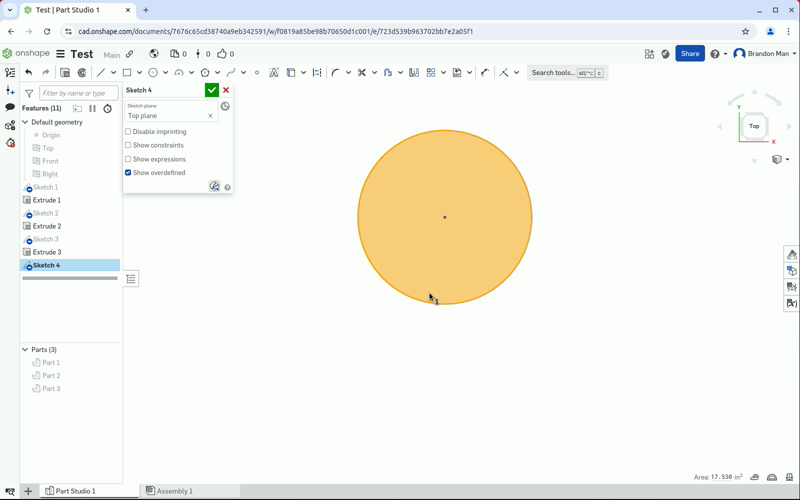
scroll(-6)
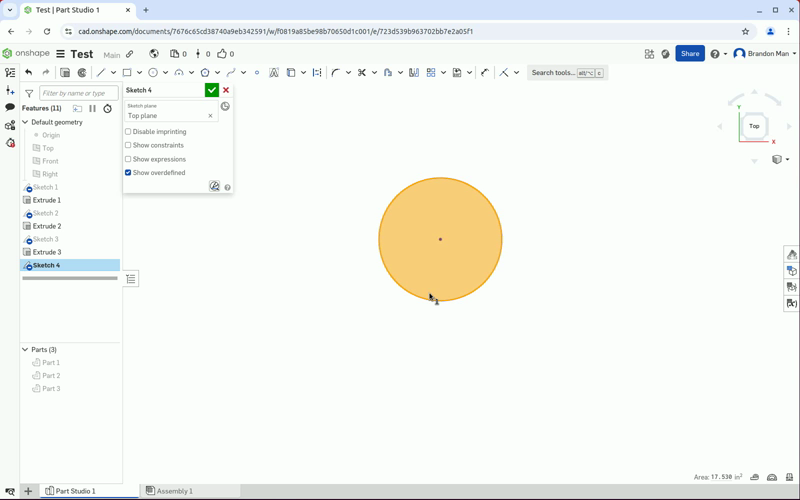
scroll(-6)
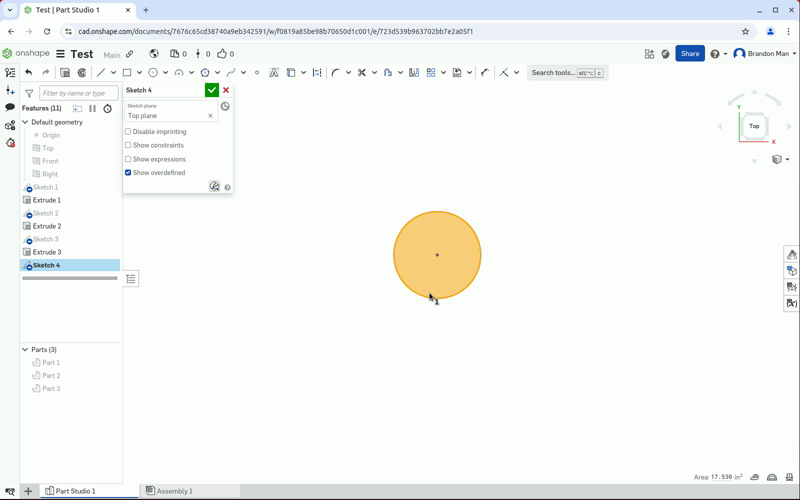
scroll(-6)
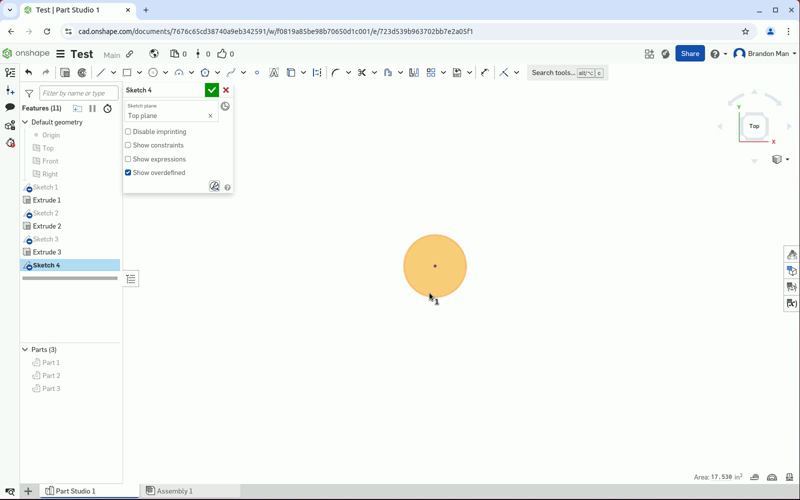
scroll(-6)
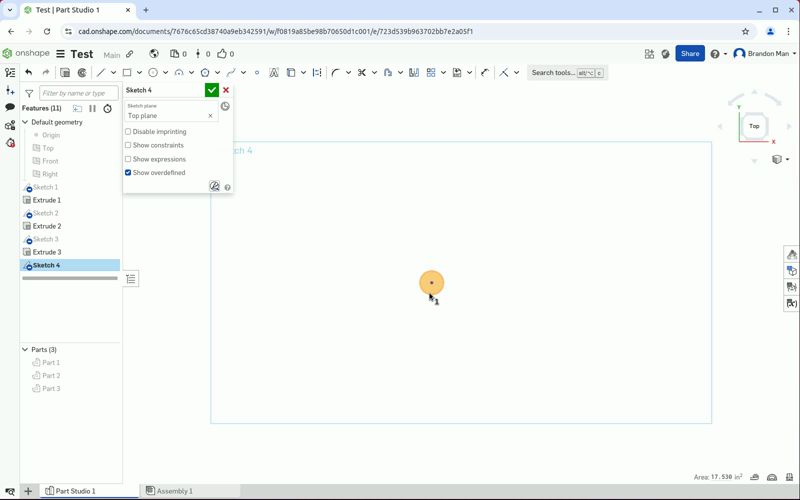
mouse_move(73, 352)
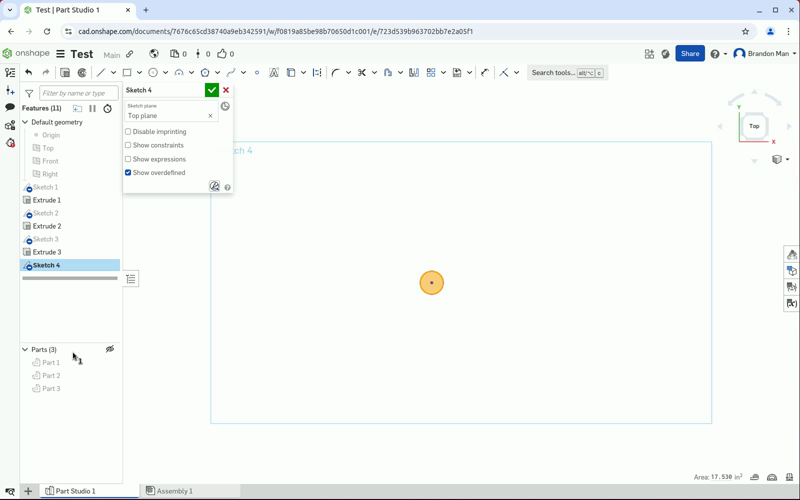
key(shift+y)
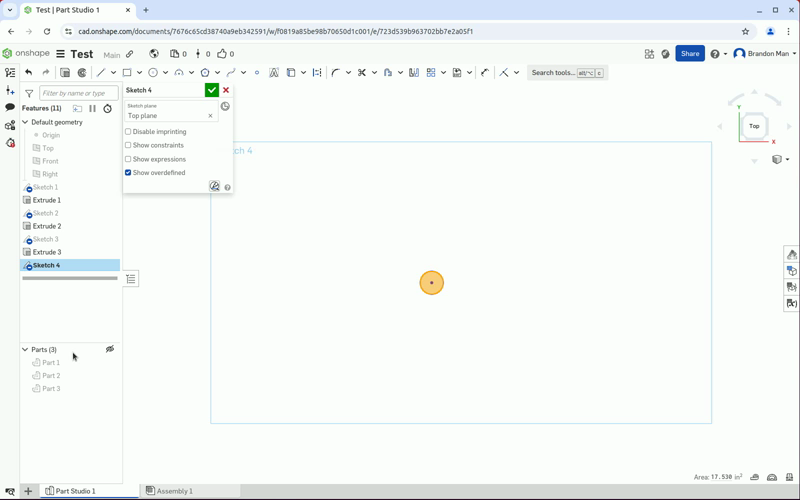
key(shift+e)
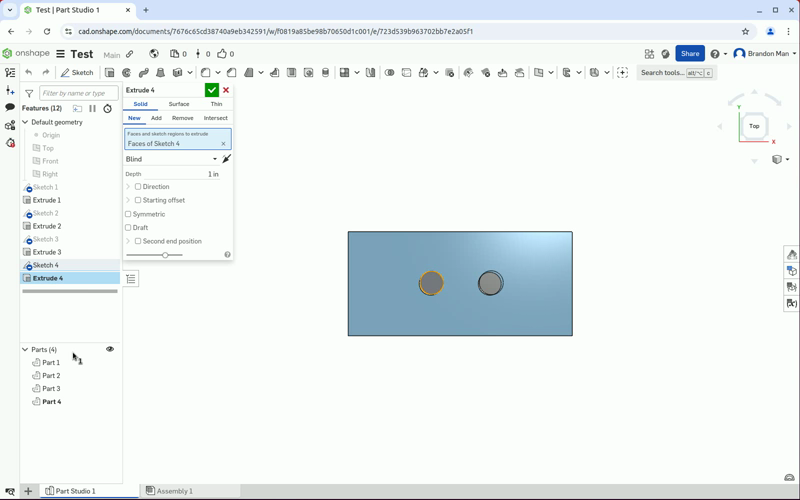
mouse_move(143, 106)
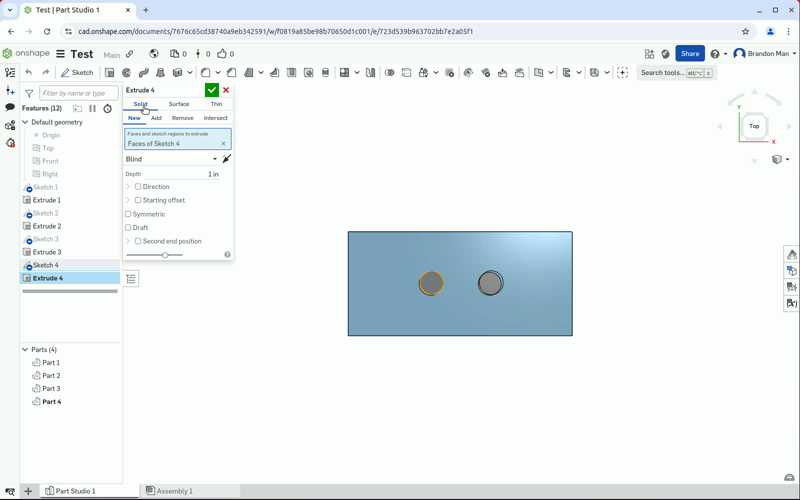
click(143, 106)
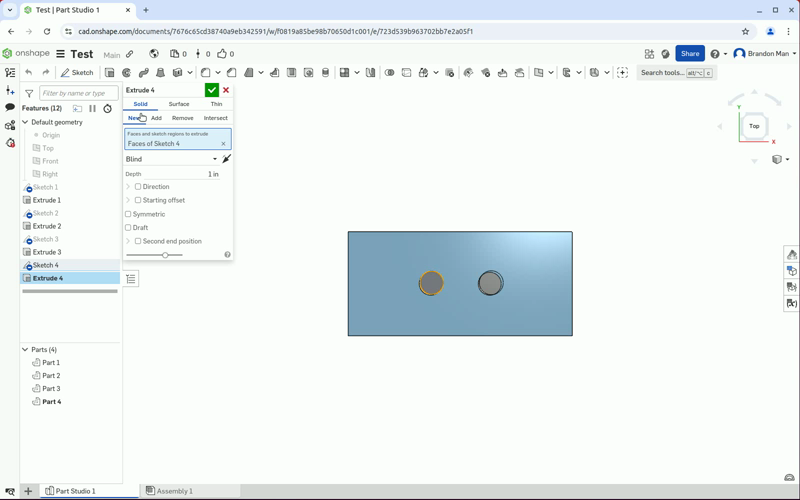
mouse_move(137, 120)
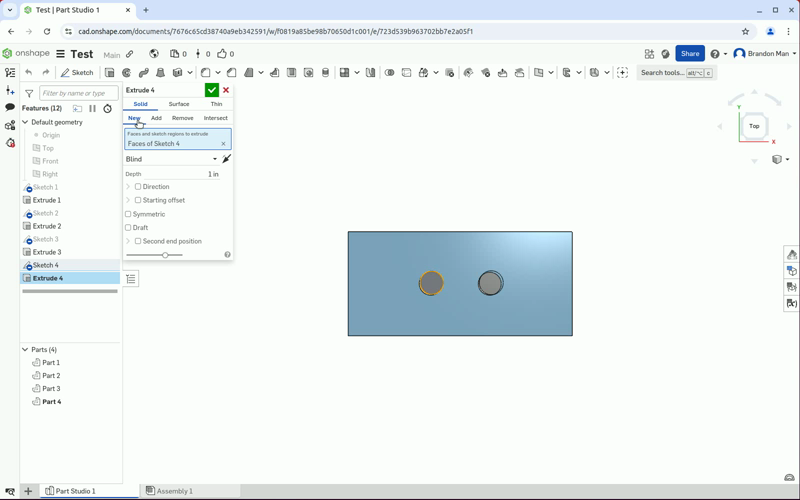
click(137, 120)
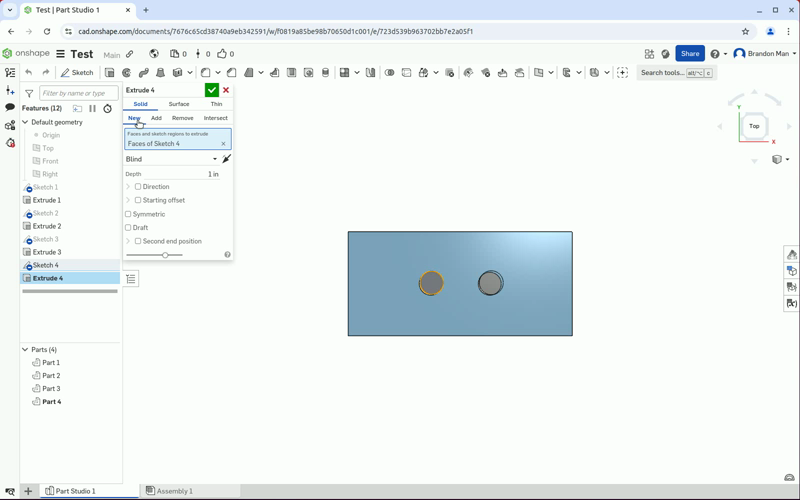
key(tab, 4)
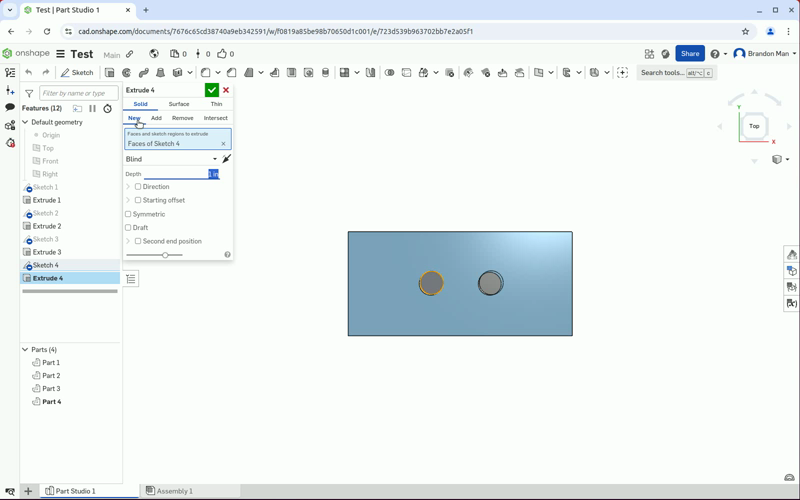
text(4.574)
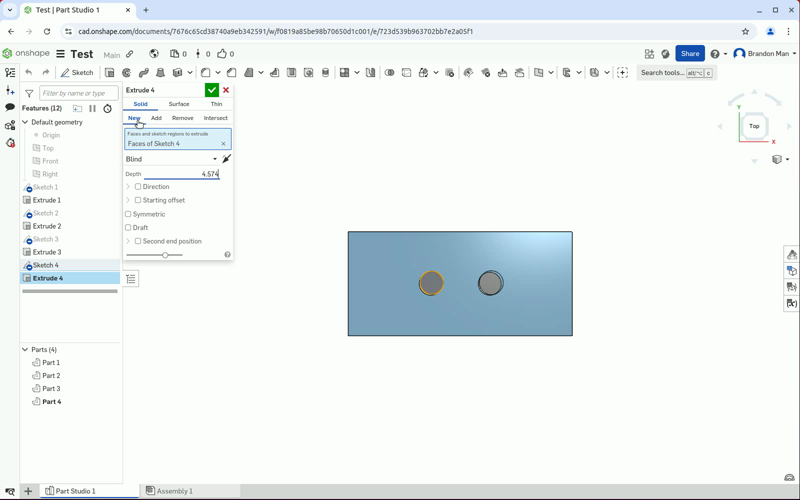
key(enter)
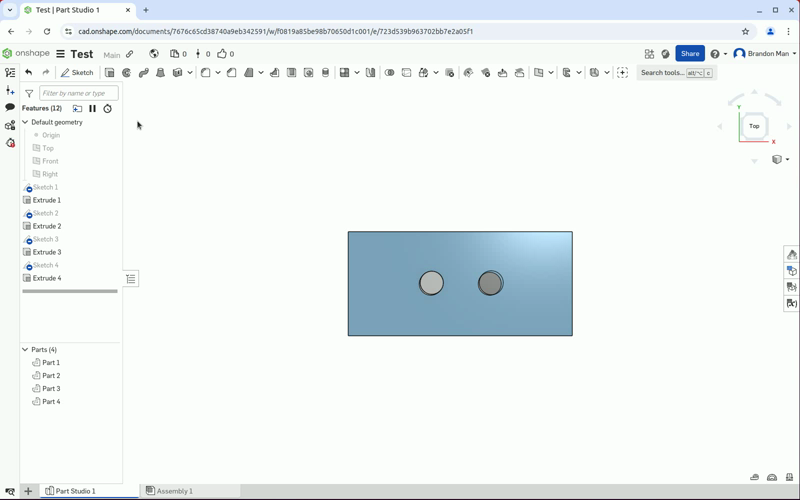
key(shift+h)
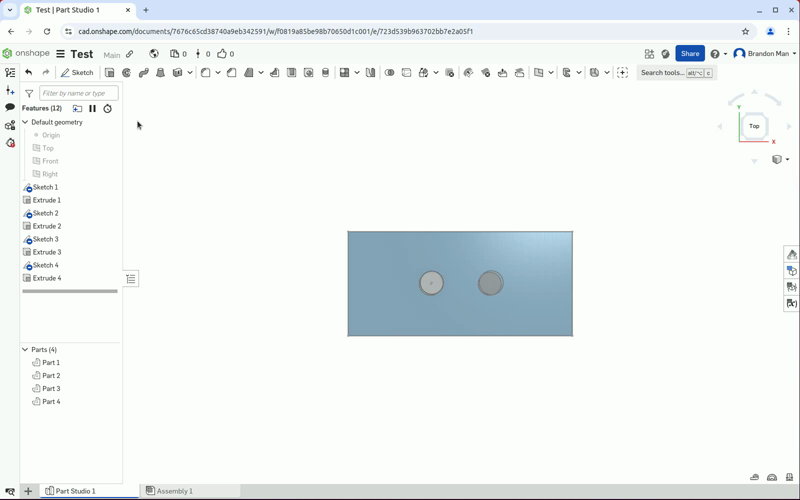
key(shift+h)
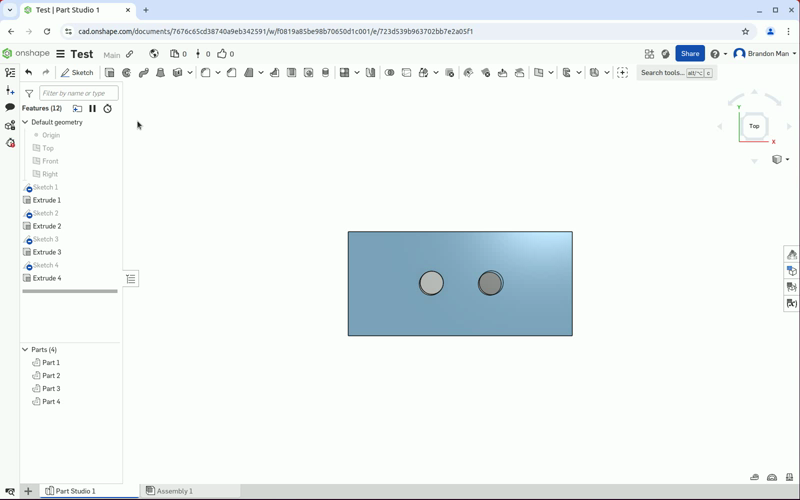
mouse_move(73, 189)
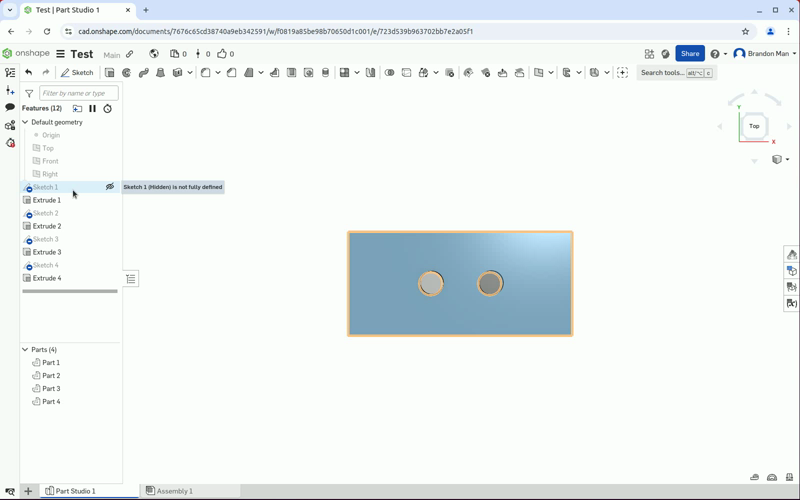
click(73, 189)
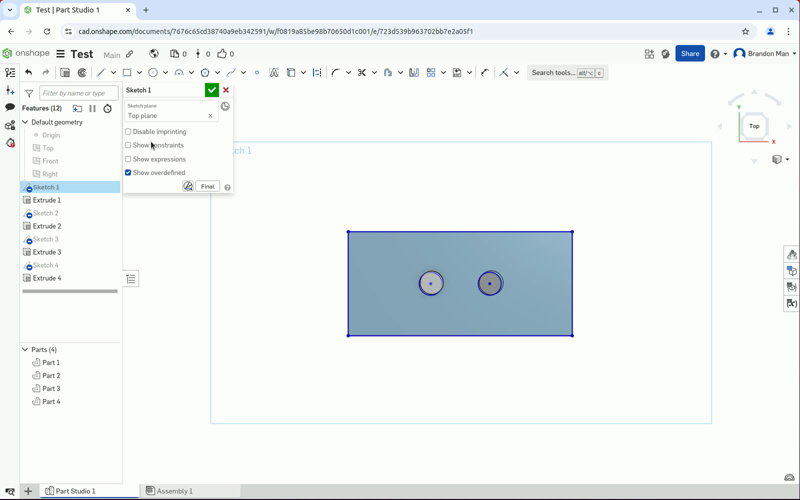
mouse_move(229, 92)
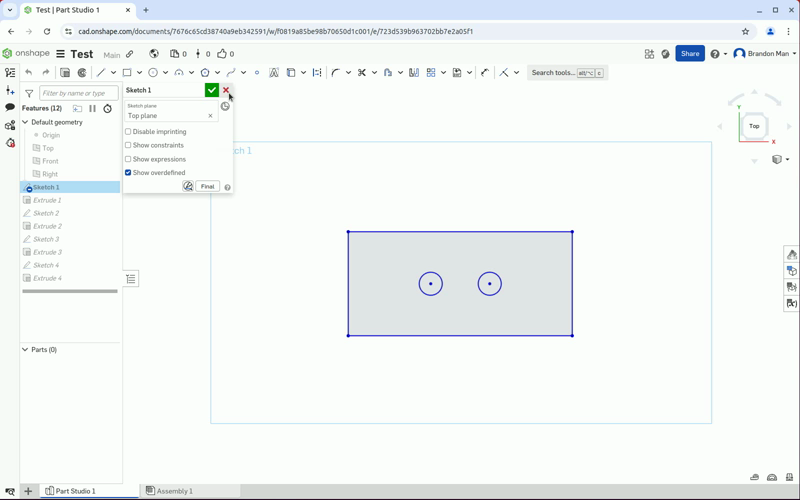
click(229, 92)
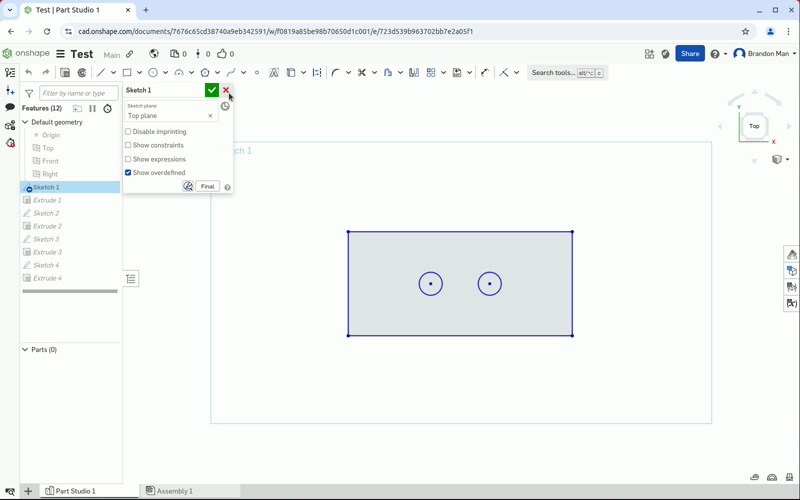
key(shift+s)
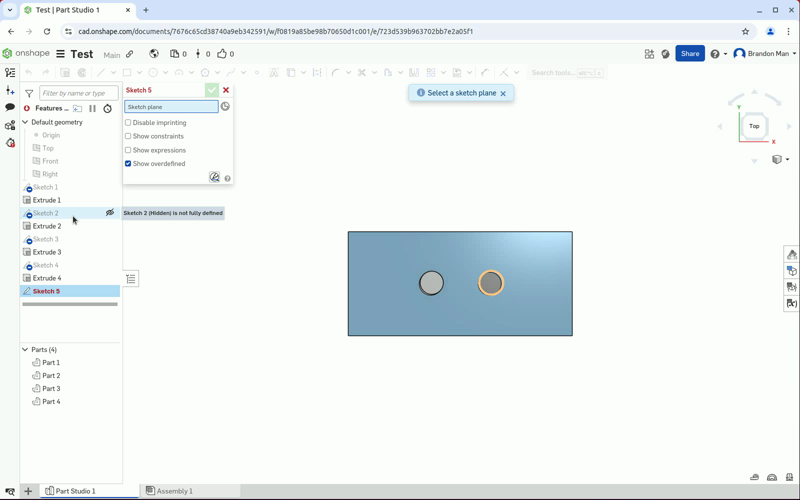
scroll(3)
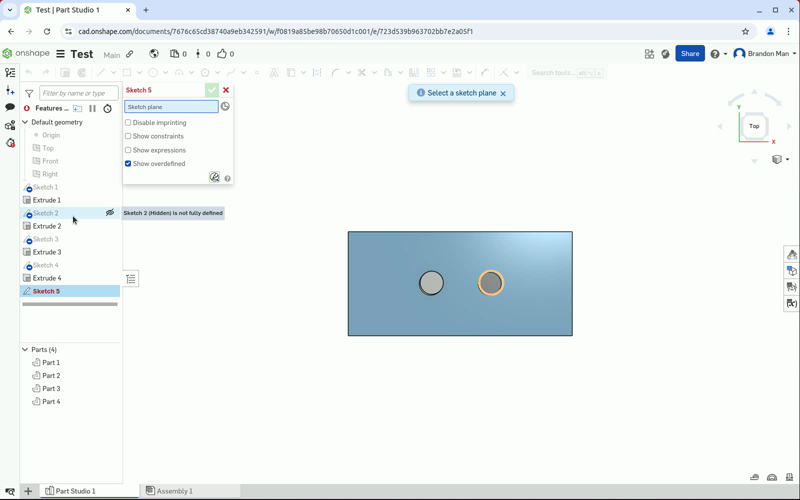
mouse_move(73, 150)
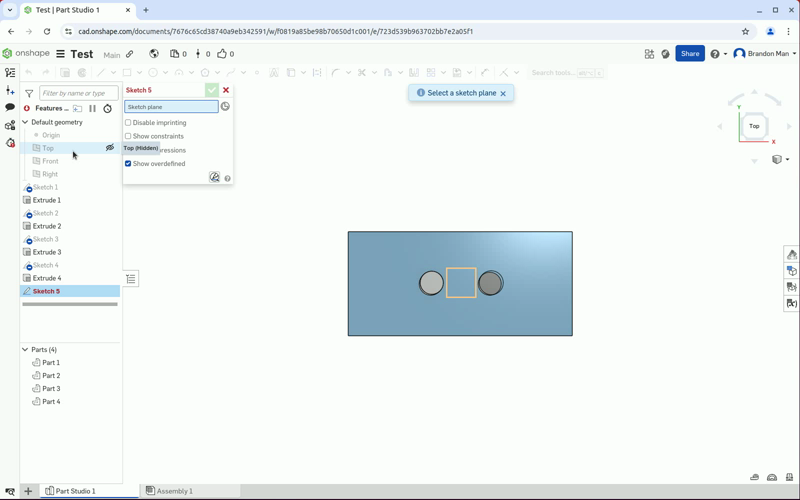
click(73, 150)
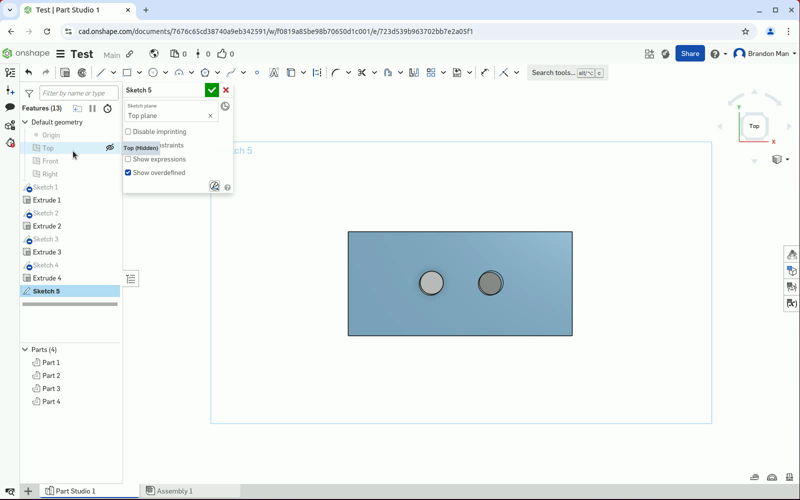
mouse_move(73, 352)
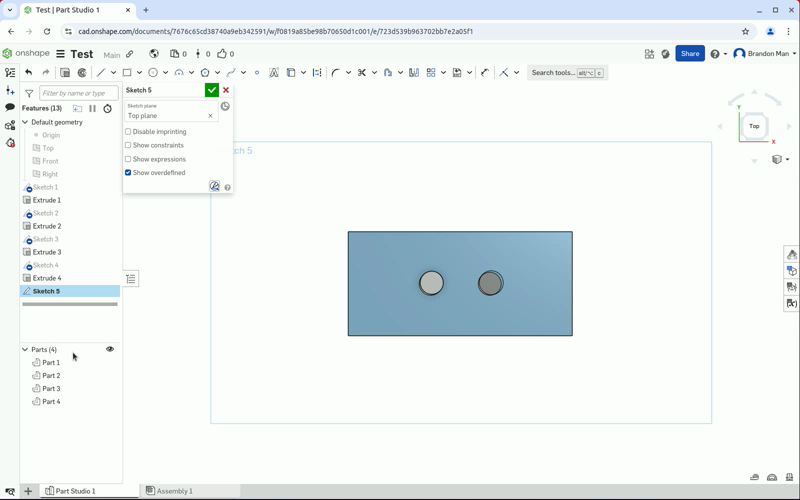
key(y)
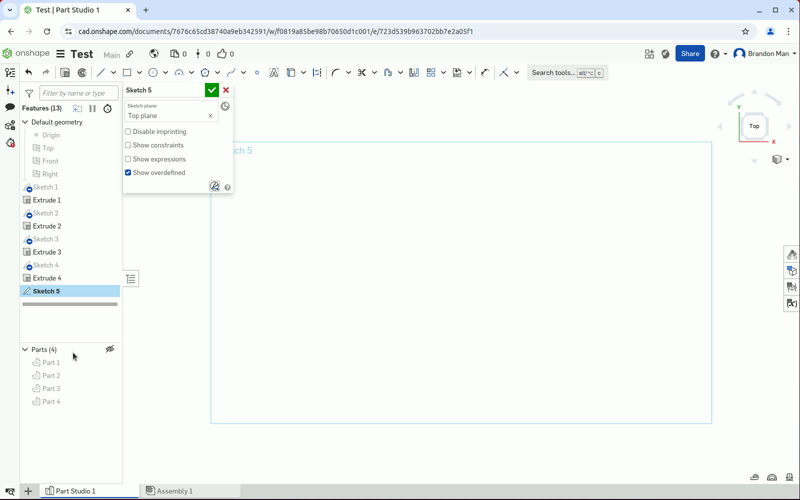
key(c)
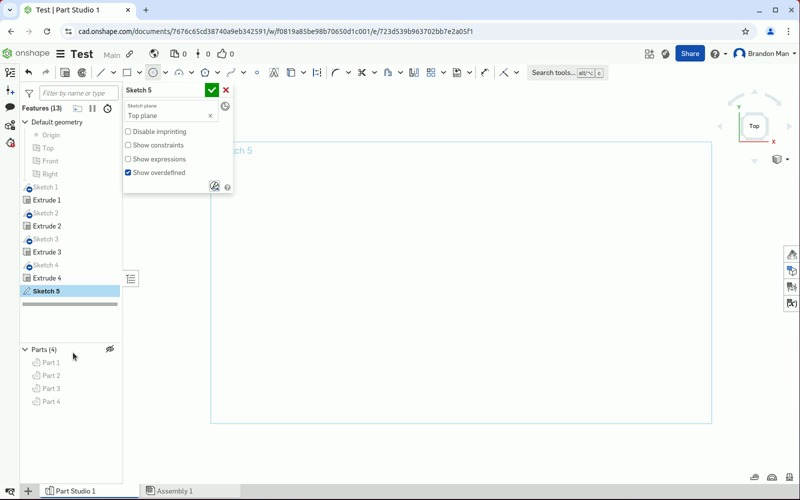
key_down(shift)
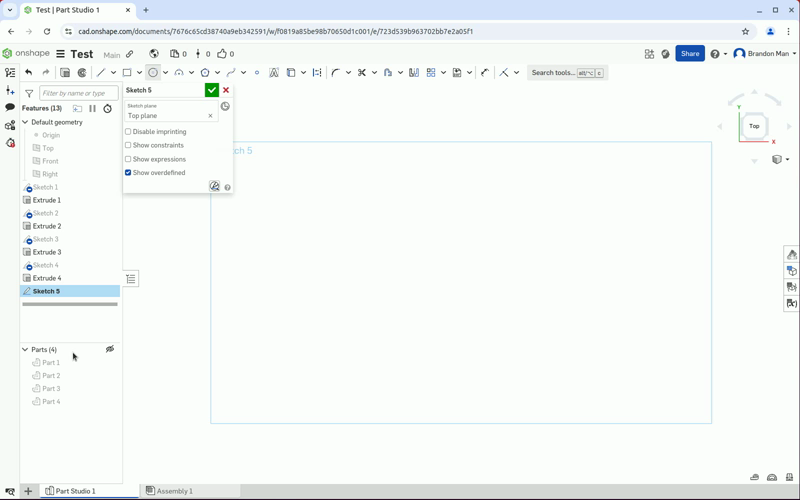
mouse_move(491, 282)
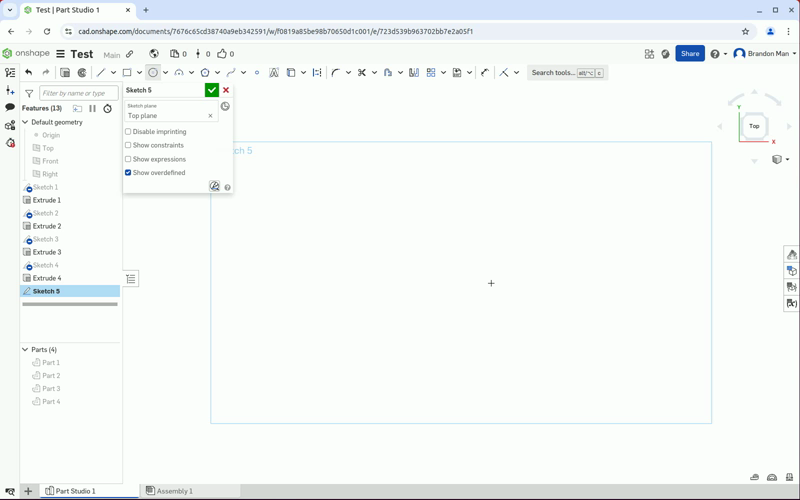
click(491, 282)
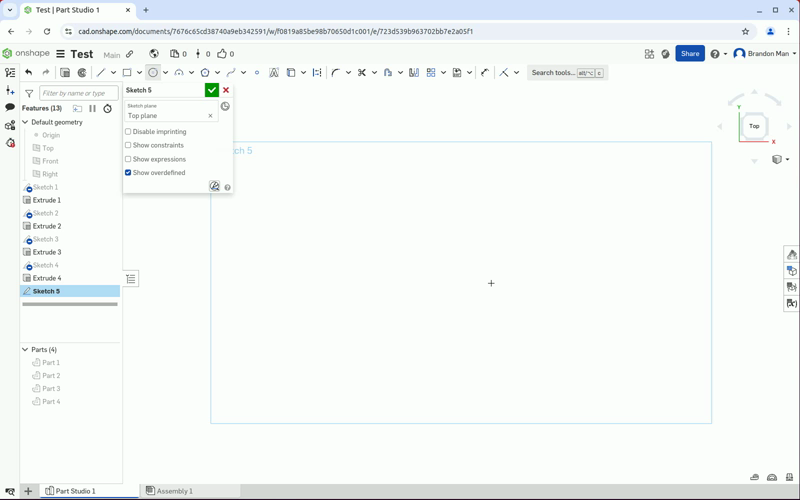
key_up(shift)
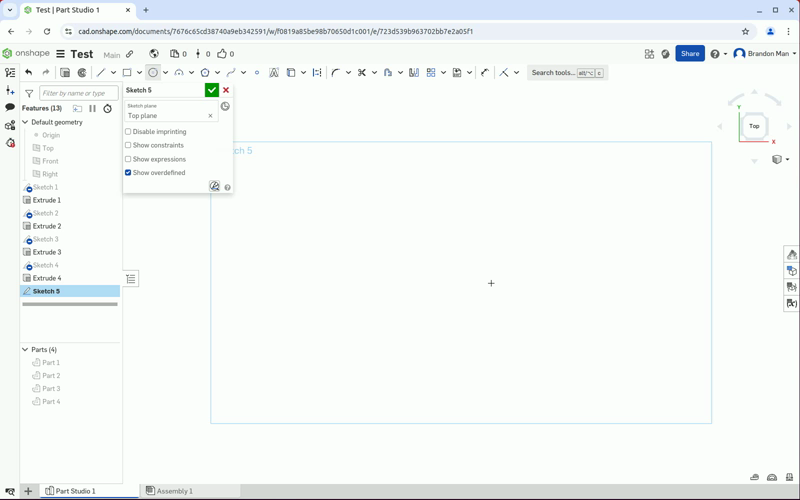
mouse_move(503, 282)
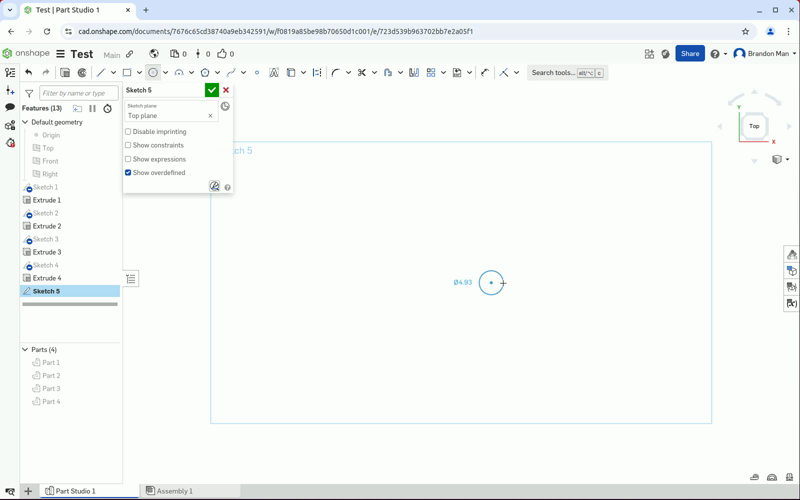
click(503, 282)
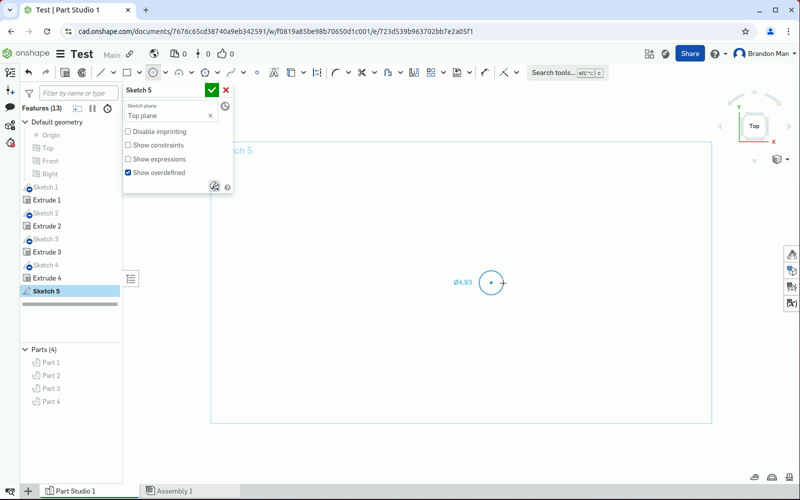
key(esc)
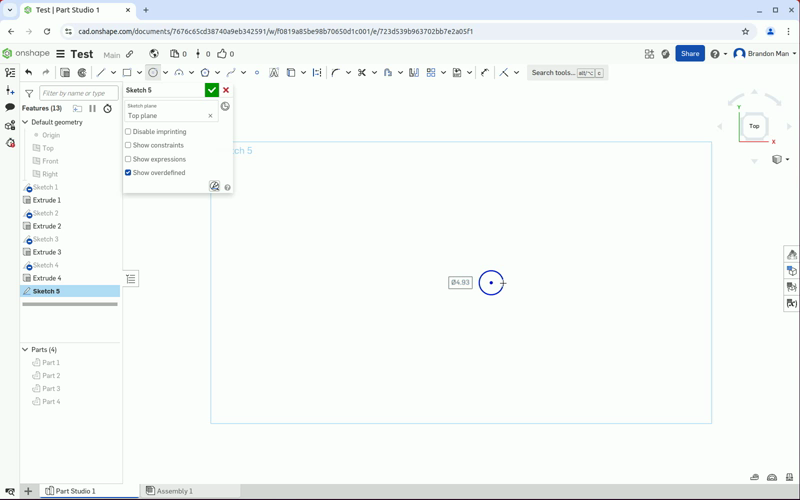
mouse_move(499, 290)
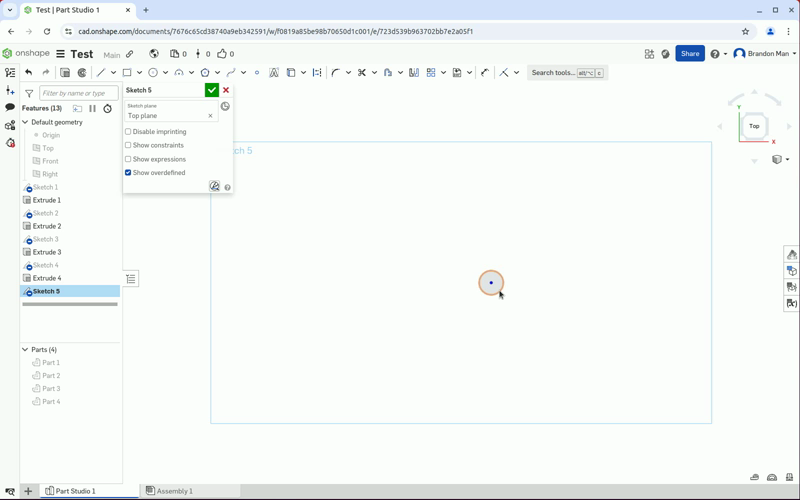
scroll(6)
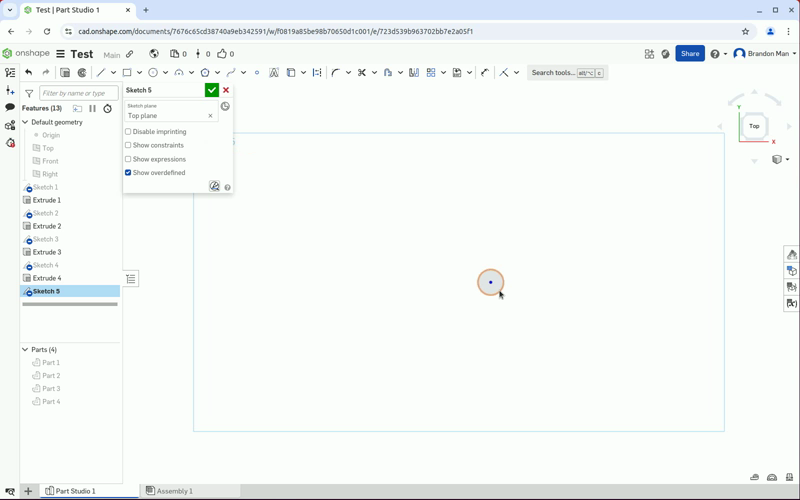
scroll(6)
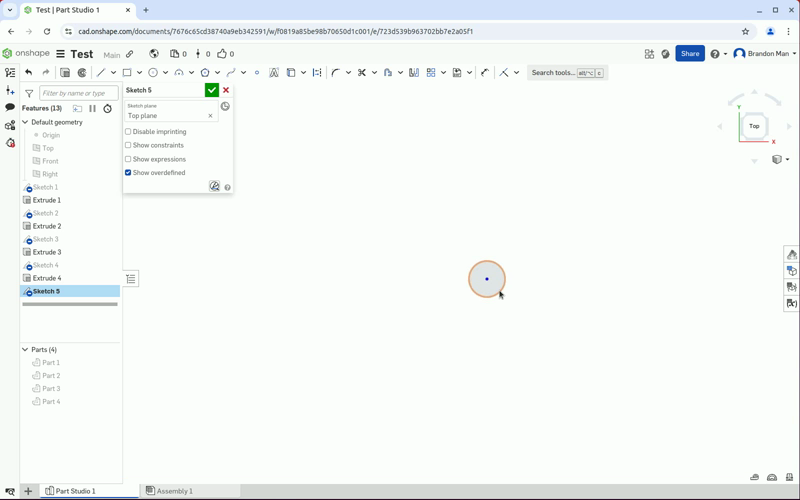
scroll(6)
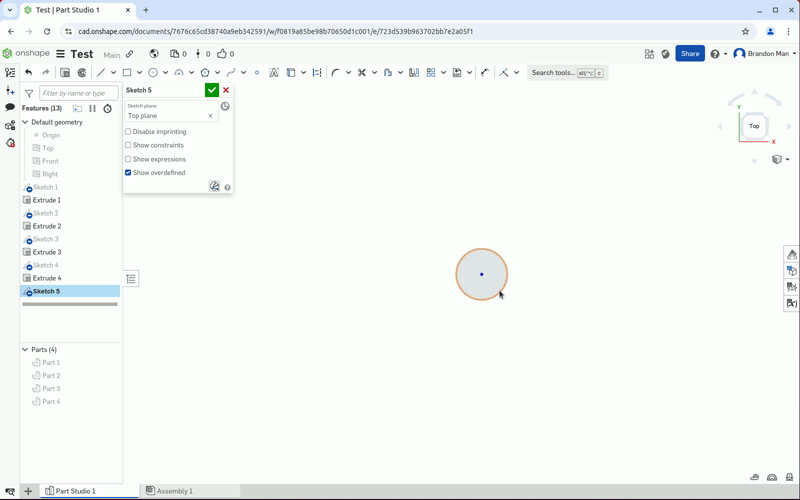
scroll(6)
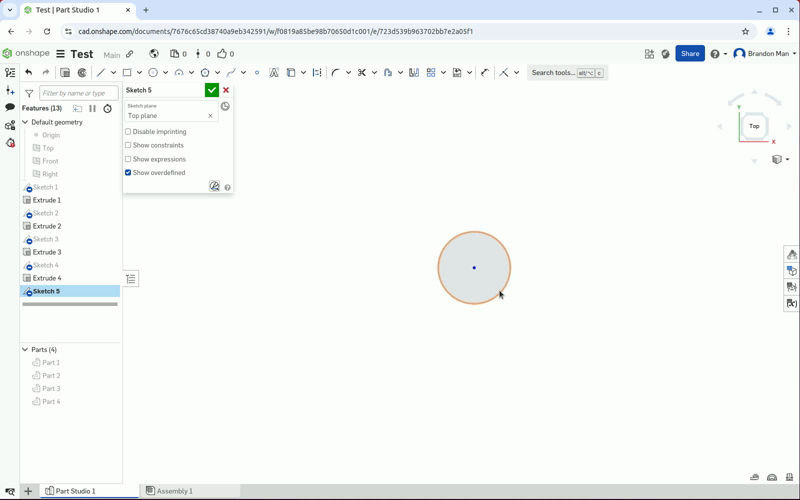
scroll(6)
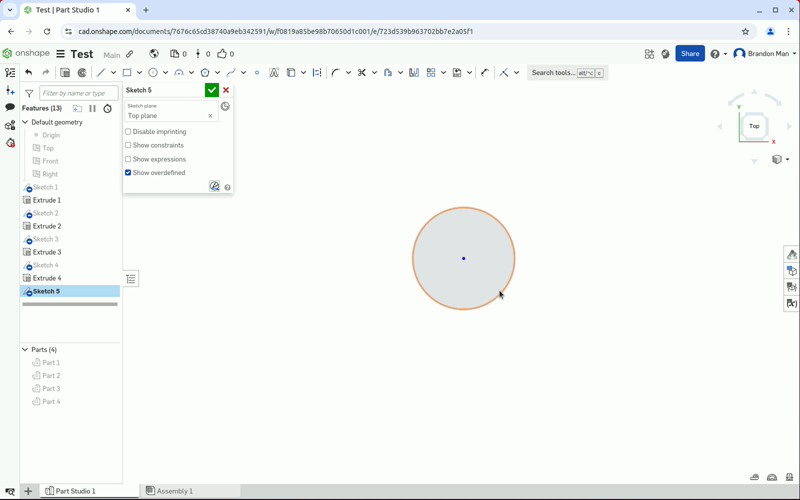
scroll(6)
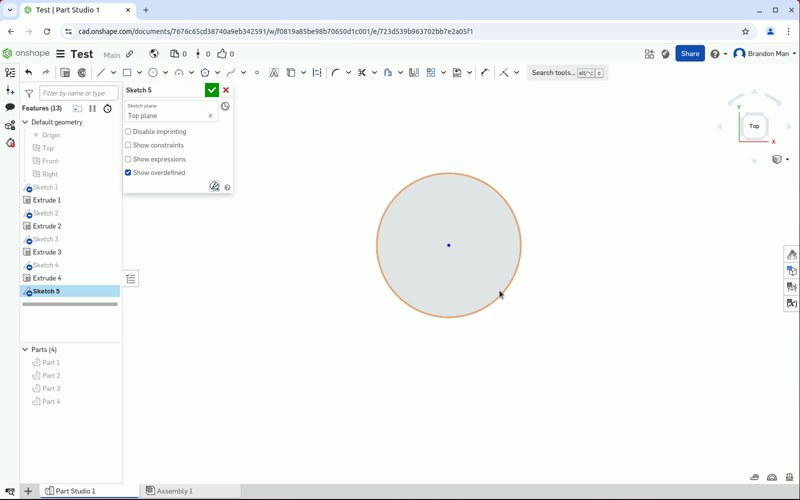
scroll(6)
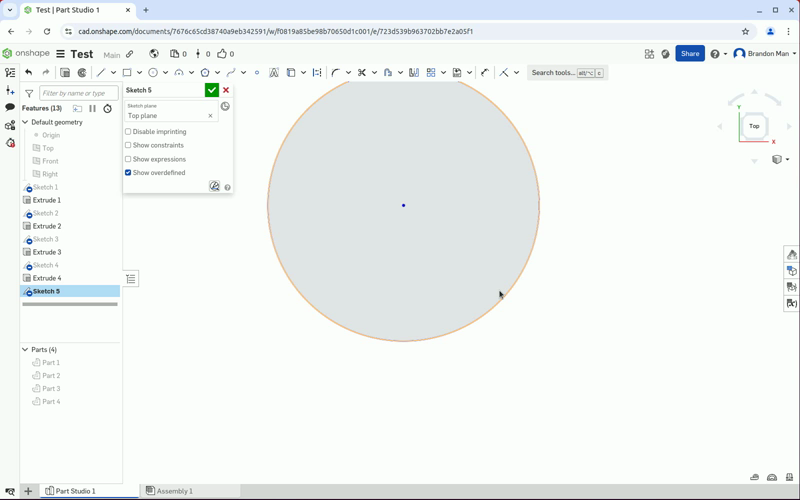
click(499, 290)
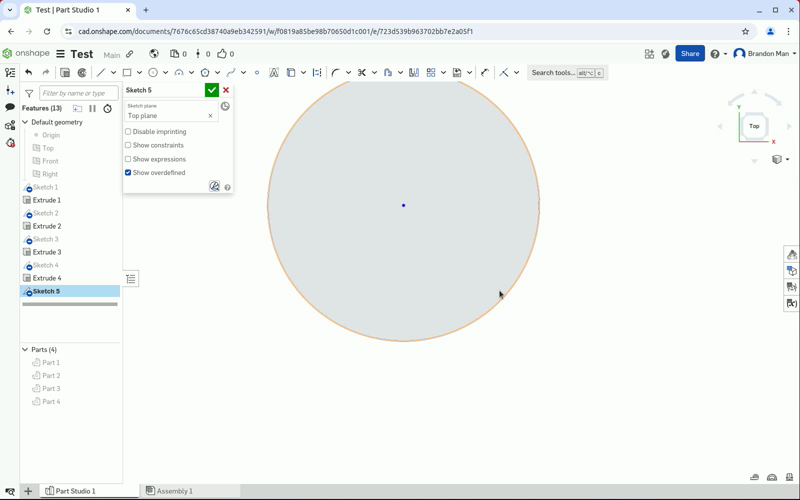
scroll(-6)
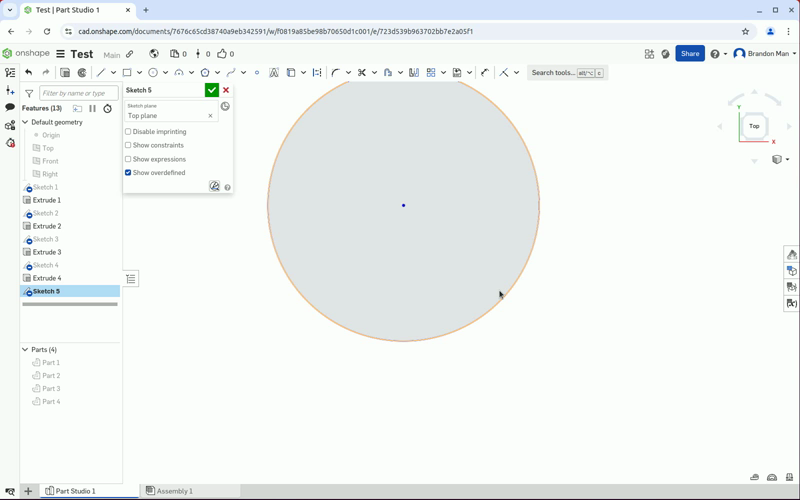
scroll(-6)
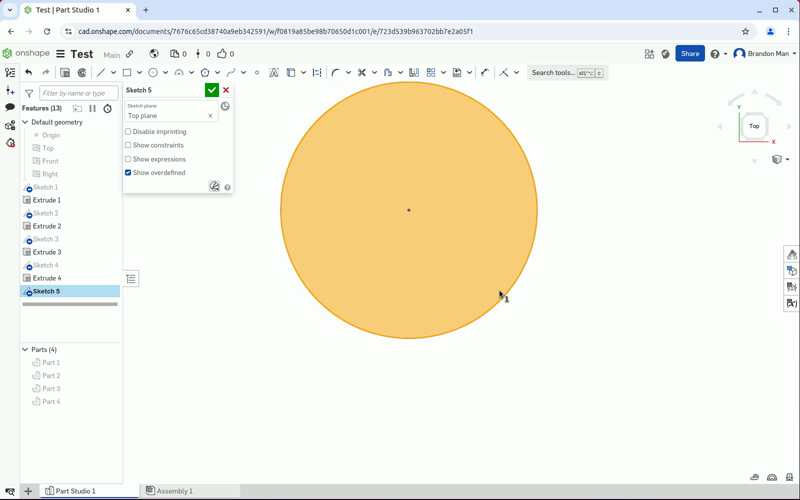
scroll(-6)
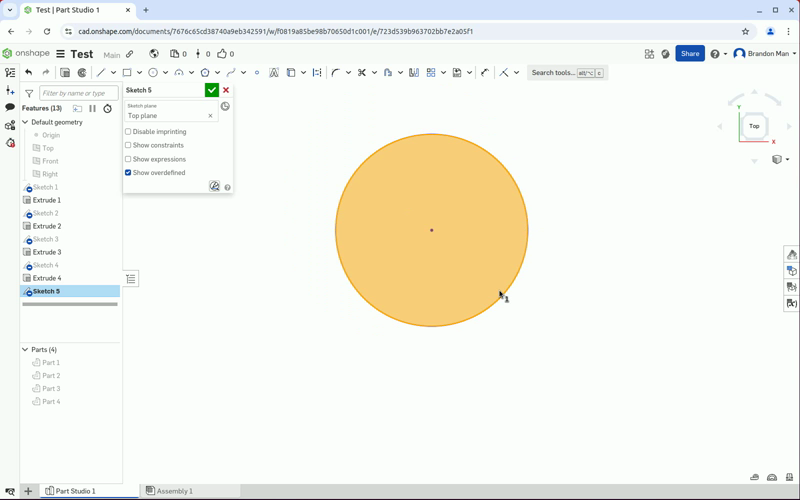
scroll(-6)
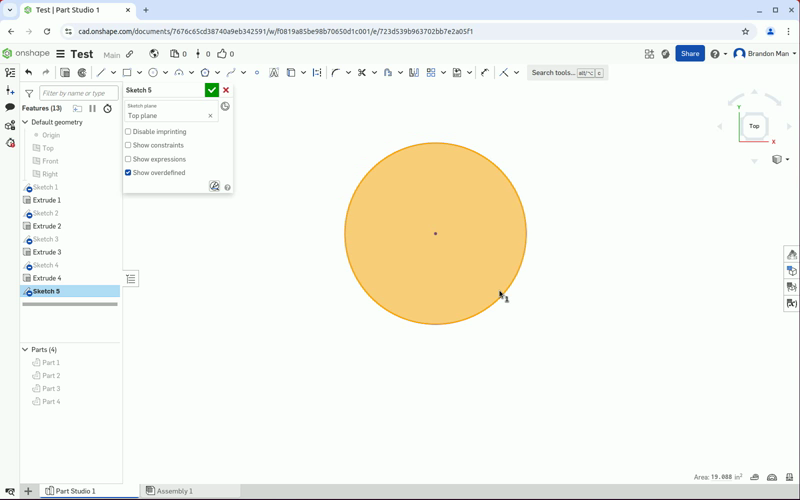
scroll(-6)
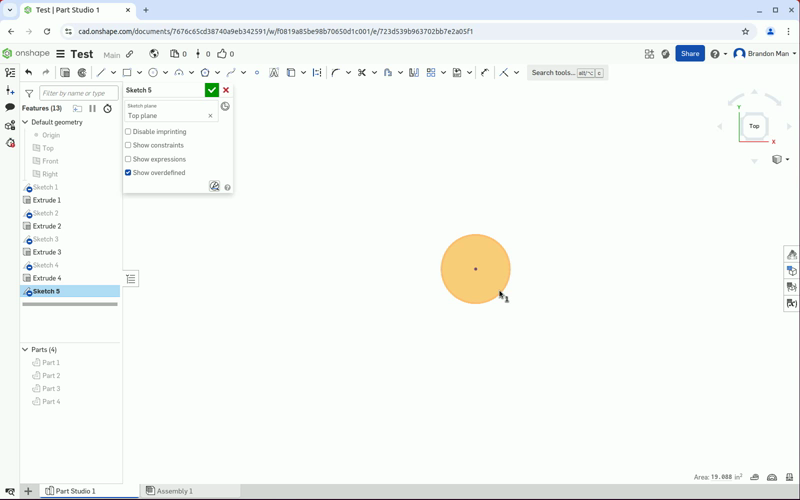
scroll(-6)
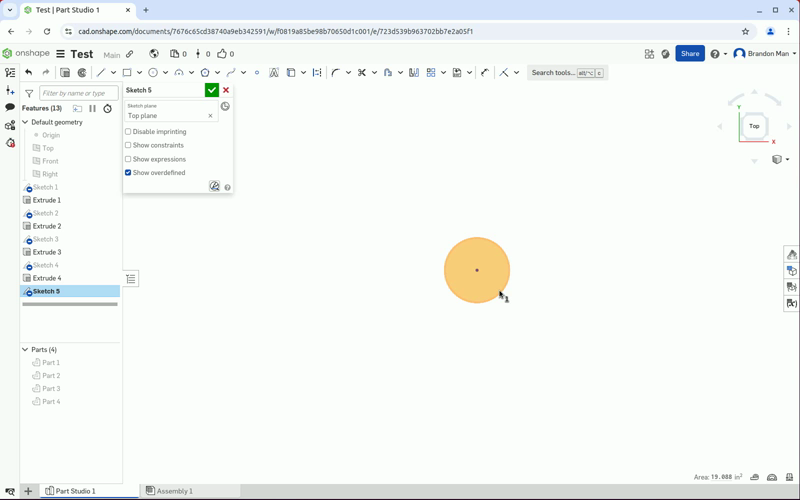
scroll(-6)
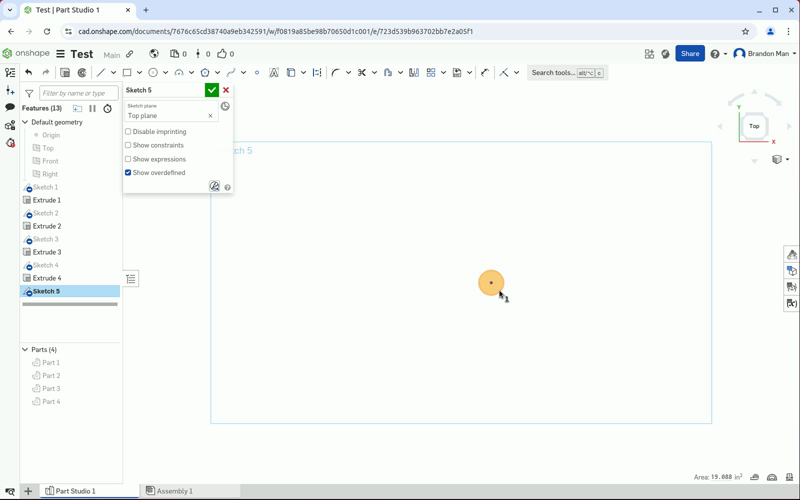
mouse_move(73, 352)
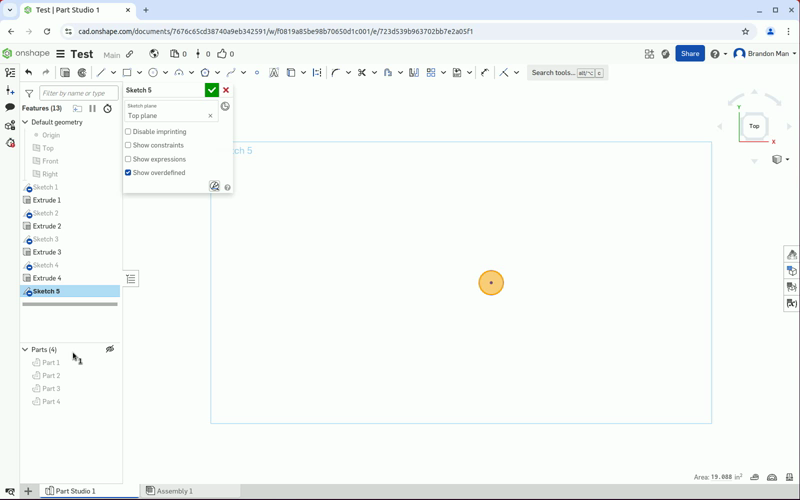
key(shift+y)
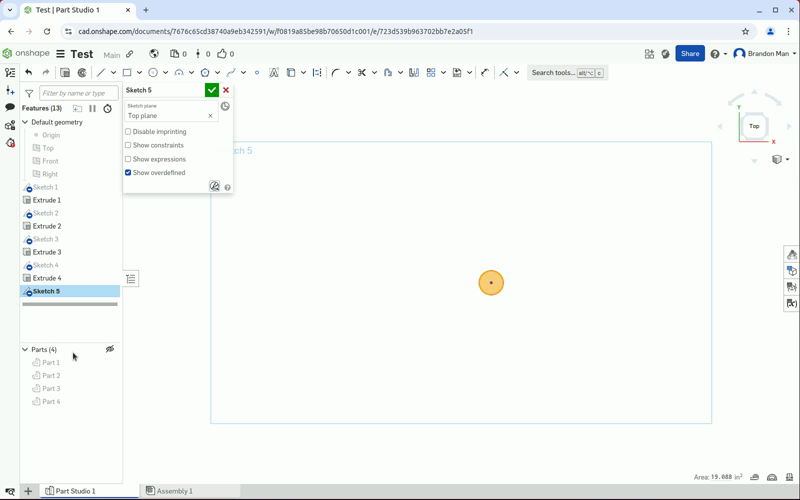
key(shift+e)
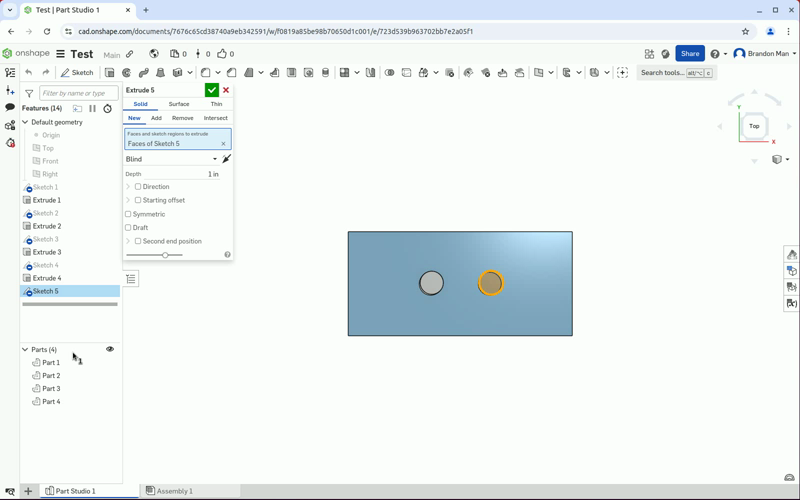
mouse_move(143, 106)
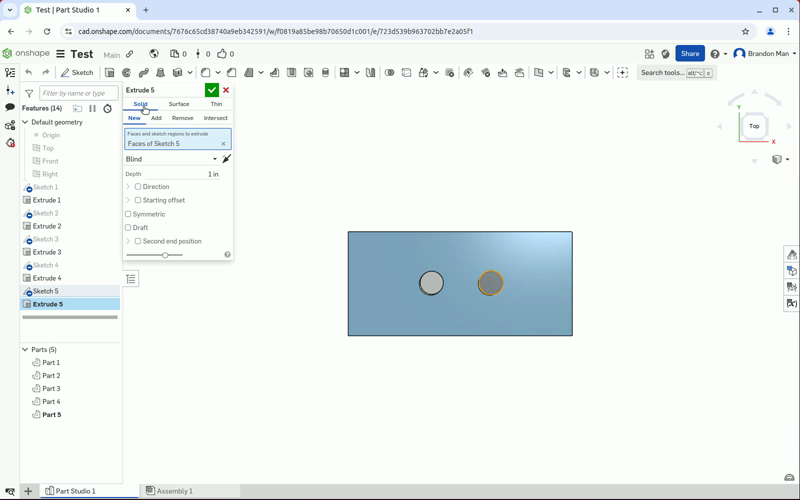
click(143, 106)
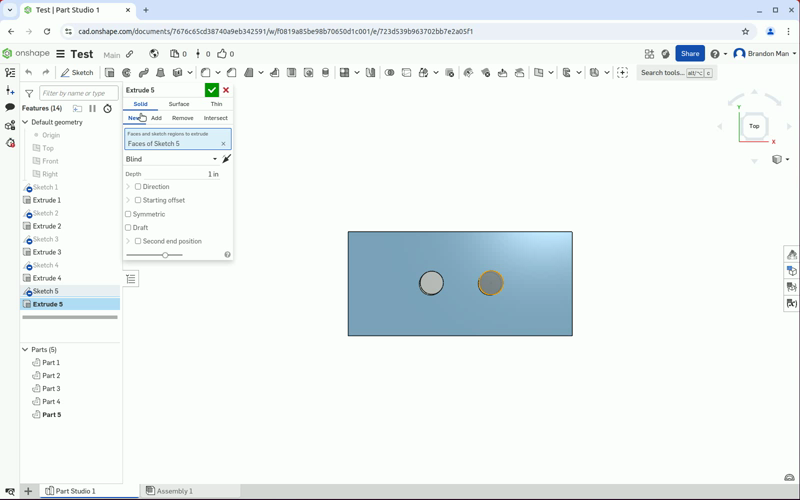
mouse_move(137, 120)
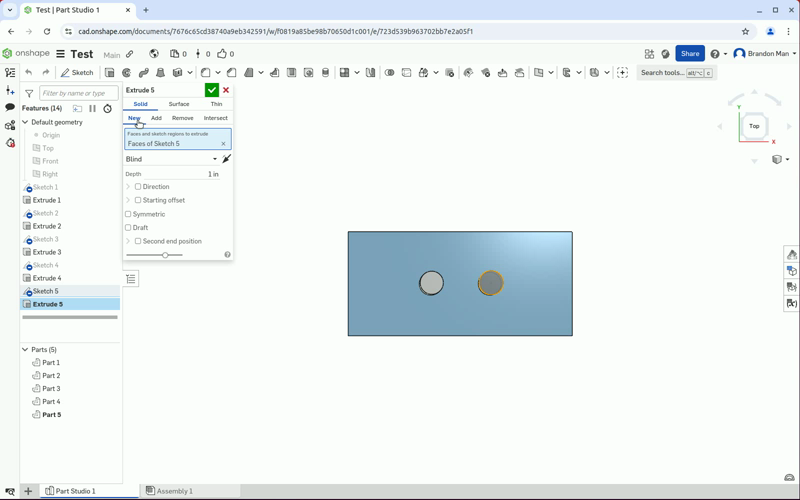
click(137, 120)
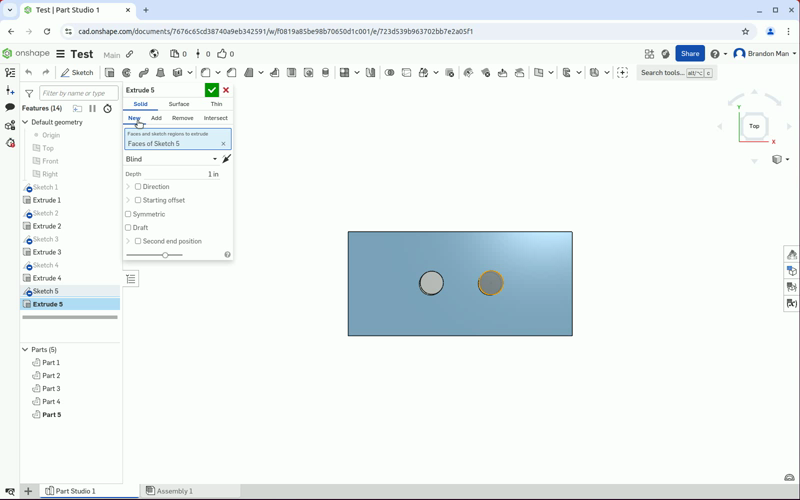
key(tab, 4)
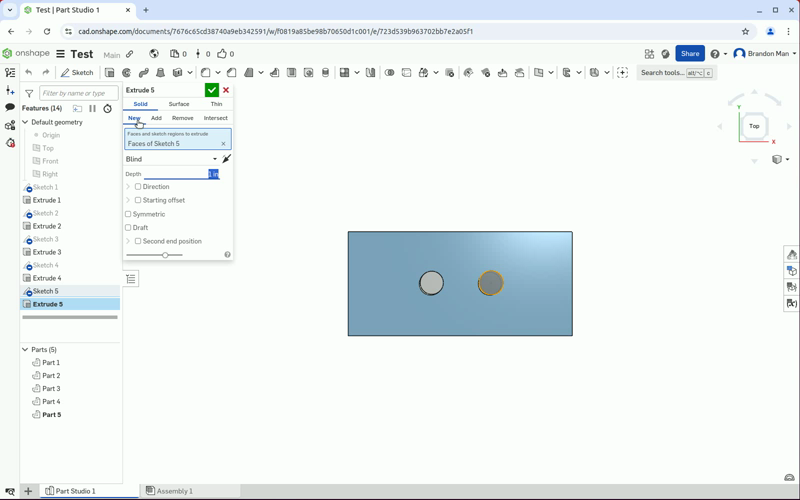
text(4.574)
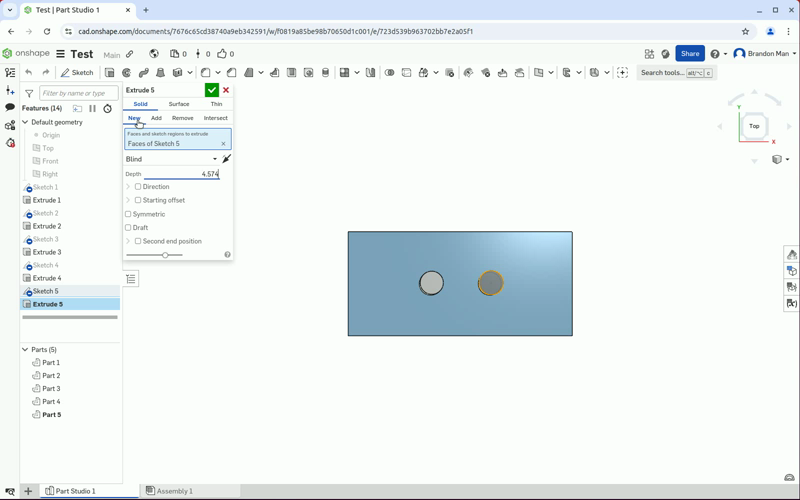
key(enter)
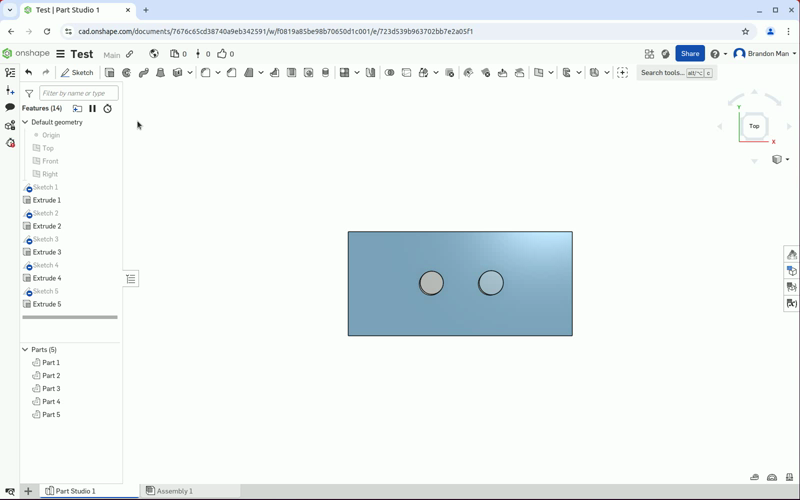
key(shift+h)
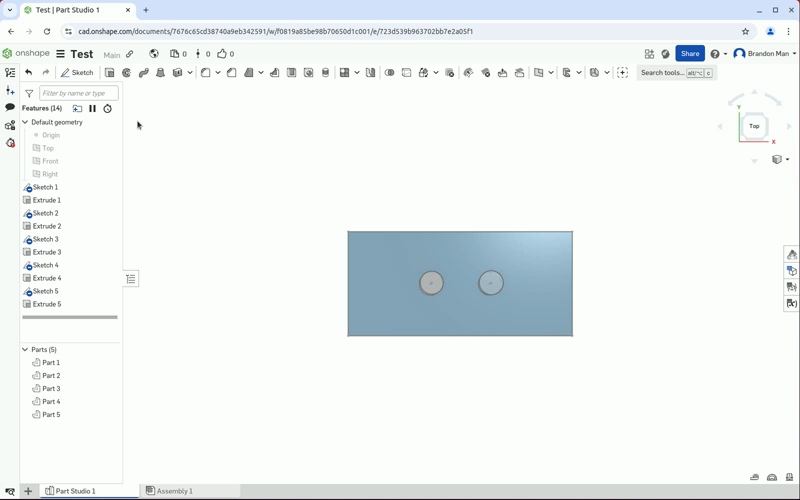
key(shift+h)
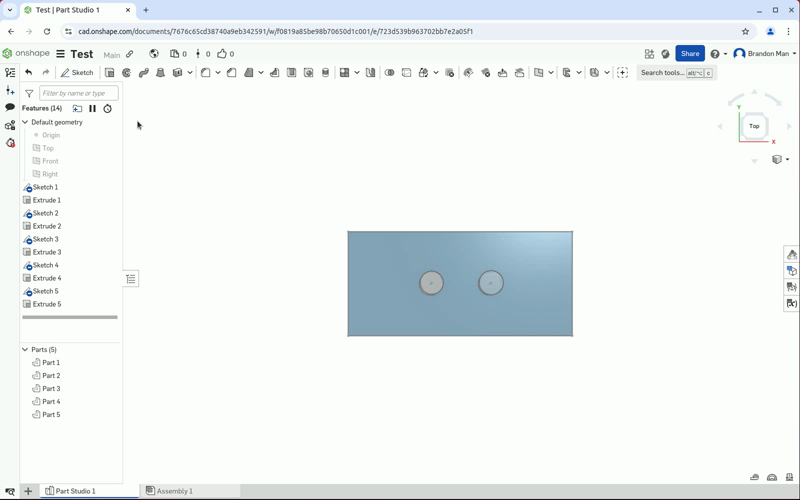
key(shift+7)
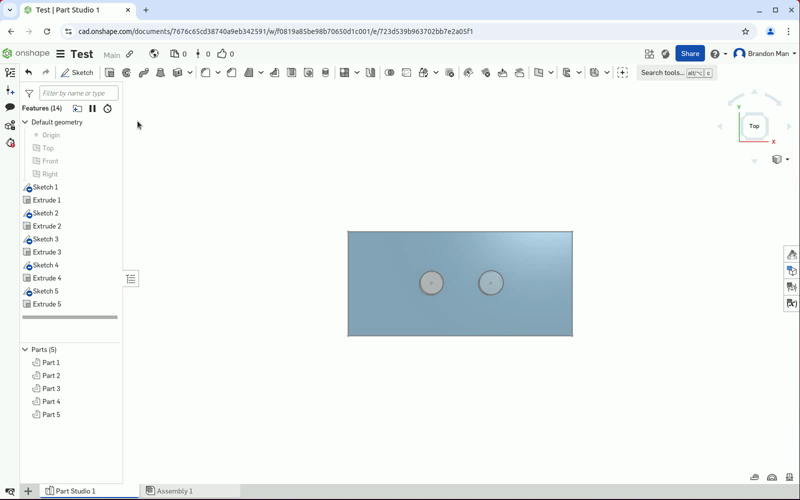
key(up, 3)
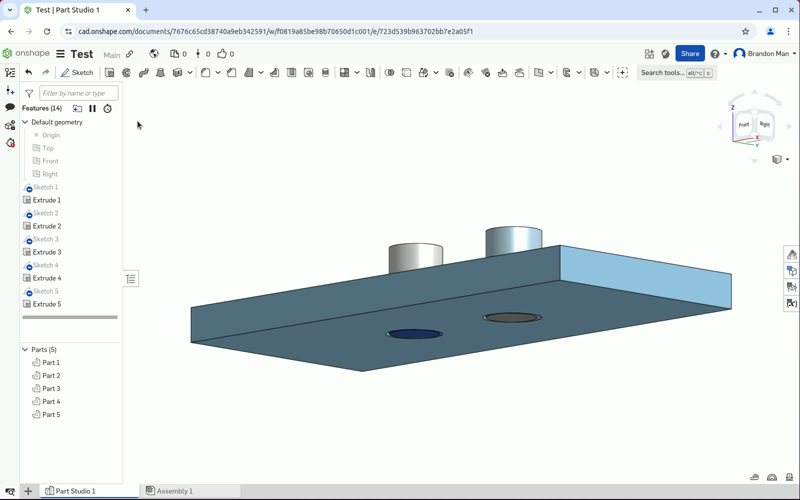
key(left, 3)
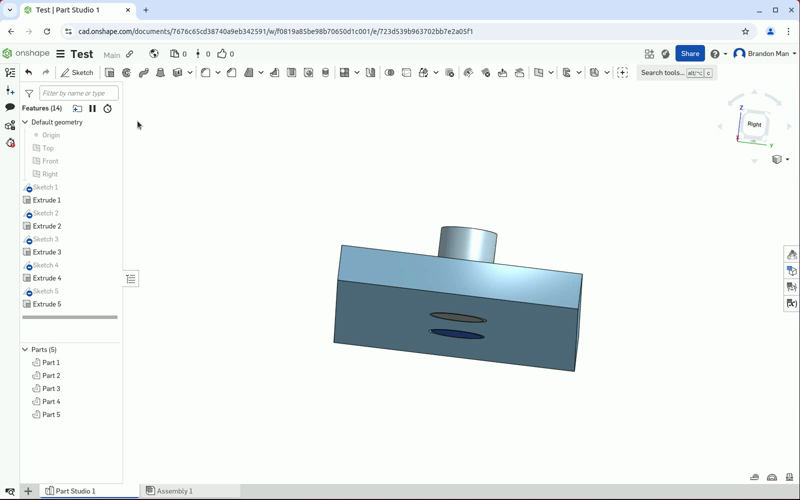
key(right, 3)
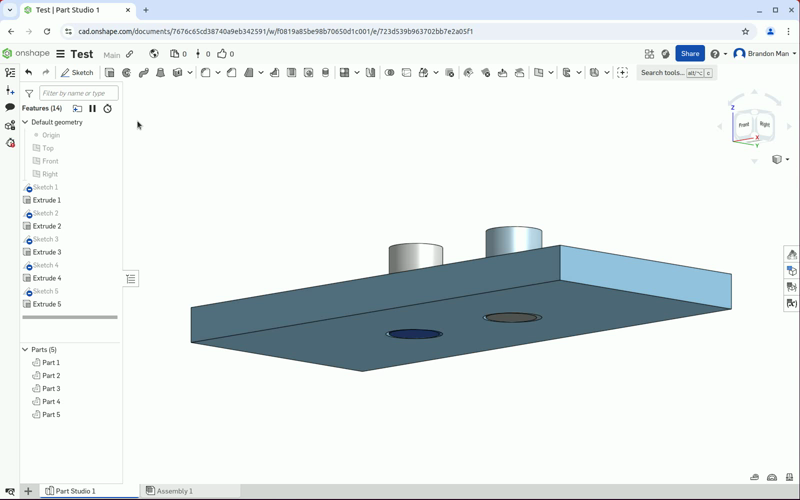
key(down, 3)
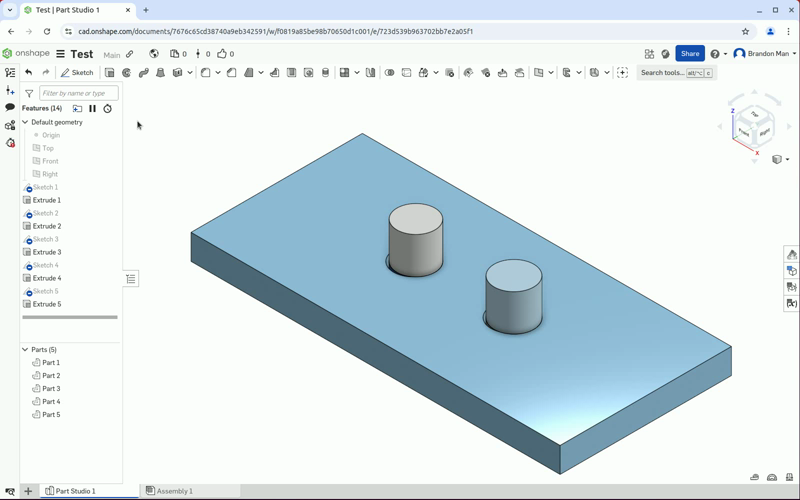
mouse_move(73, 189)
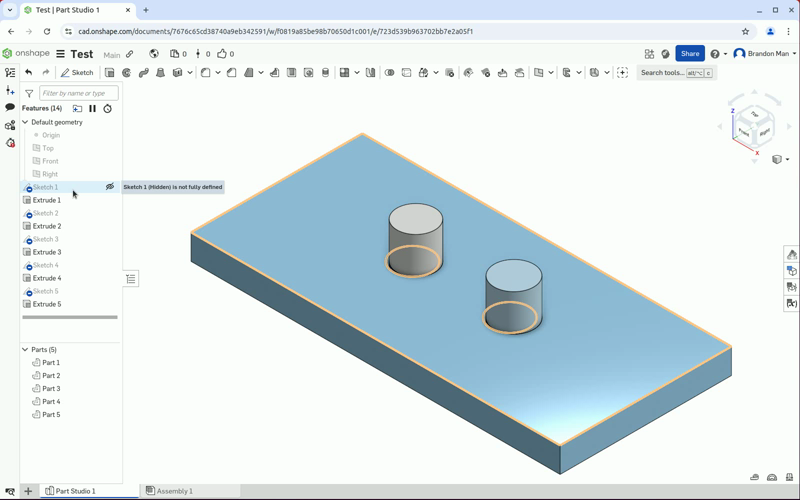
click(73, 189)